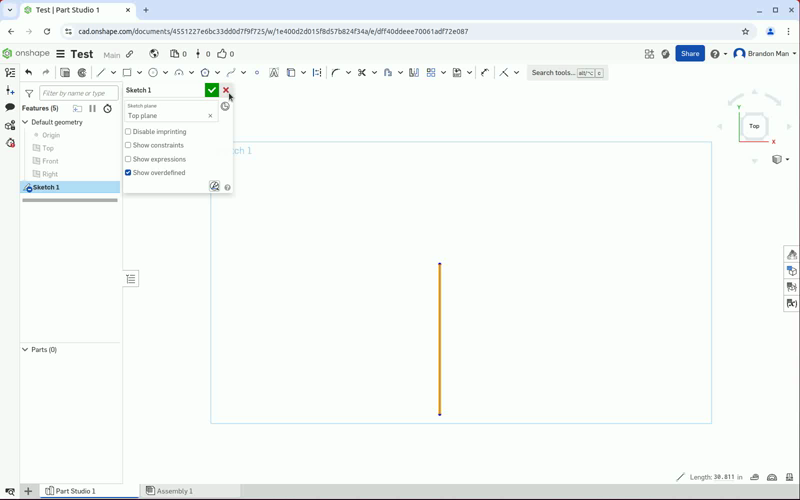
key(shift+h)
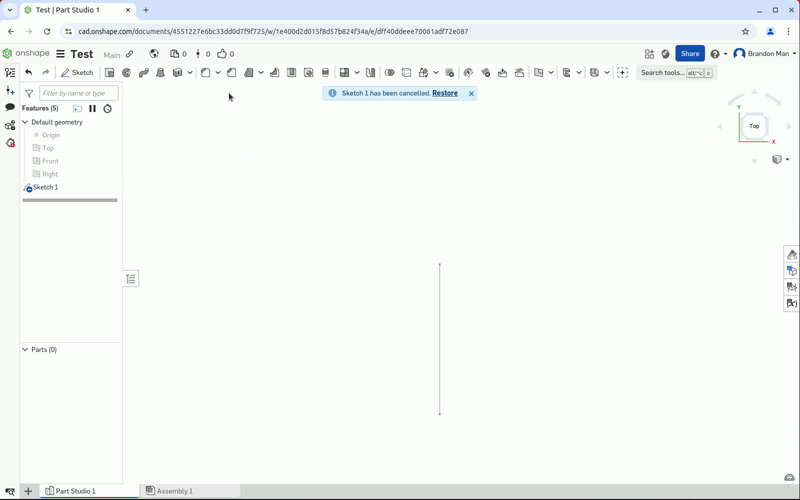
key(shift+s)
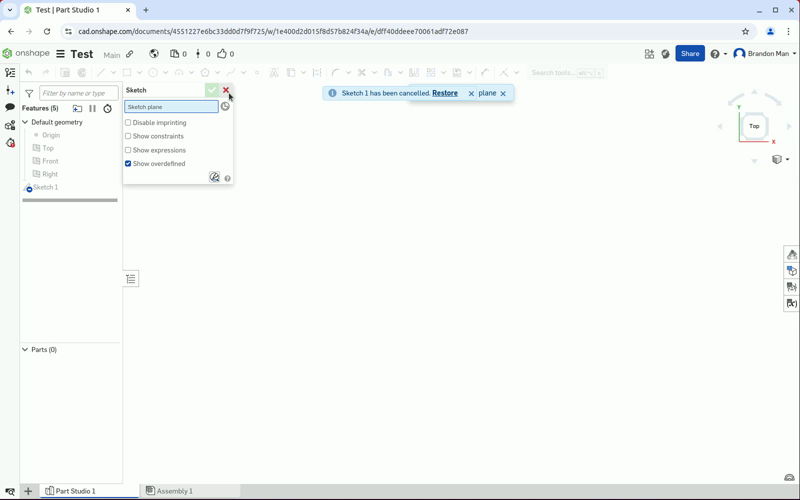
mouse_move(73, 150)
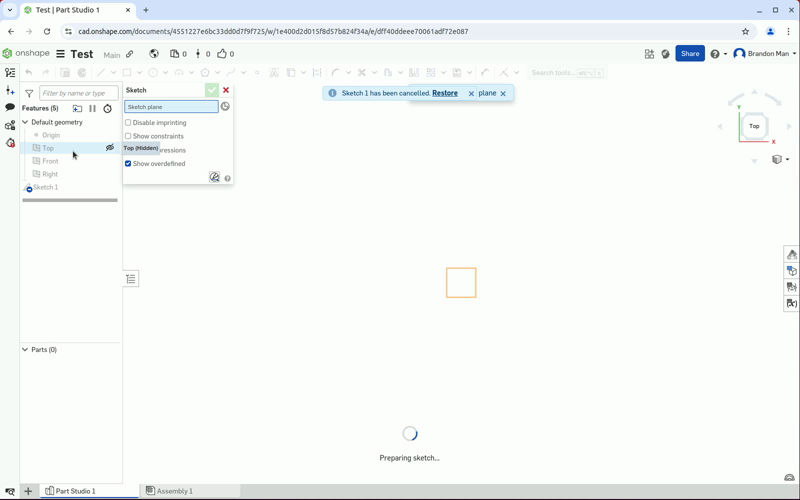
click(73, 150)
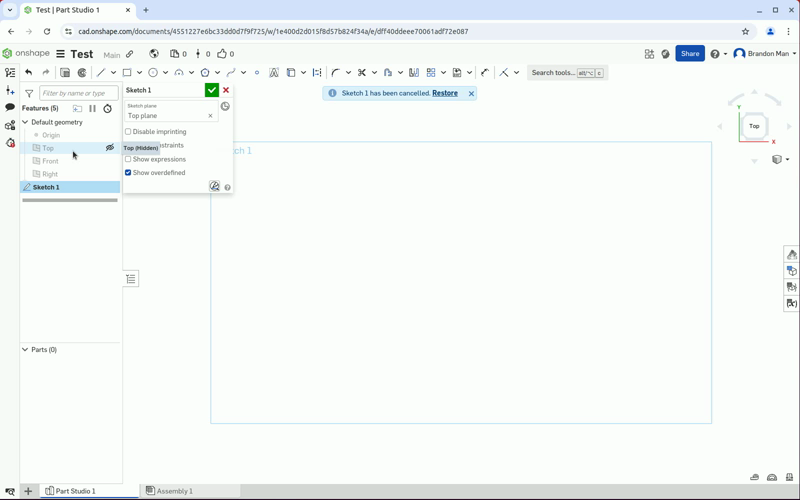
mouse_move(73, 352)
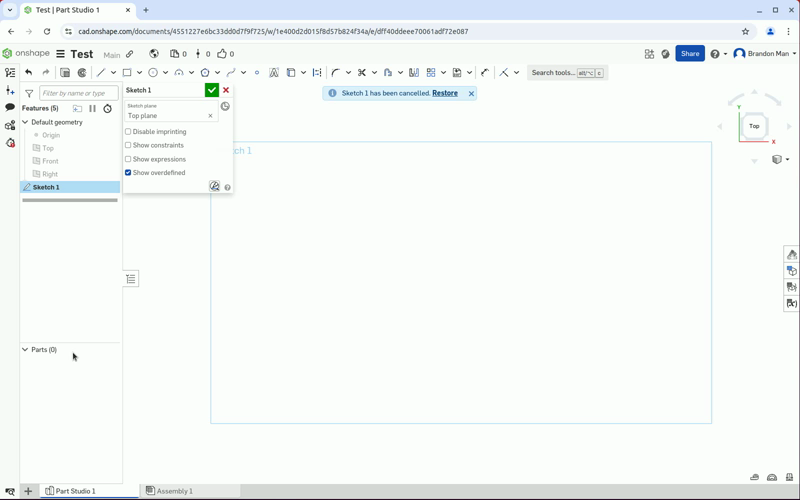
key(y)
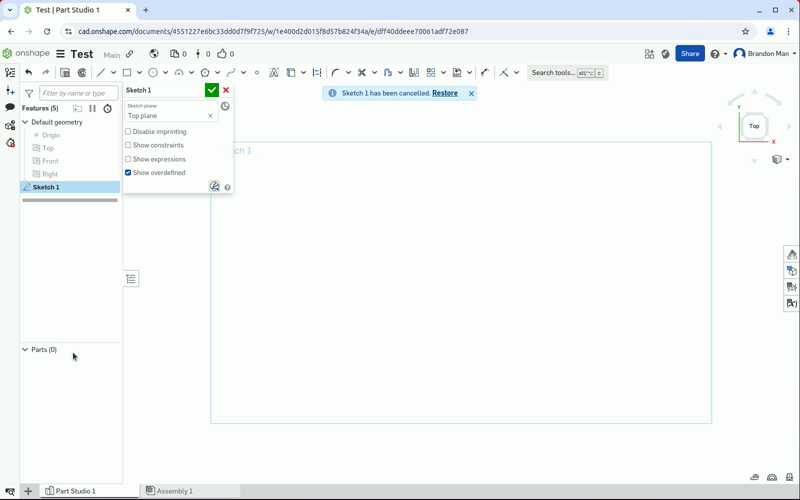
key(l)
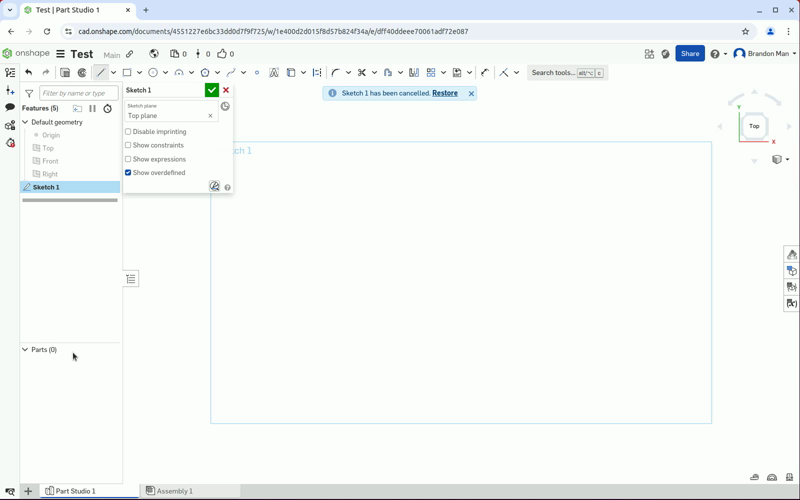
key_down(shift)
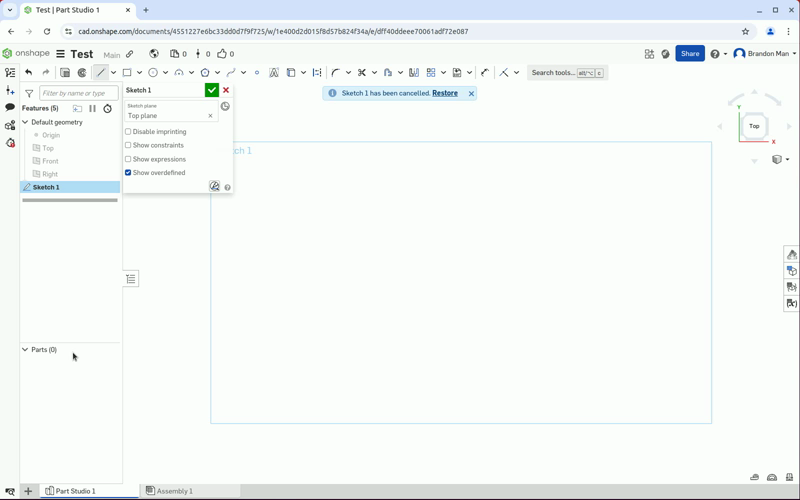
mouse_move(460, 290)
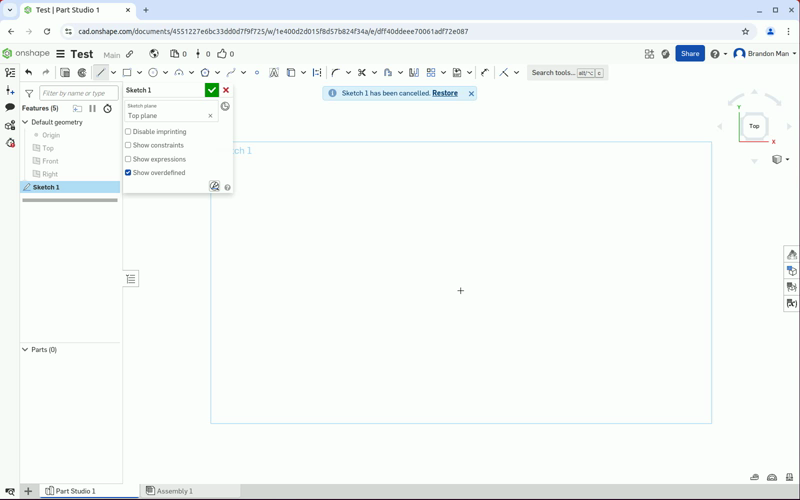
click(460, 290)
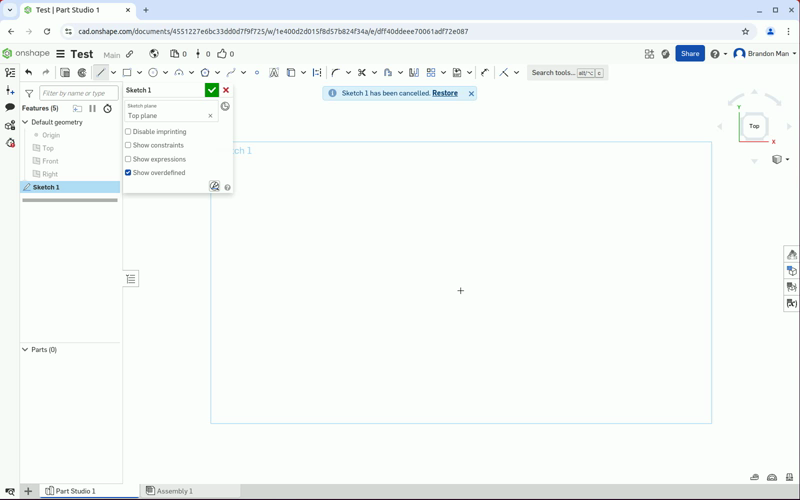
key_up(shift)
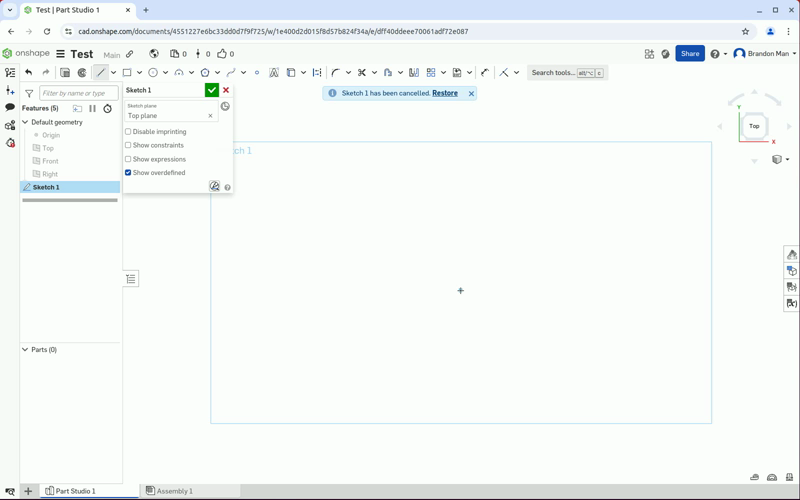
key_down(shift)
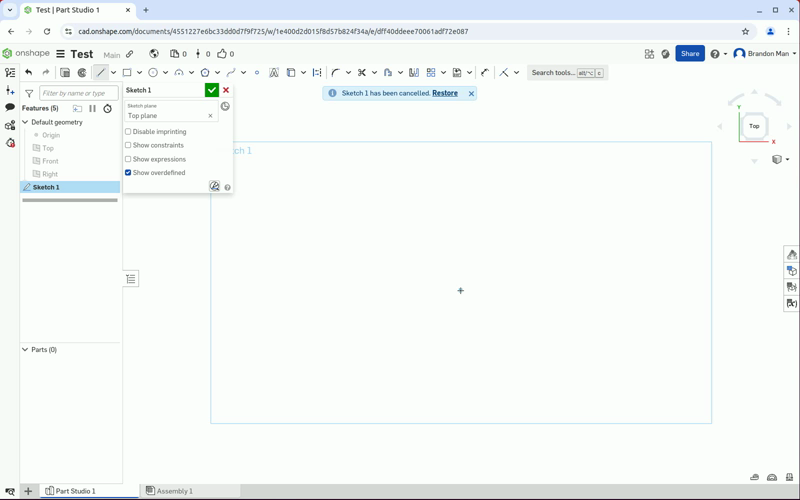
mouse_move(490, 290)
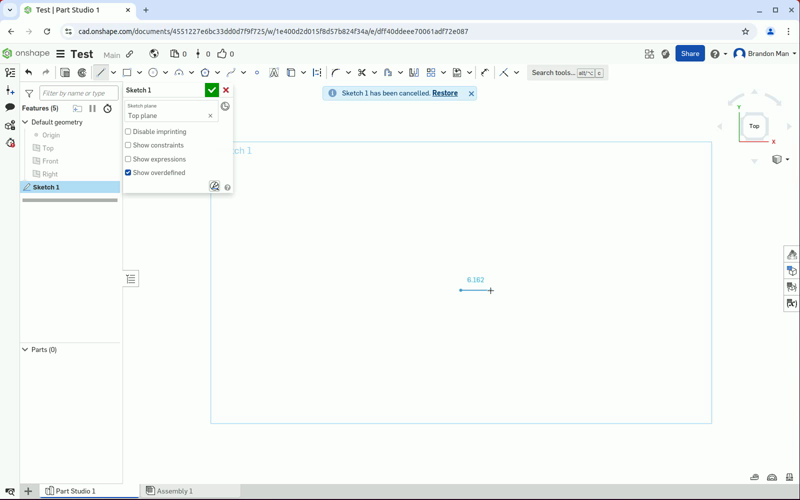
mouse_move(468, 290)
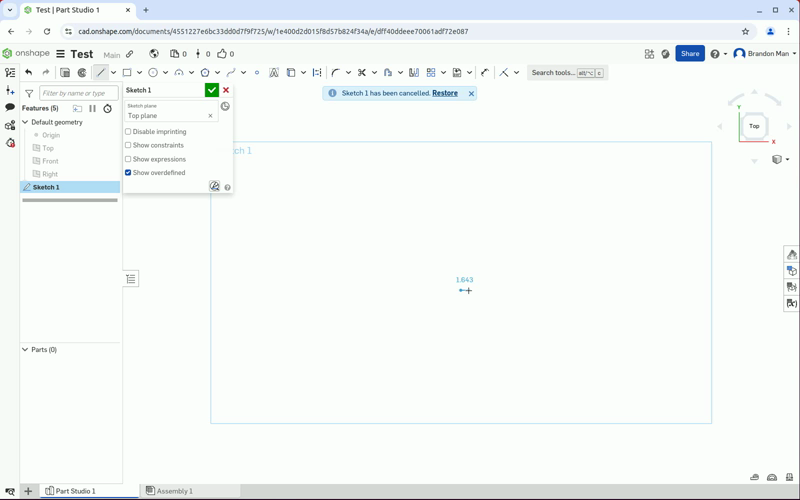
click(468, 290)
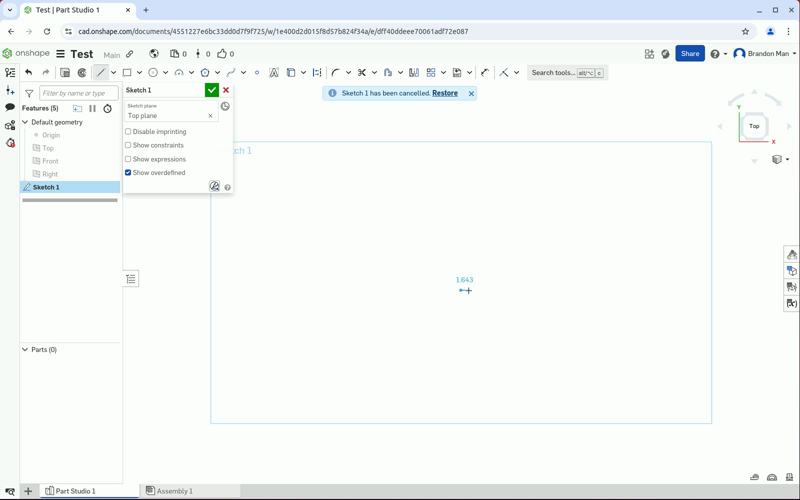
key_up(shift)
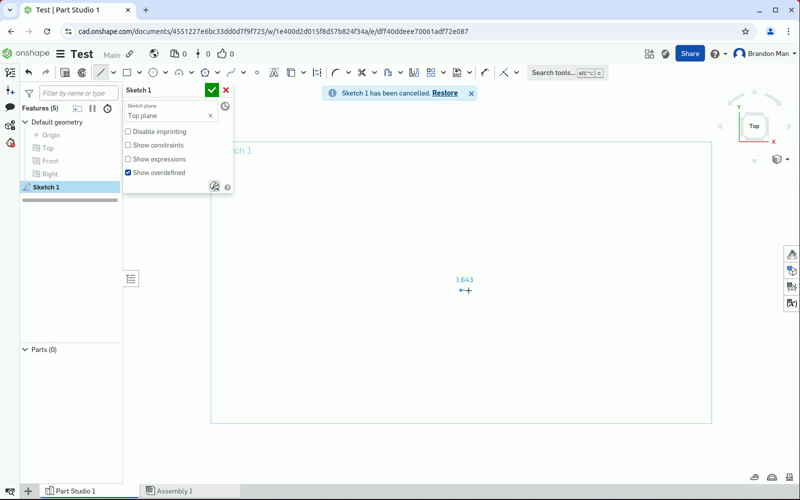
key_down(shift)
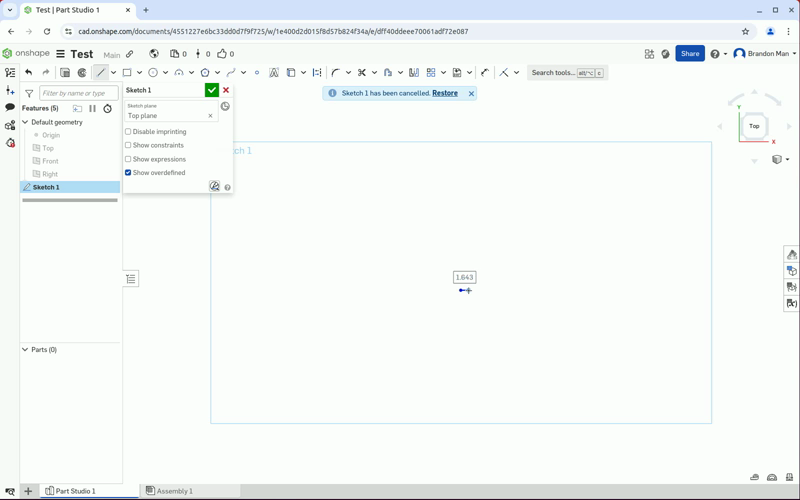
mouse_move(498, 290)
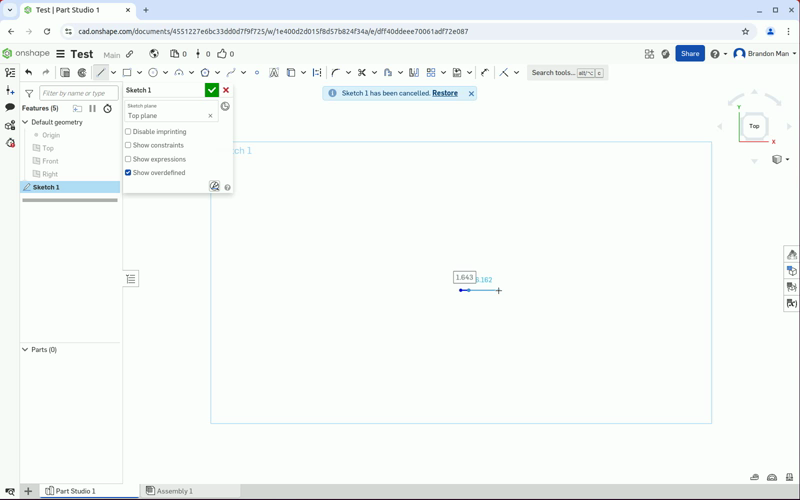
mouse_move(468, 281)
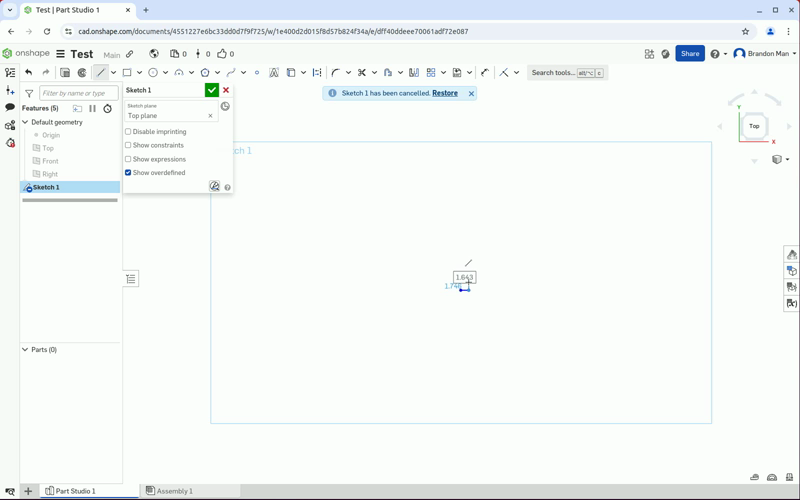
click(468, 281)
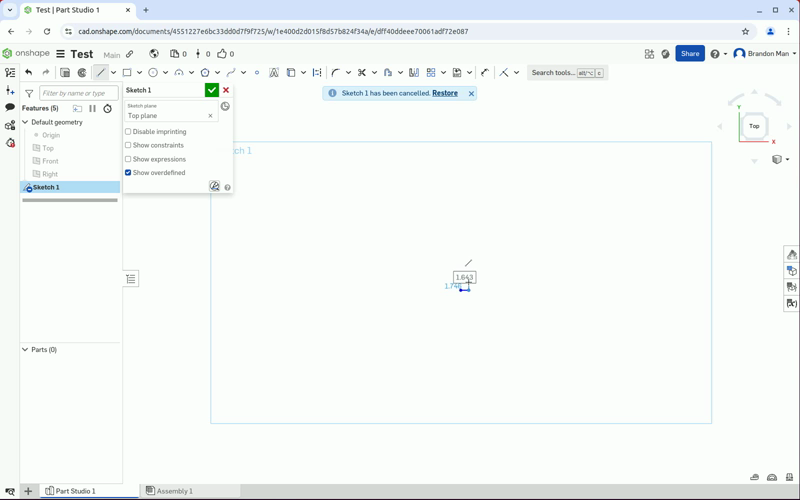
key_up(shift)
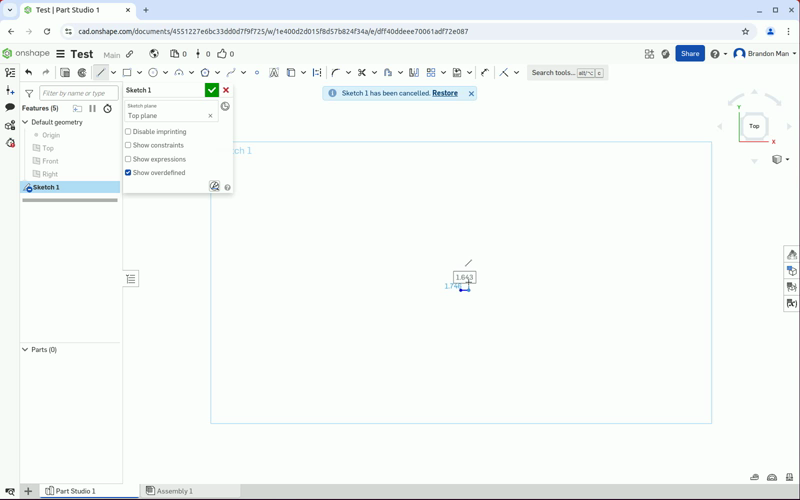
key_down(shift)
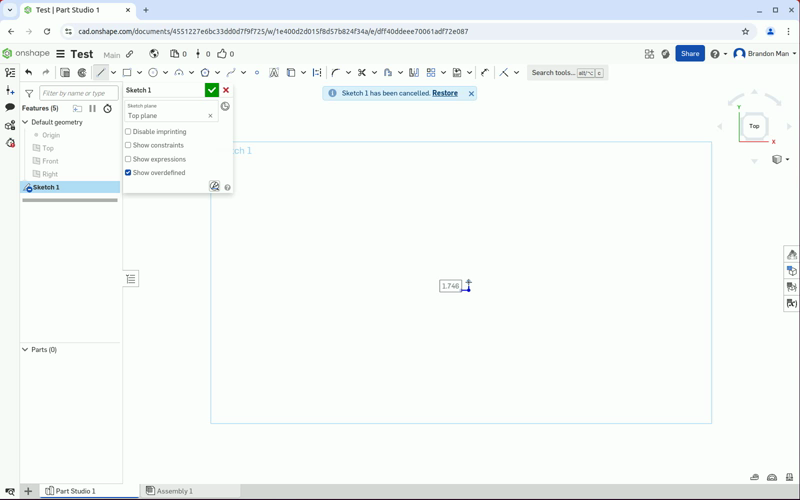
mouse_move(498, 281)
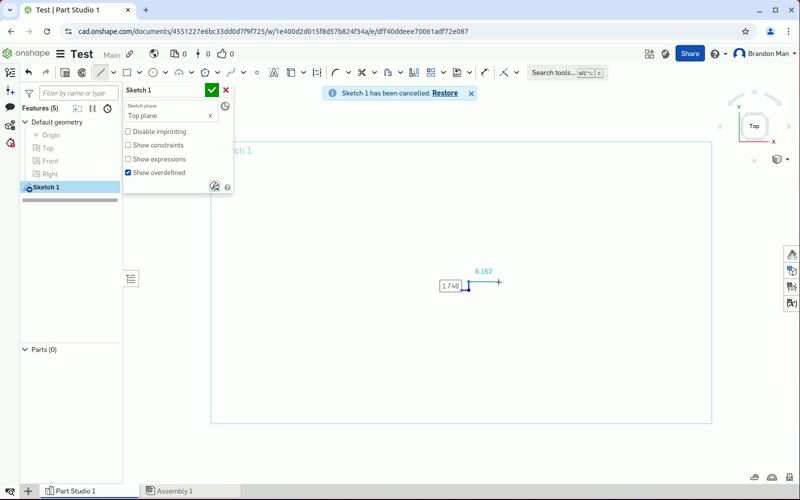
mouse_move(460, 281)
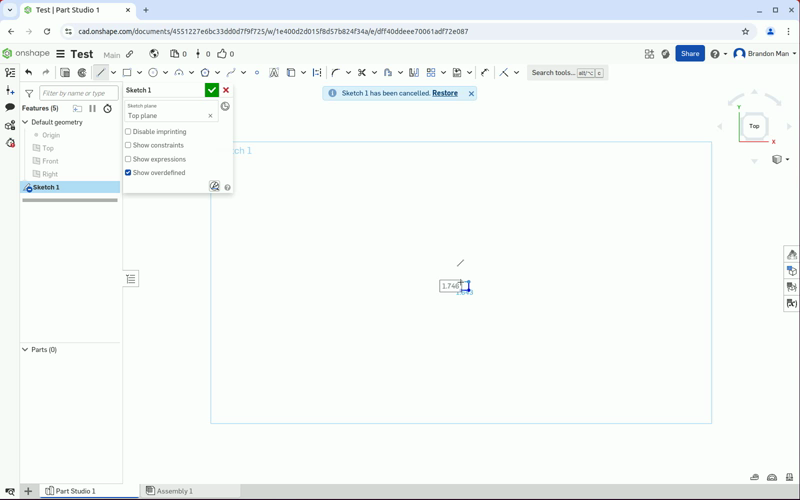
click(460, 281)
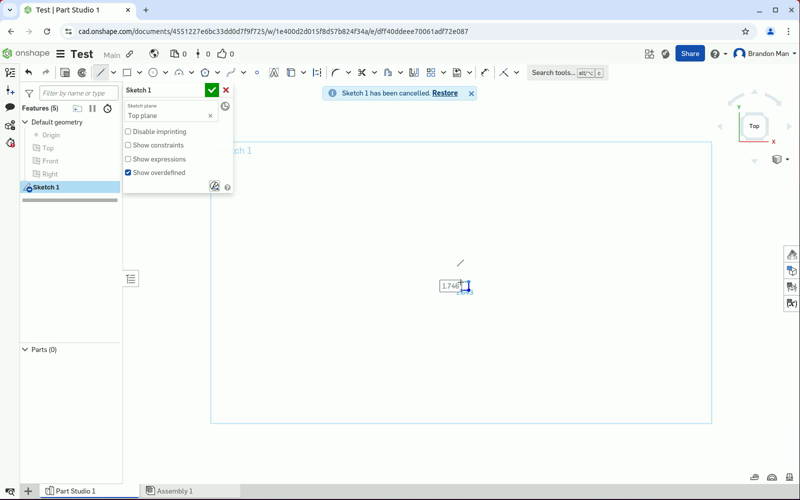
key_up(shift)
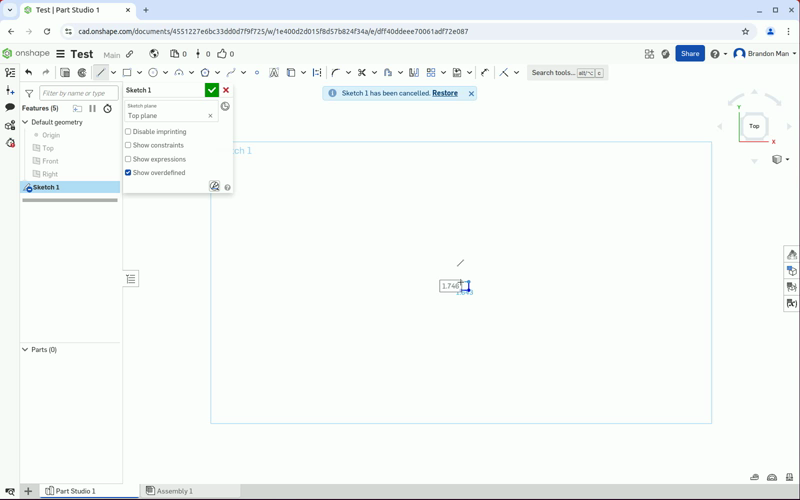
mouse_move(490, 281)
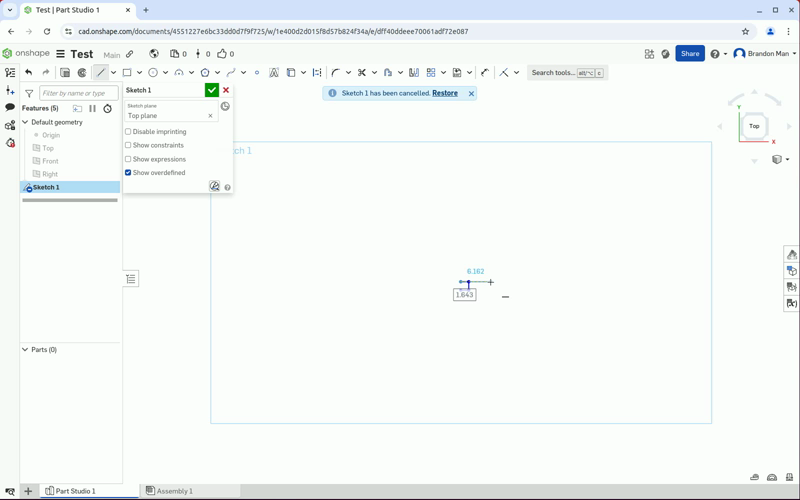
key_down(shift)
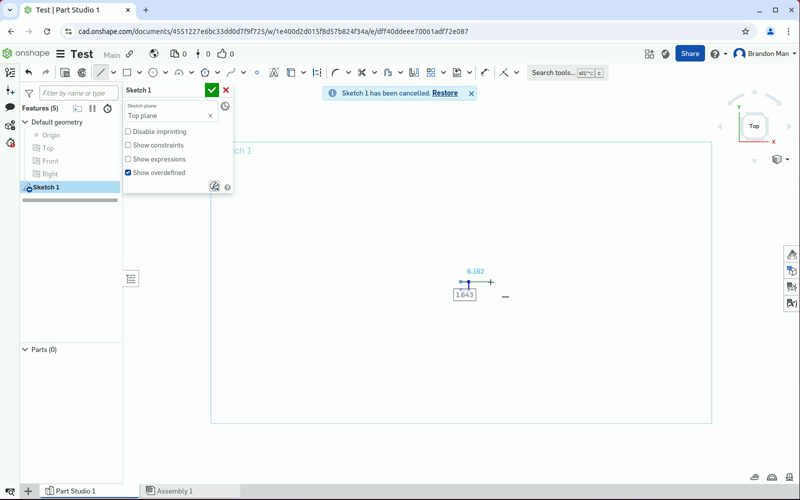
mouse_move(460, 290)
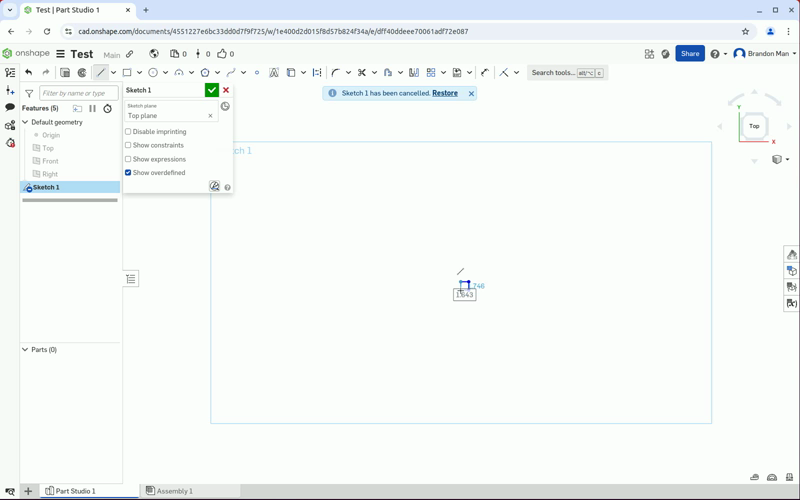
key_up(shift)
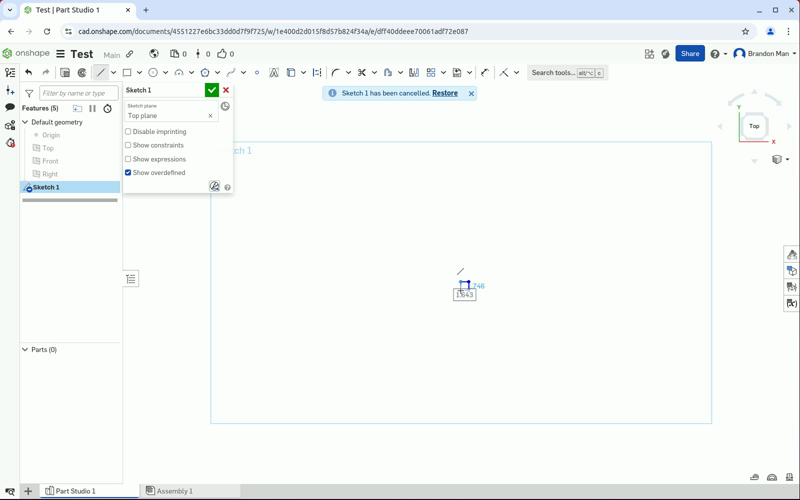
click(460, 290)
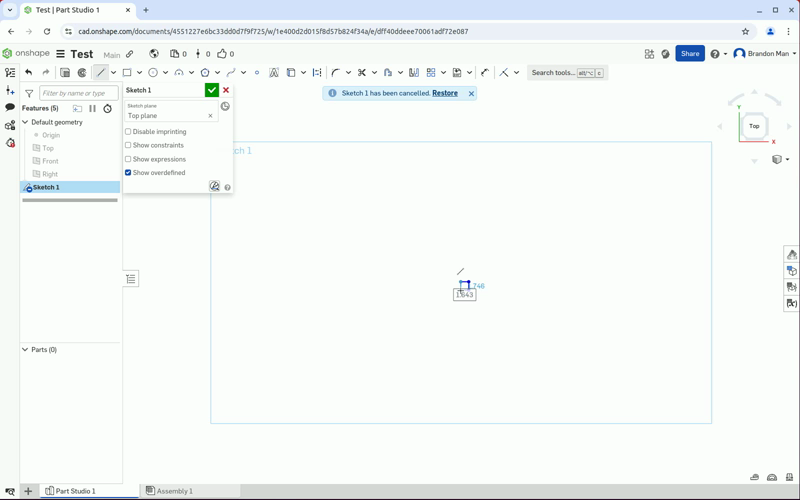
key(esc)
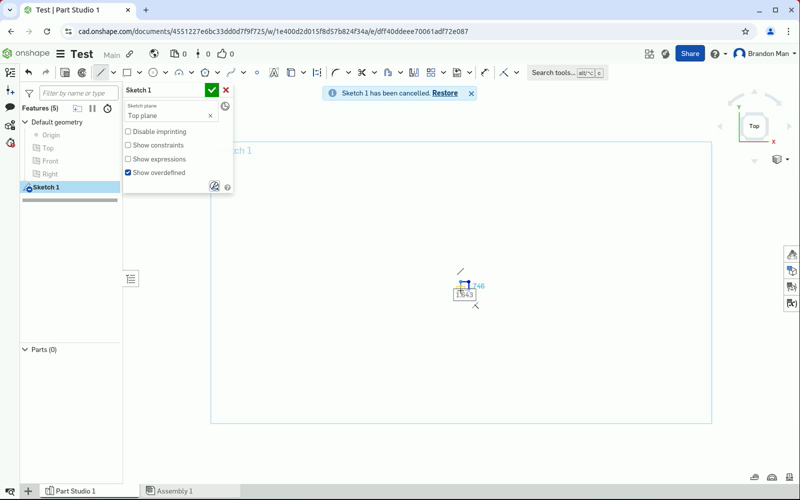
mouse_move(468, 289)
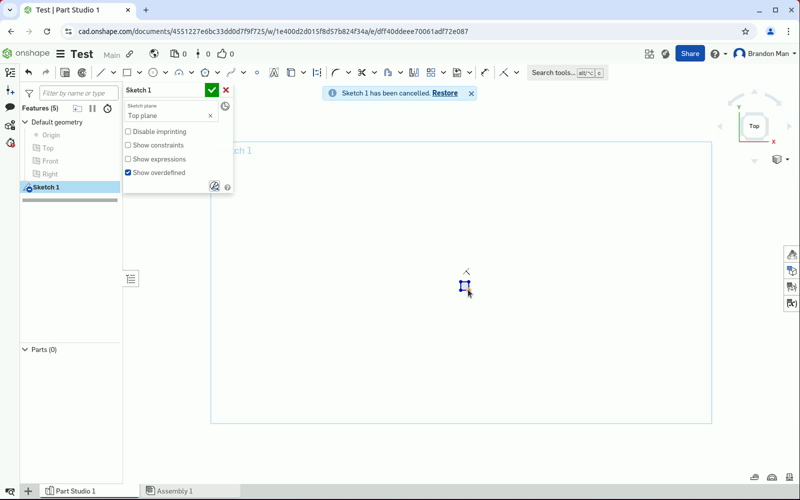
scroll(6)
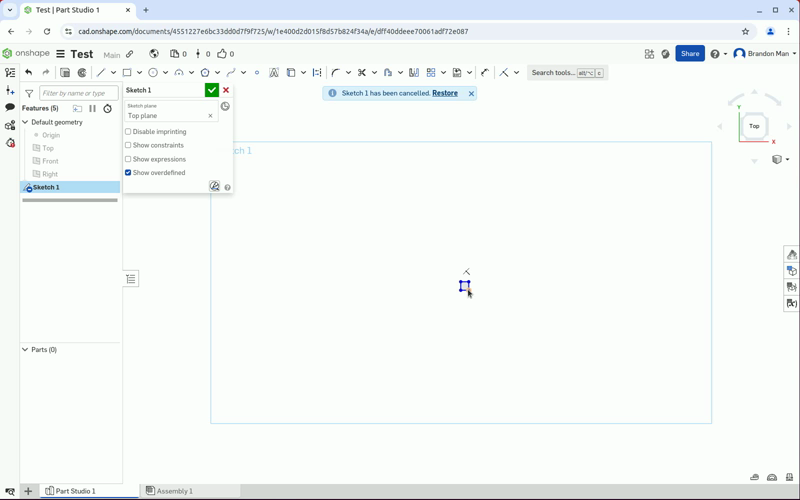
scroll(6)
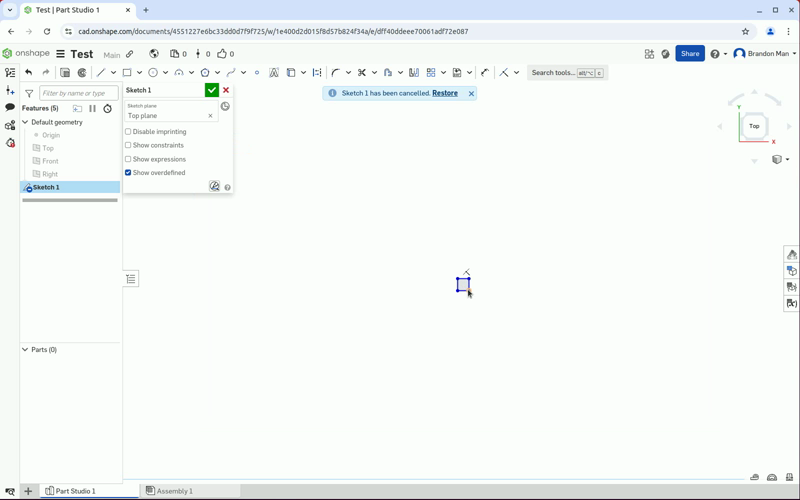
scroll(6)
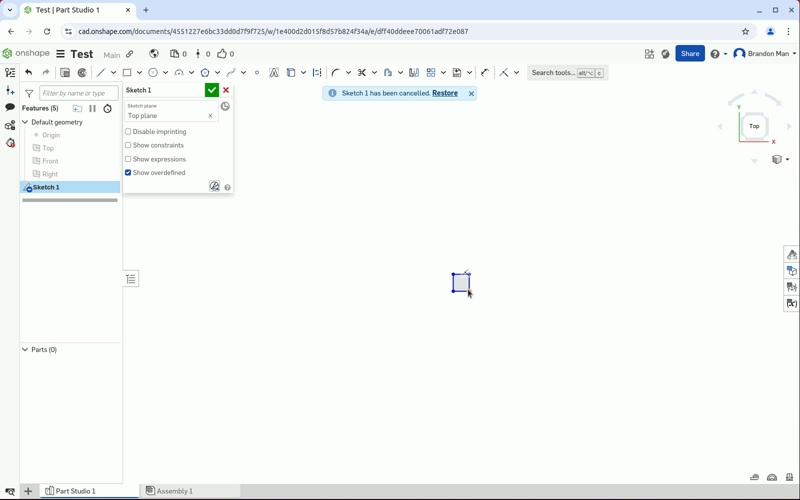
scroll(6)
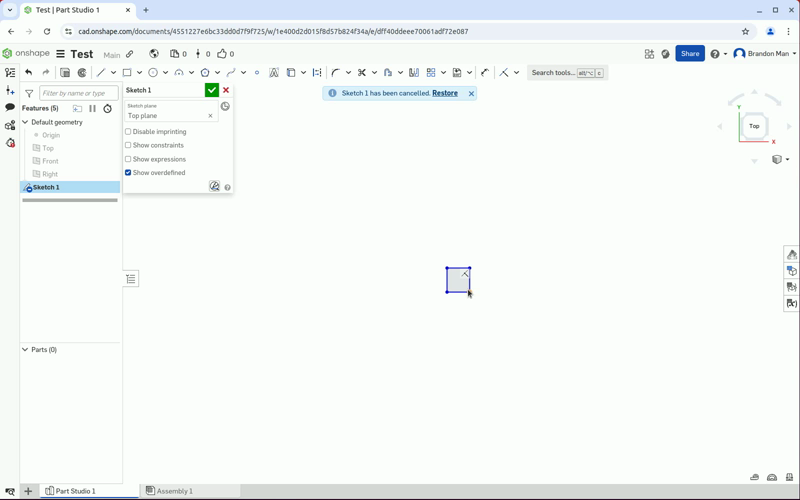
scroll(6)
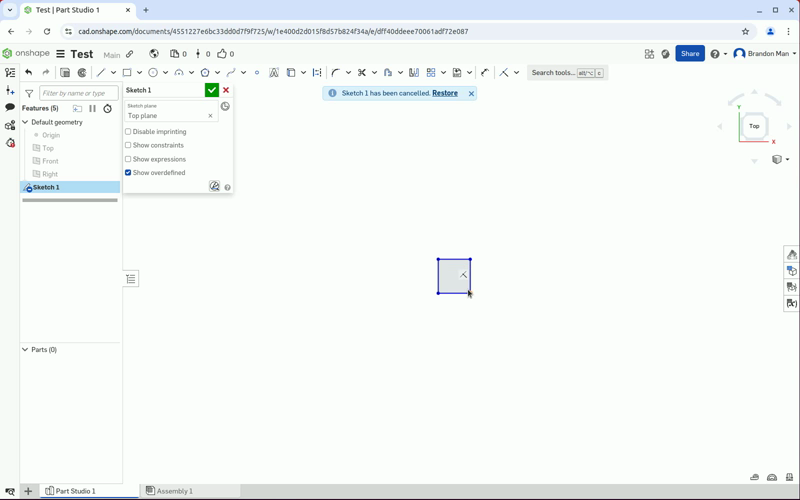
scroll(6)
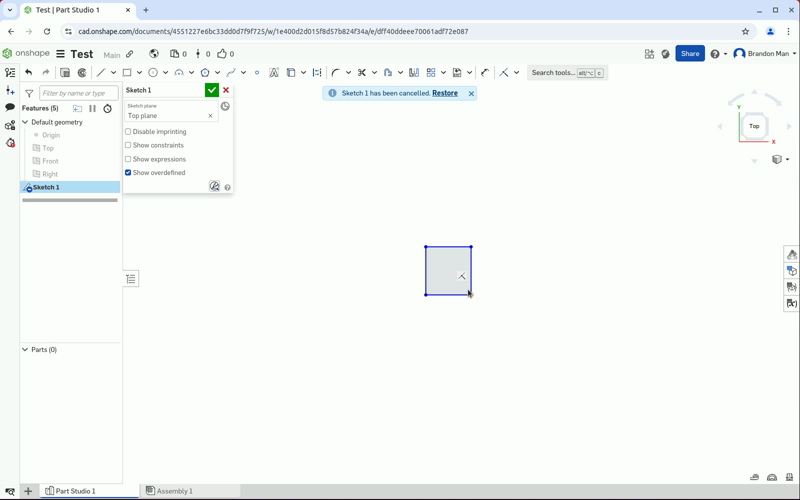
scroll(6)
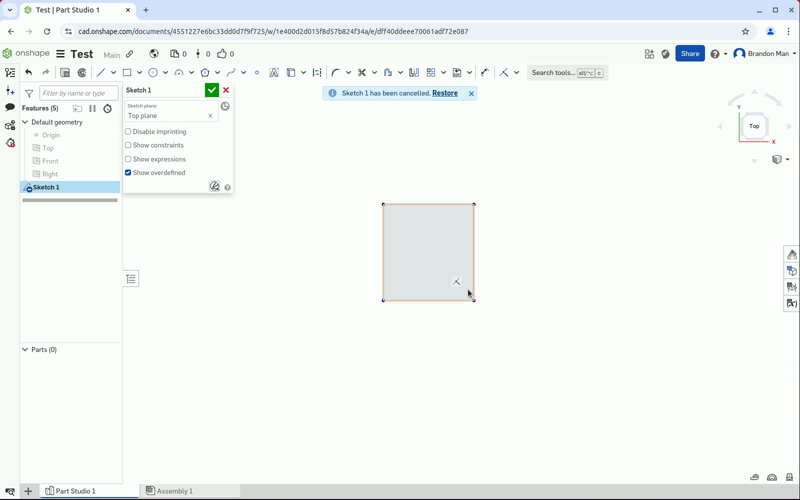
click(468, 289)
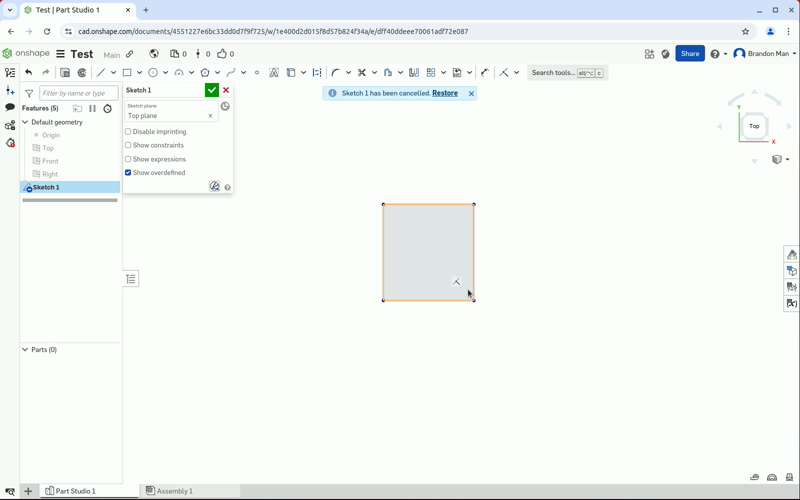
scroll(-6)
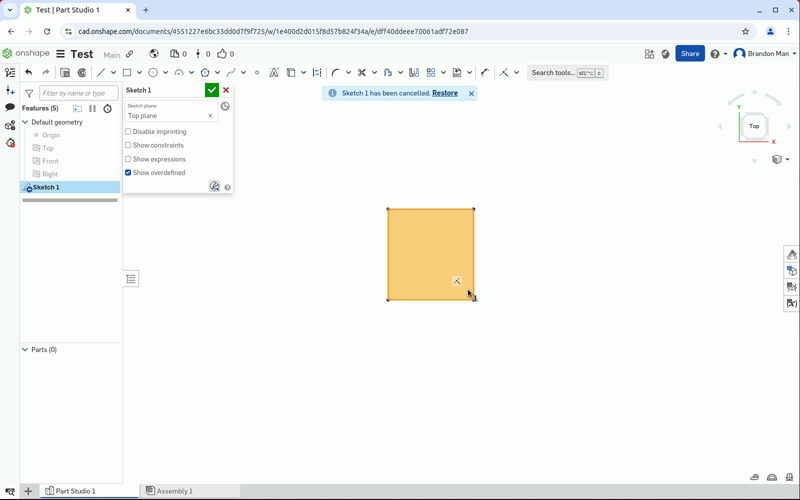
scroll(-6)
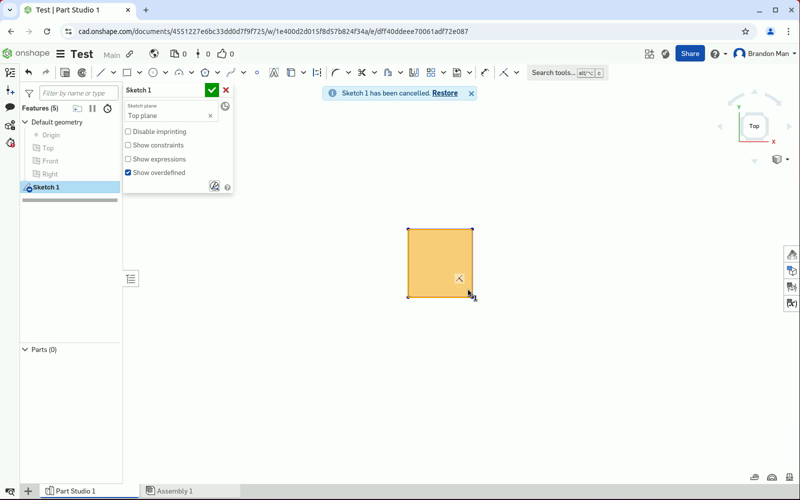
scroll(-6)
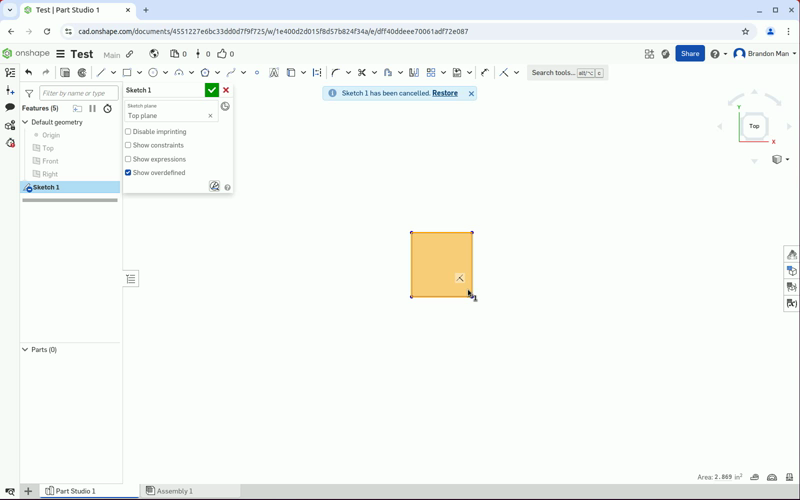
scroll(-6)
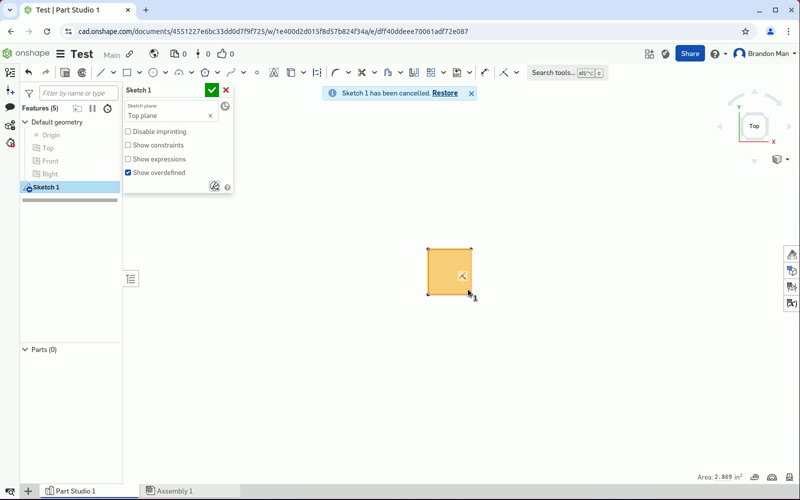
scroll(-6)
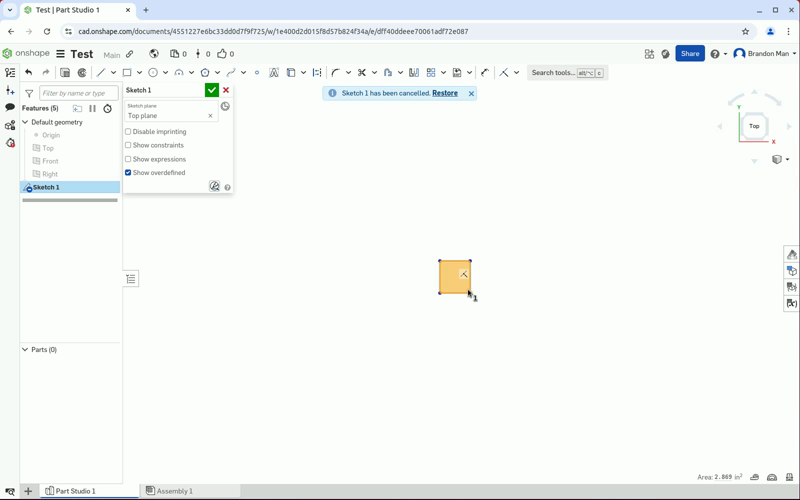
scroll(-6)
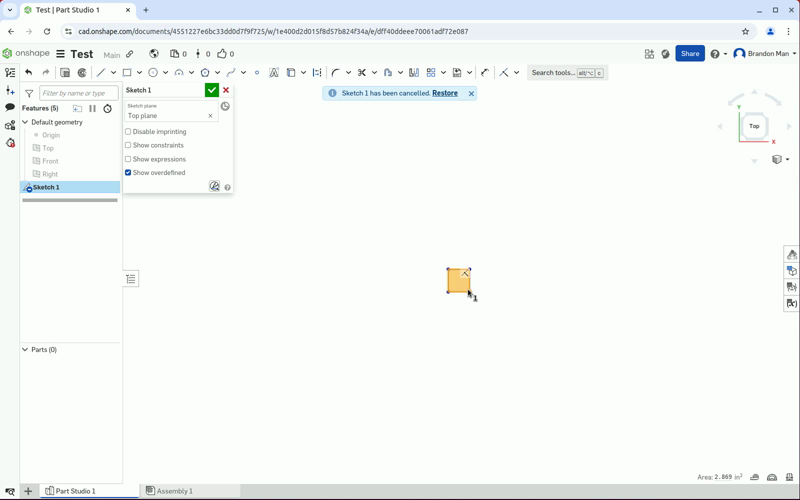
scroll(-6)
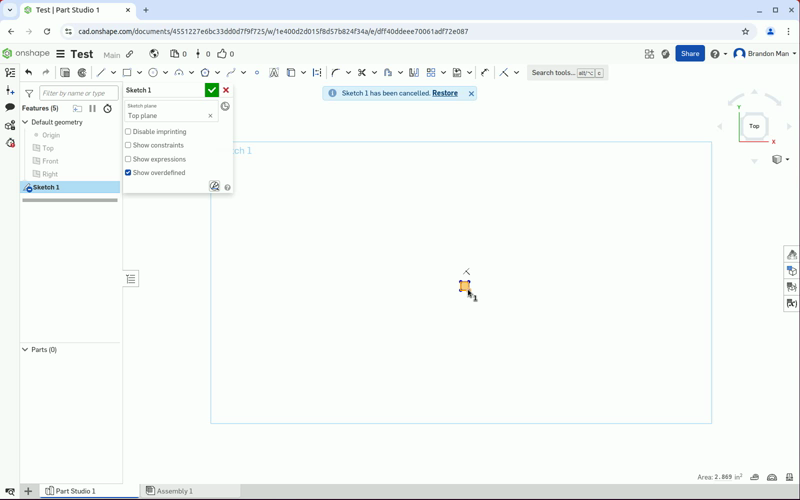
mouse_move(73, 352)
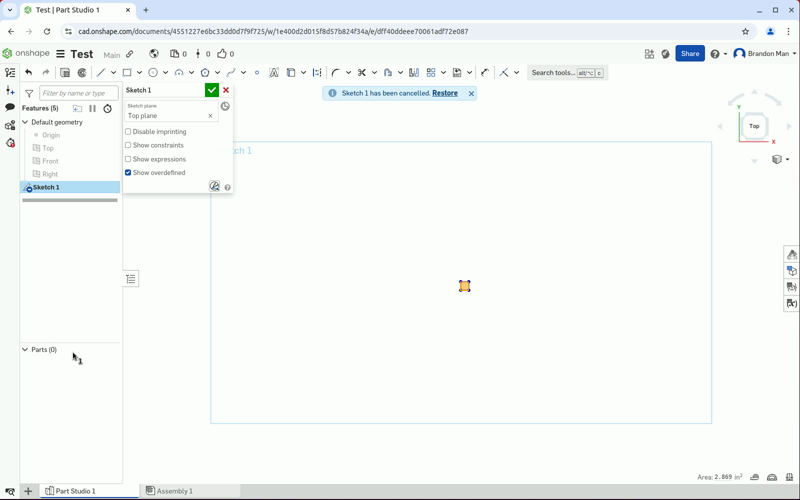
key(shift+y)
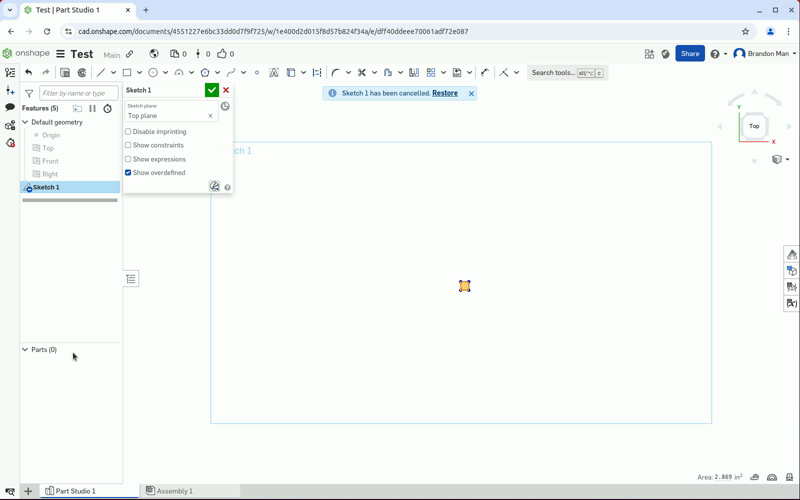
key(shift+e)
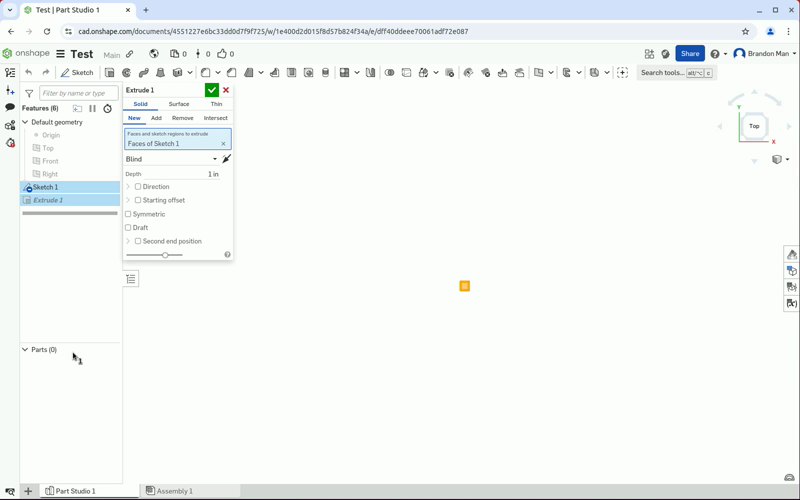
mouse_move(143, 106)
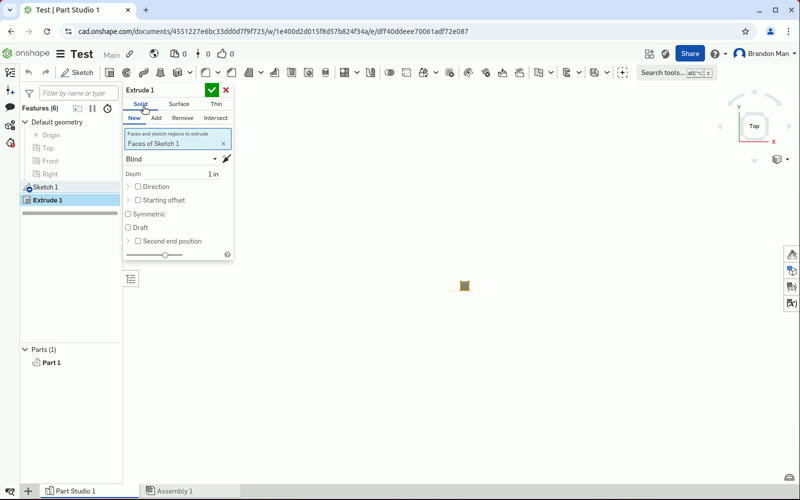
click(143, 106)
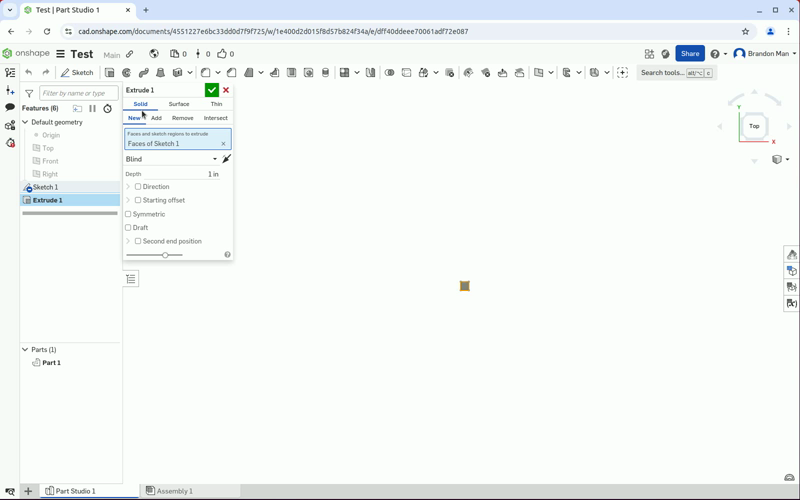
mouse_move(137, 120)
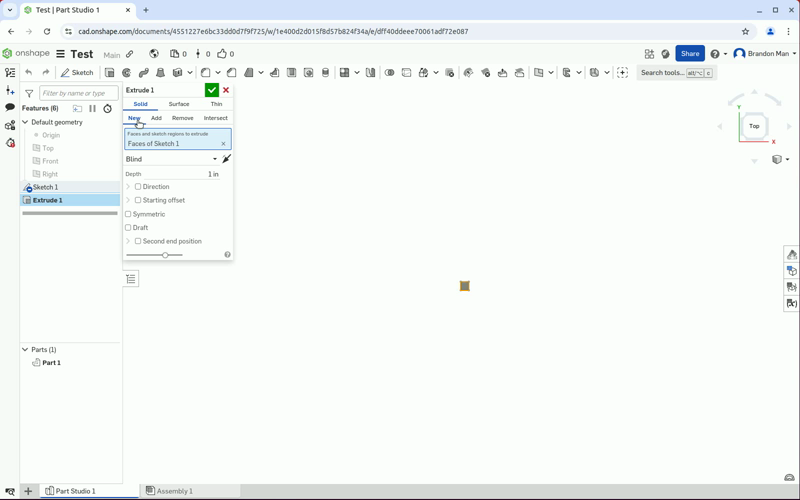
click(137, 120)
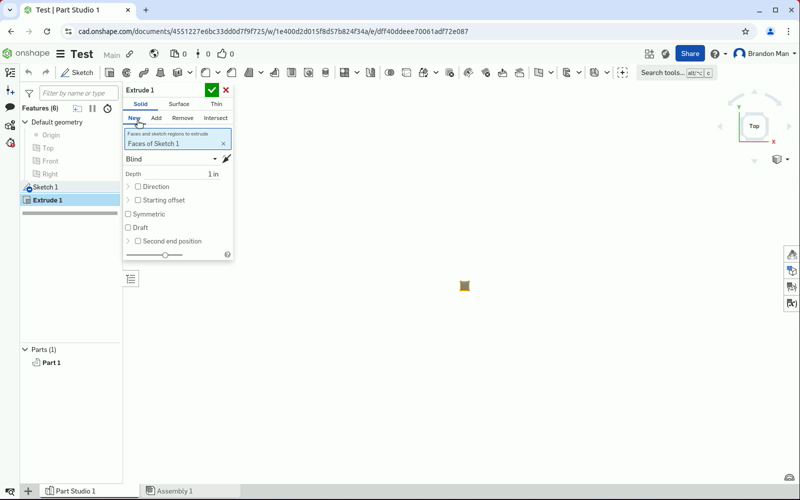
key(tab, 4)
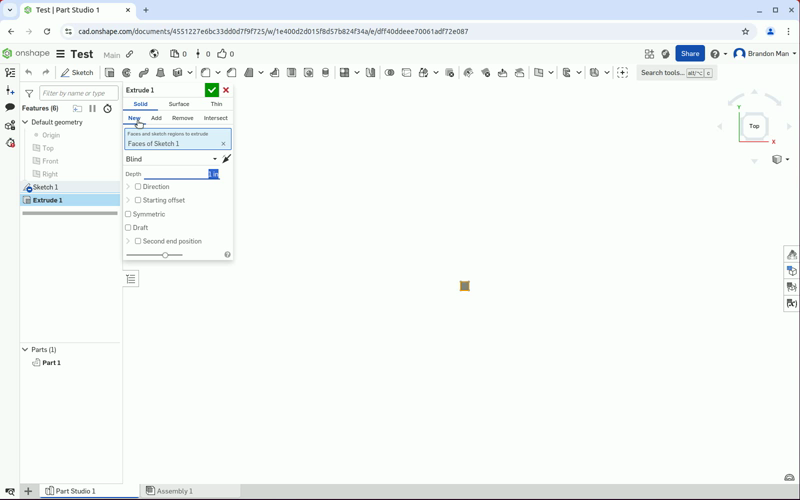
text(23.108)
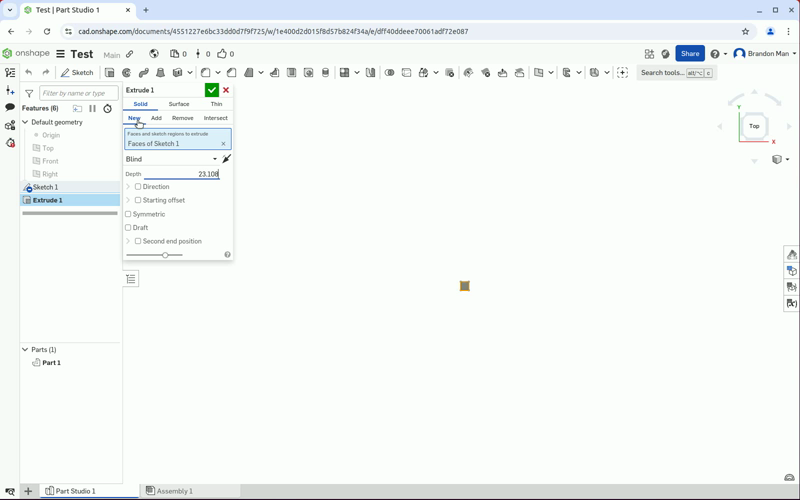
key(enter)
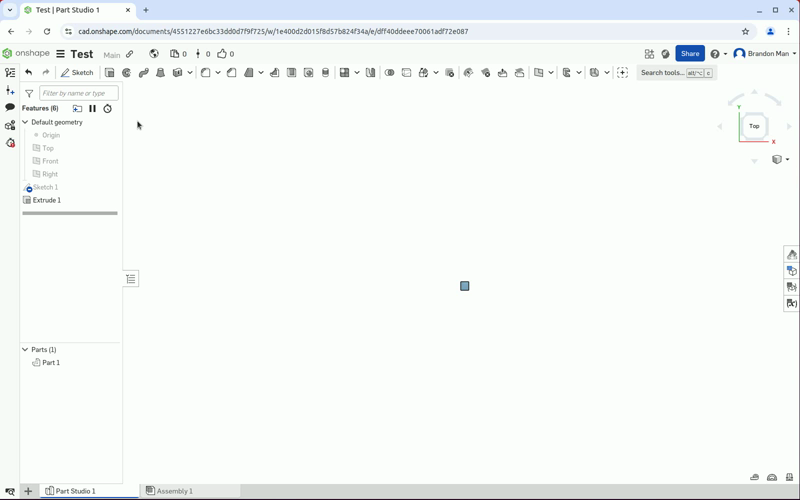
key(shift+h)
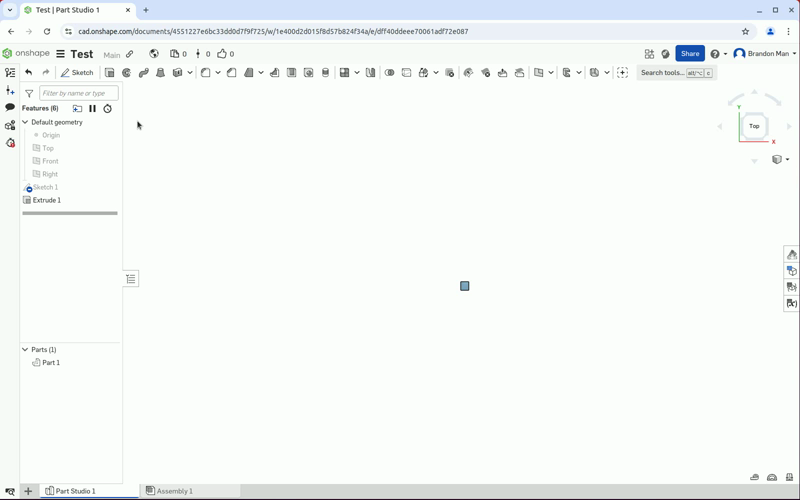
key(shift+h)
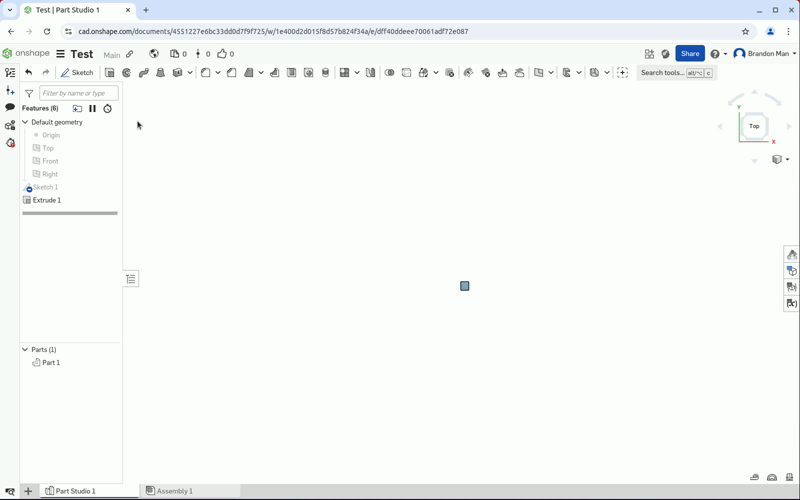
mouse_move(73, 189)
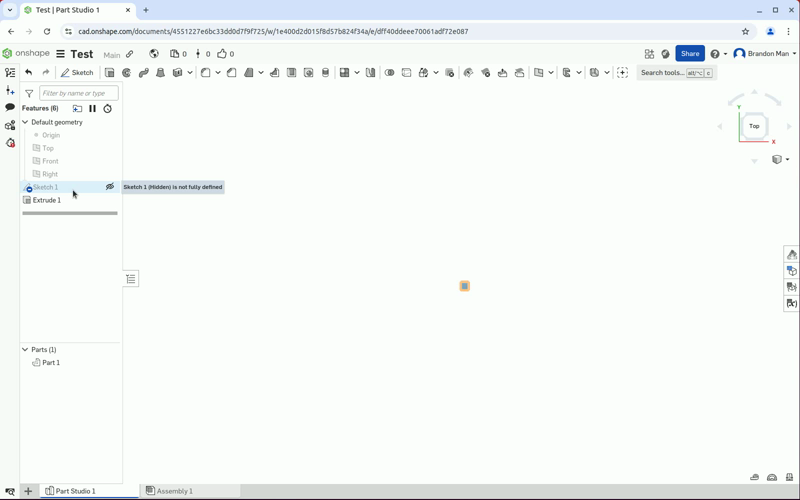
click(73, 189)
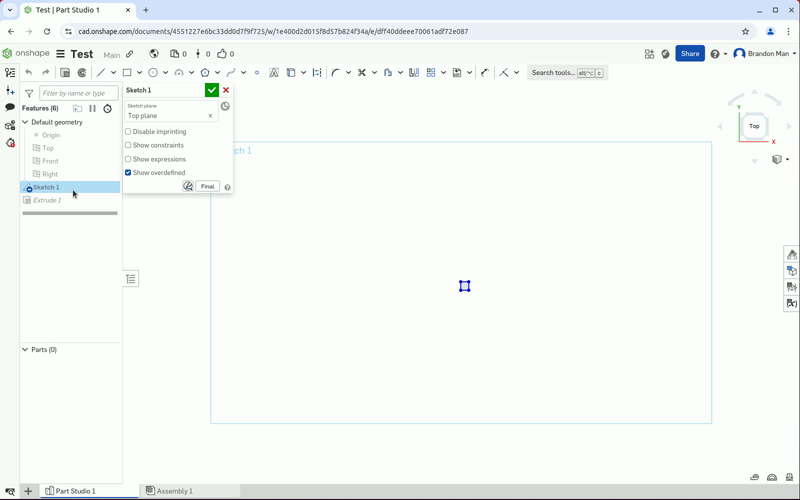
mouse_move(229, 92)
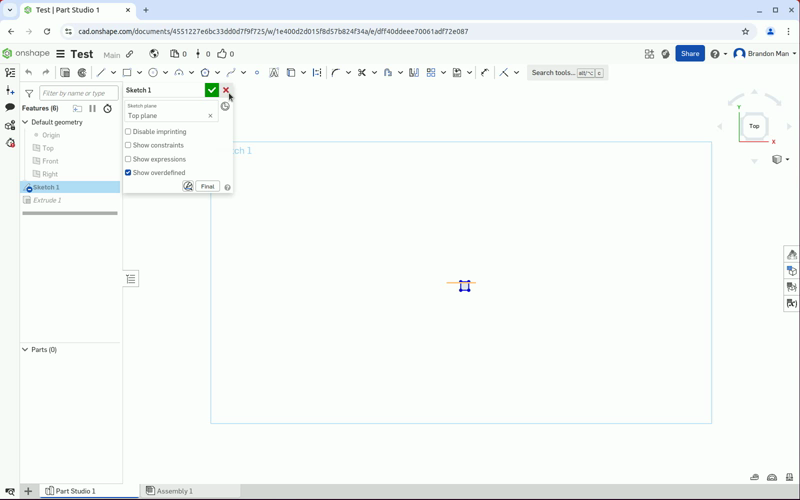
click(229, 92)
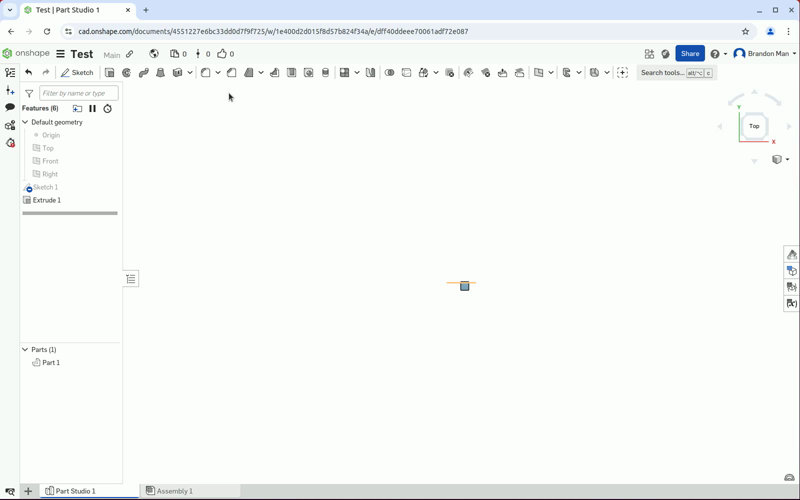
mouse_move(73, 352)
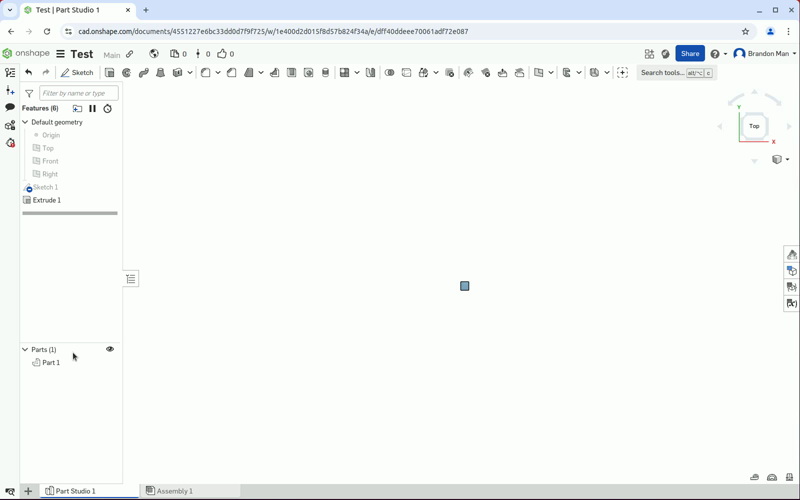
key(y)
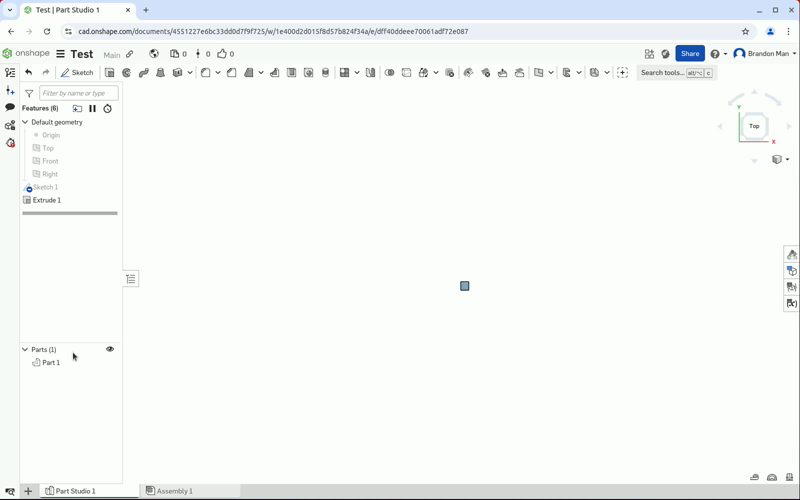
key(shift+p)
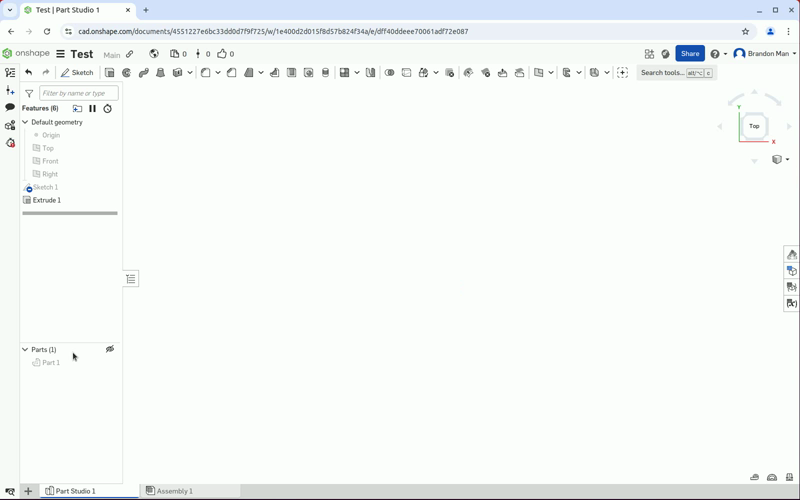
key(space)
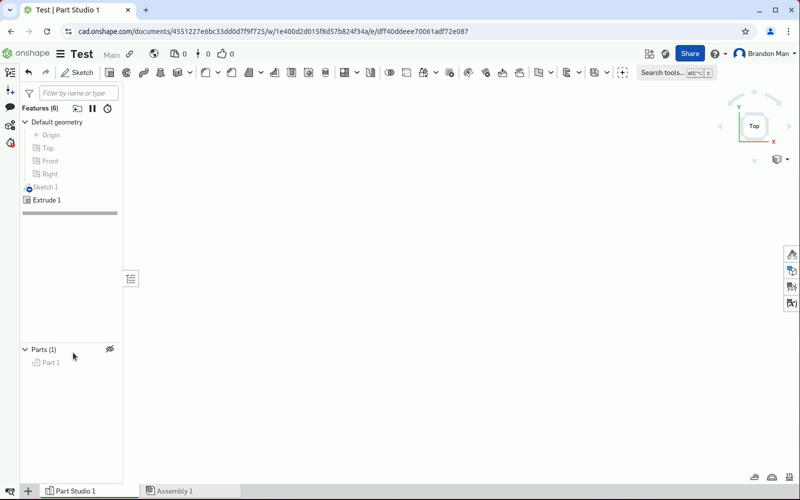
key_down(shift)
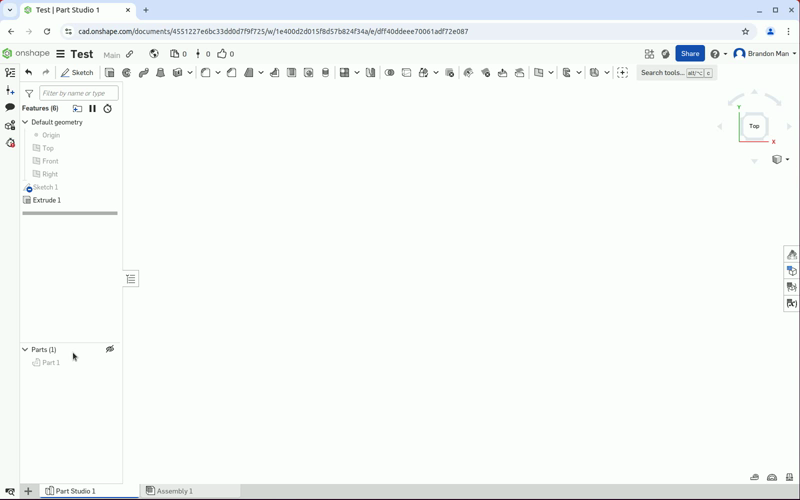
key(up)
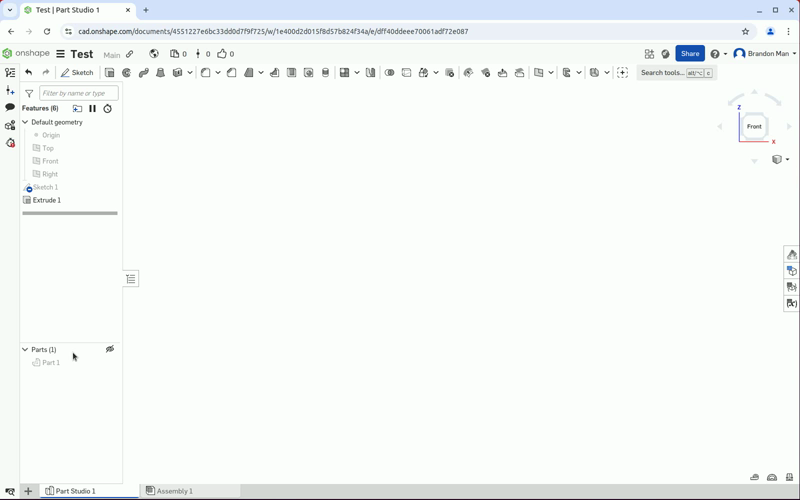
key_up(shift)
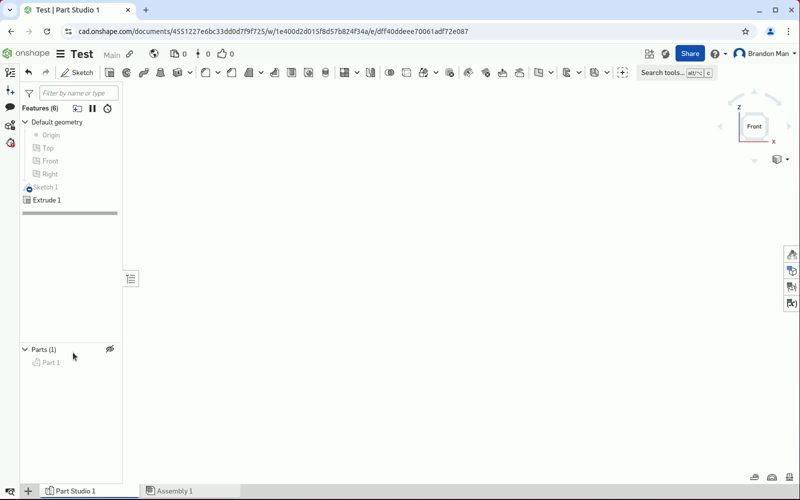
key(space)
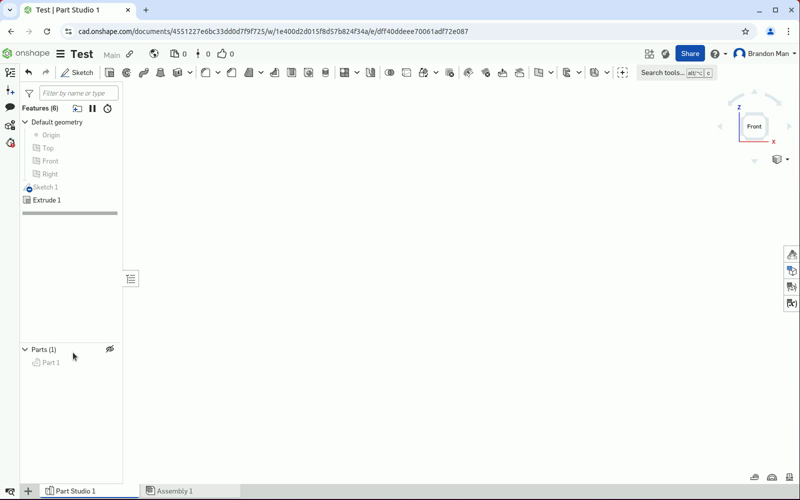
key_down(shift)
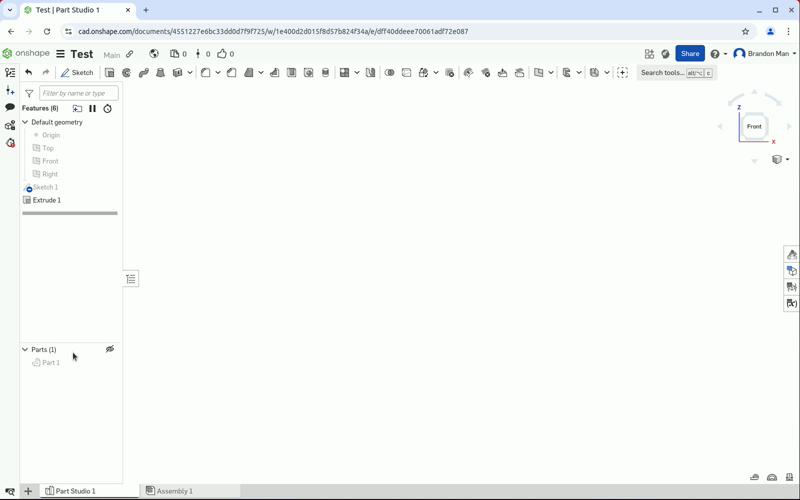
key(left)
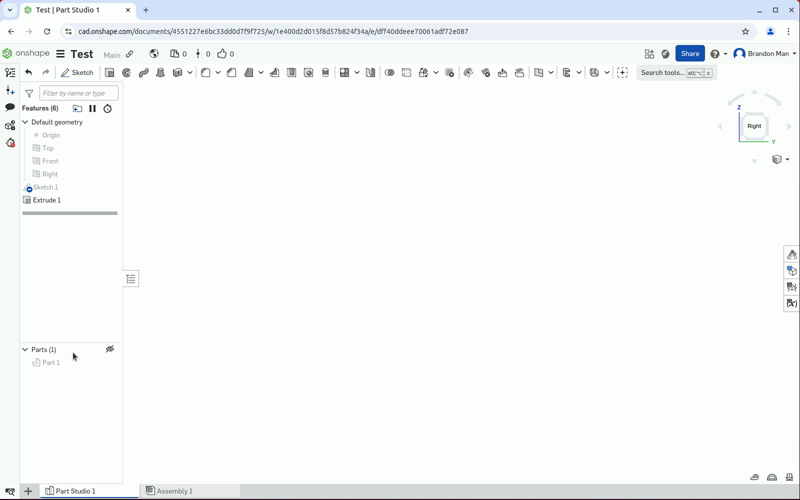
key_up(shift)
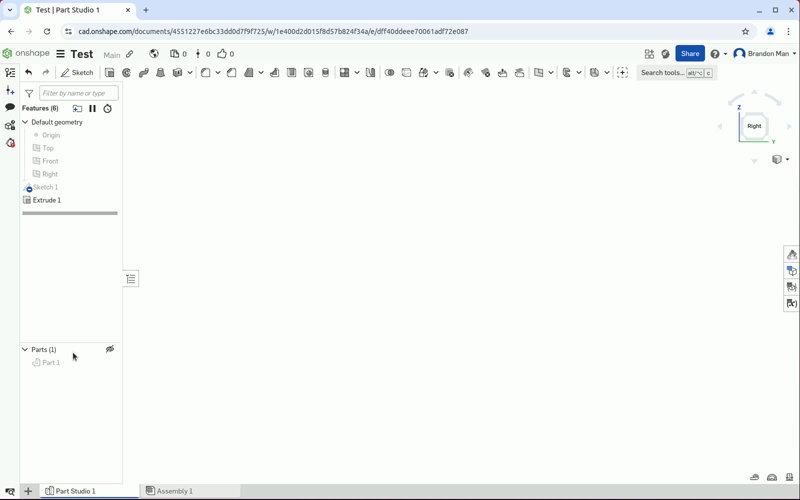
mouse_move(73, 352)
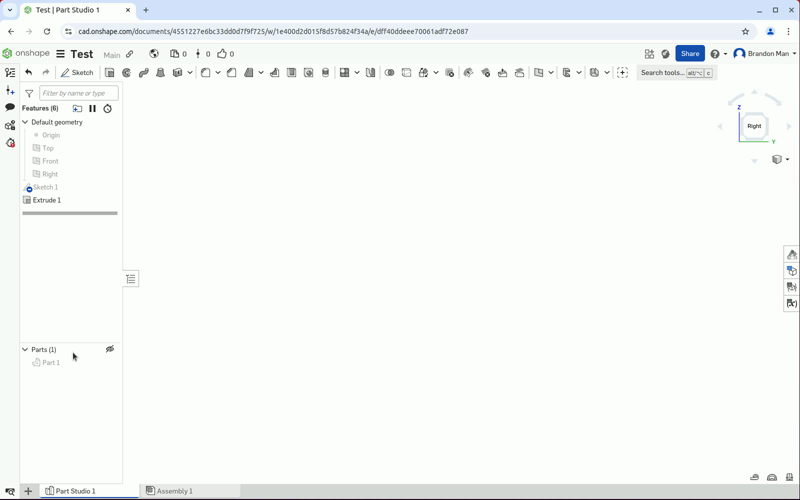
key(shift+y)
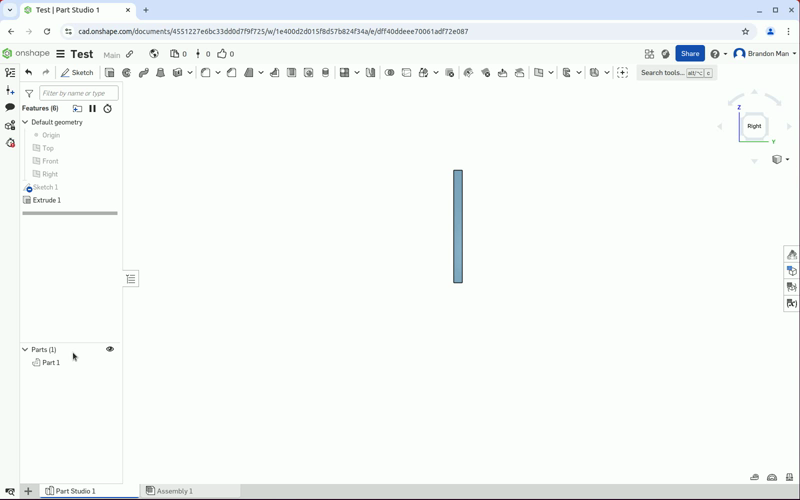
mouse_move(541, 75)
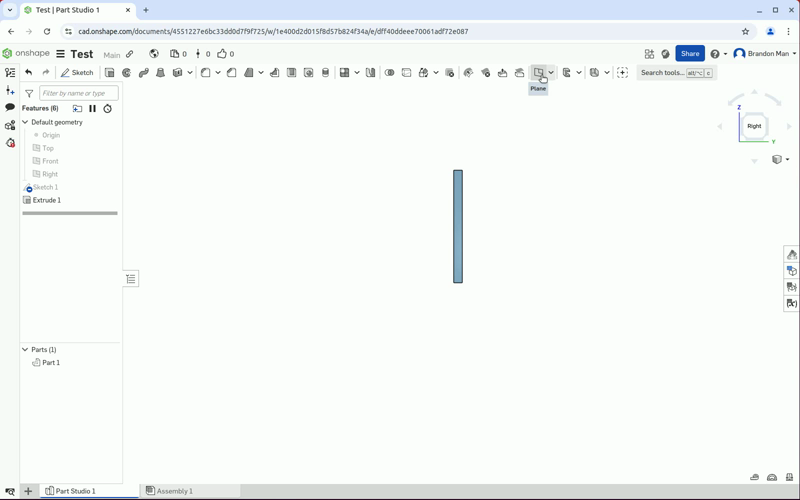
click(541, 75)
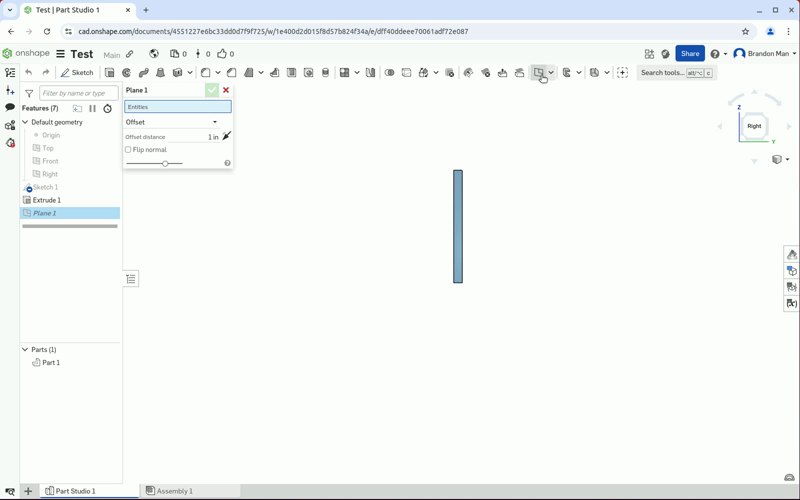
mouse_move(73, 176)
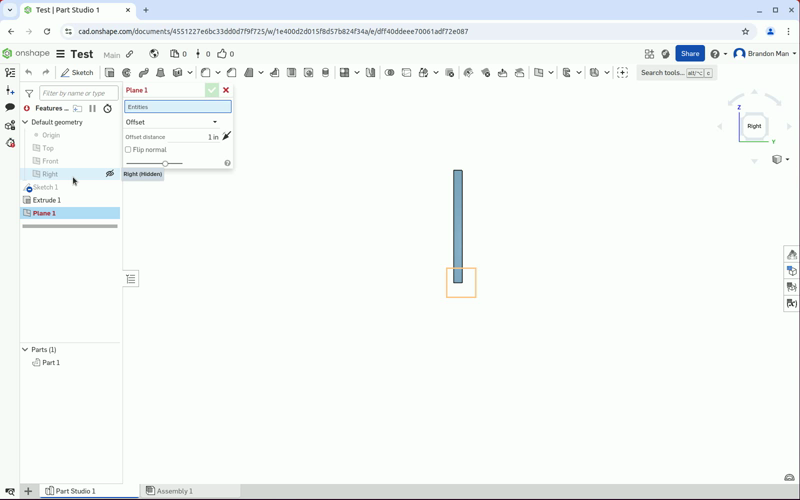
click(73, 176)
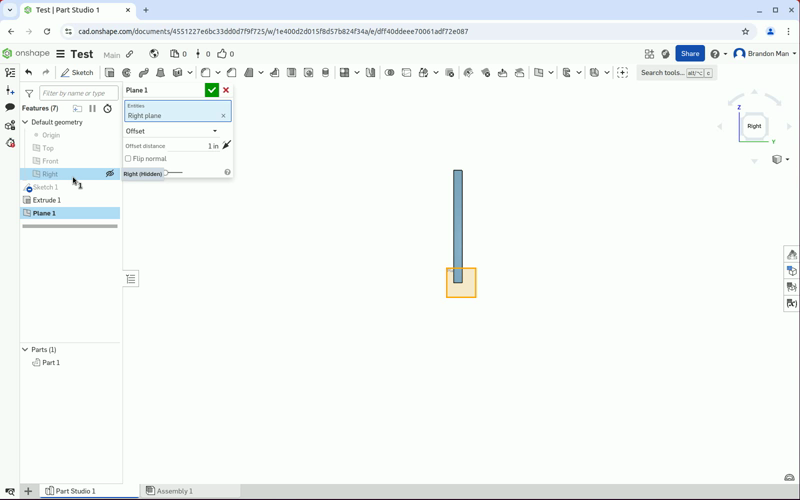
key(tab, 2)
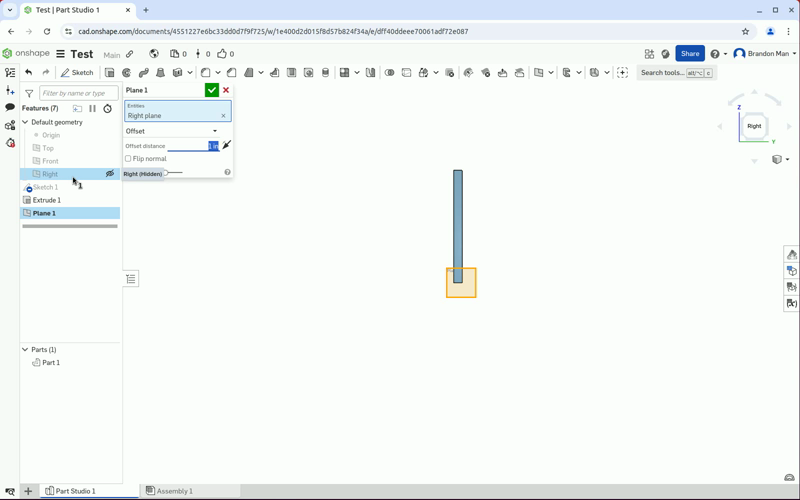
text(1.448)
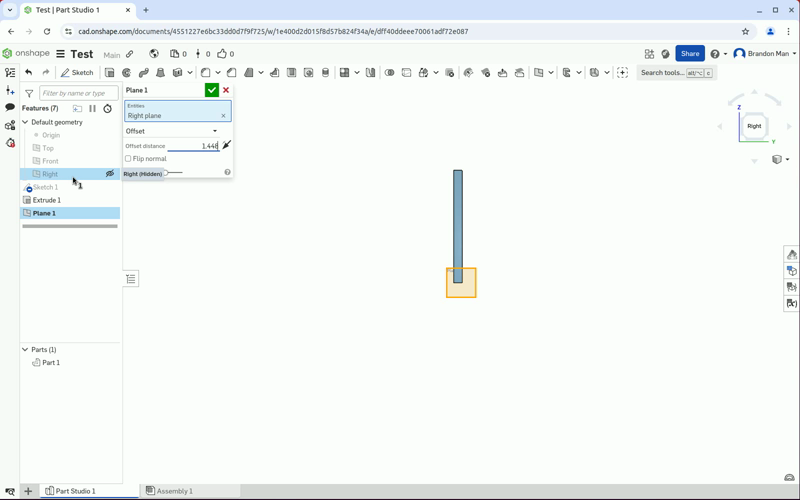
key(enter, 2)
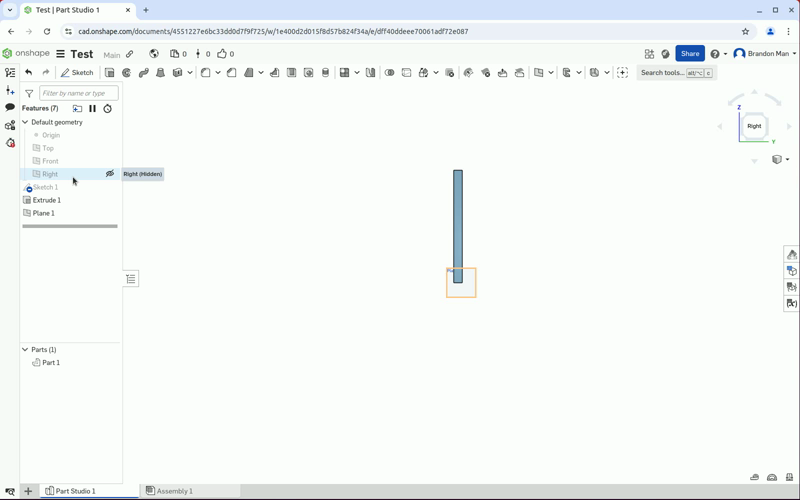
key(shift+s)
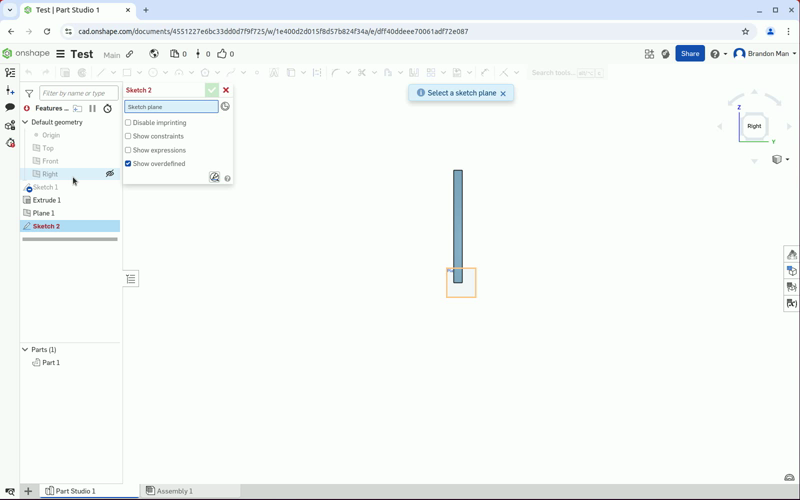
mouse_move(73, 215)
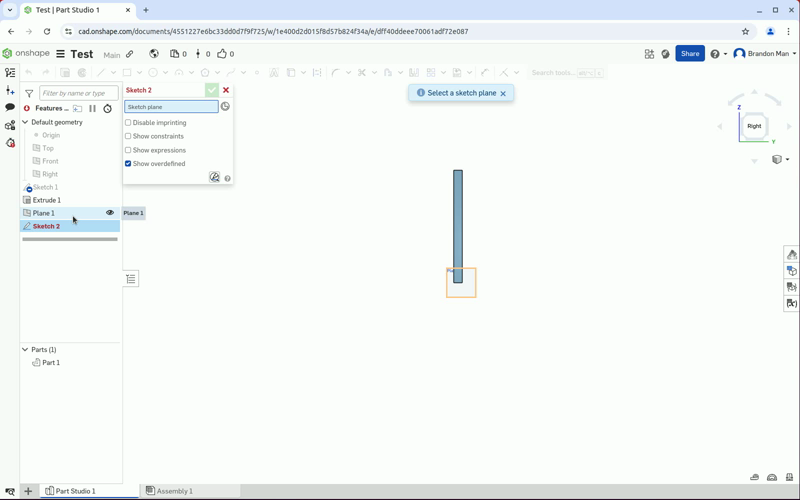
click(73, 215)
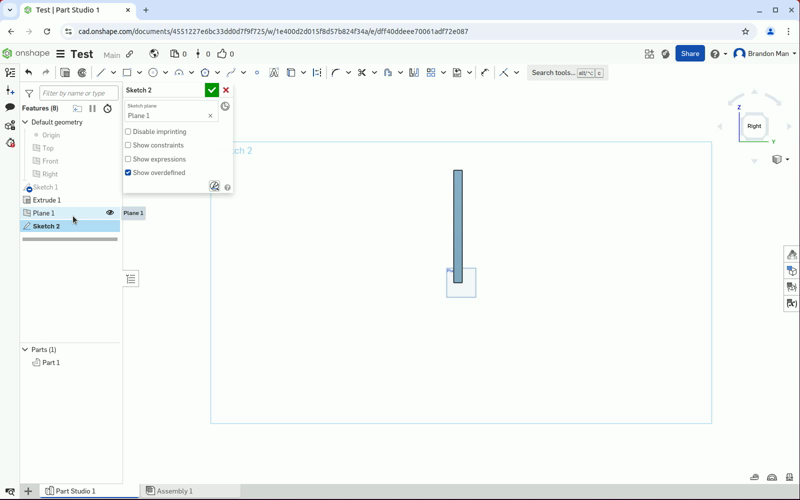
mouse_move(73, 352)
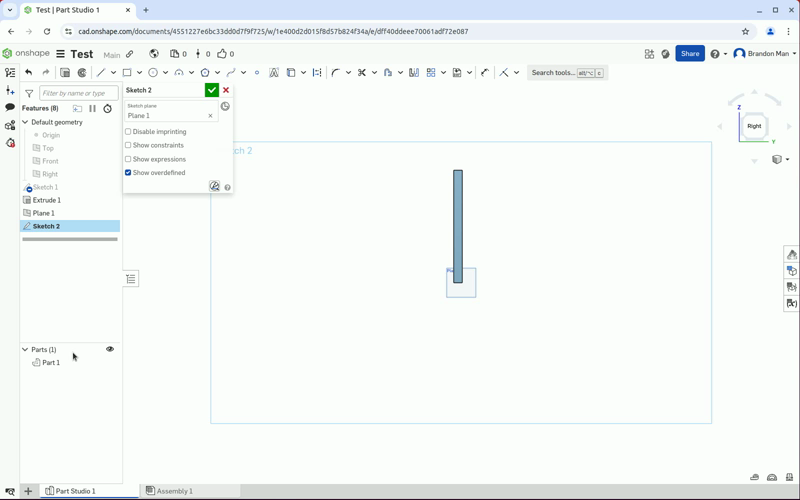
key(y)
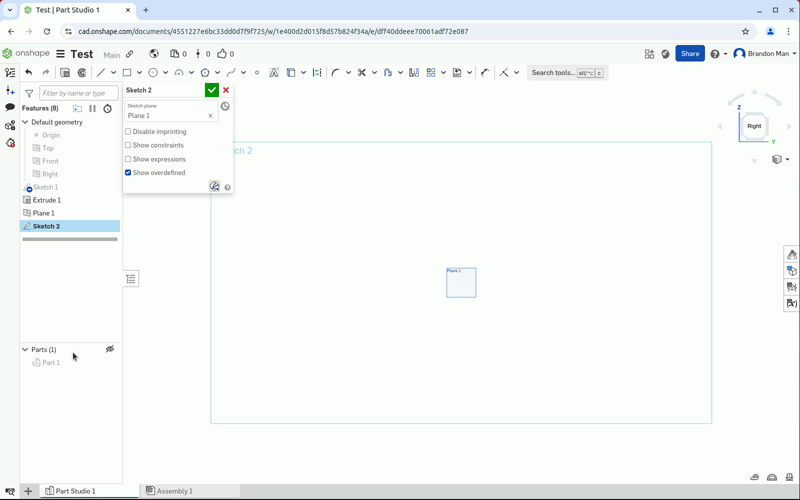
key(l)
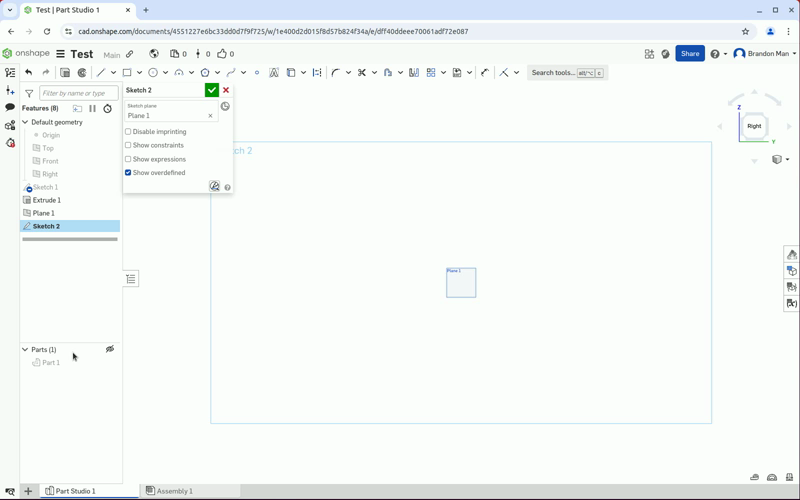
key_down(shift)
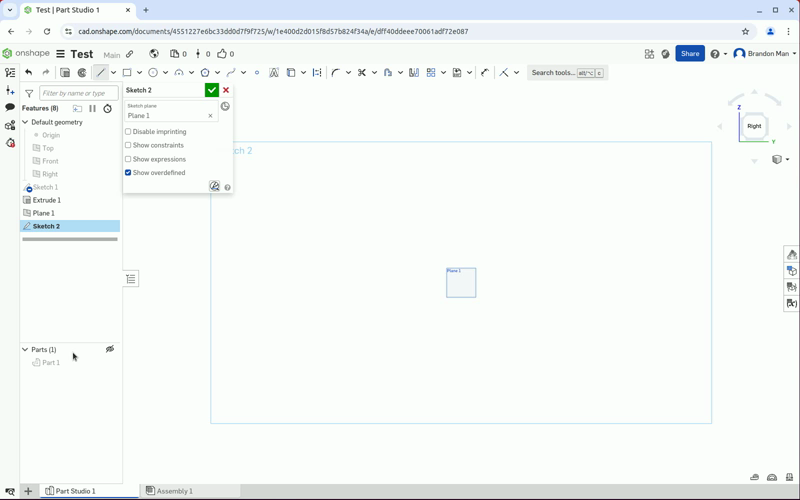
mouse_move(456, 180)
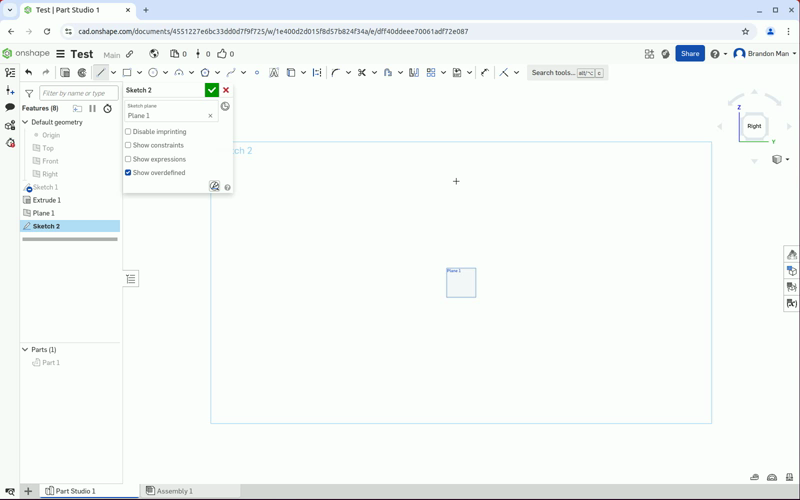
click(456, 180)
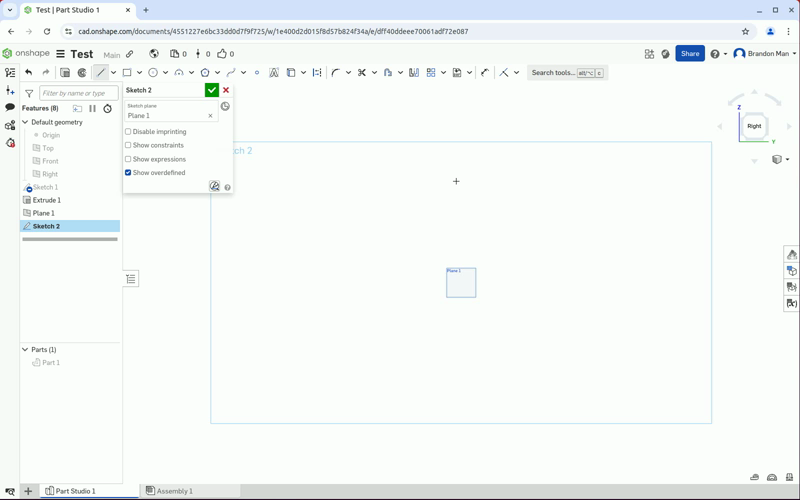
key_up(shift)
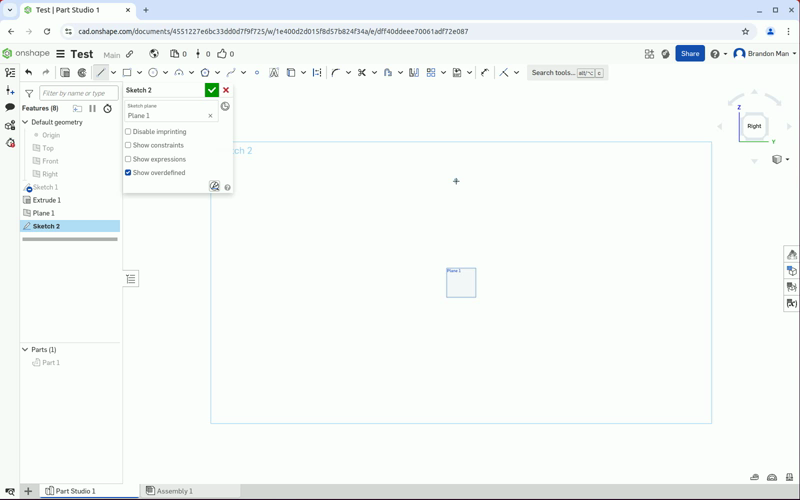
key_down(shift)
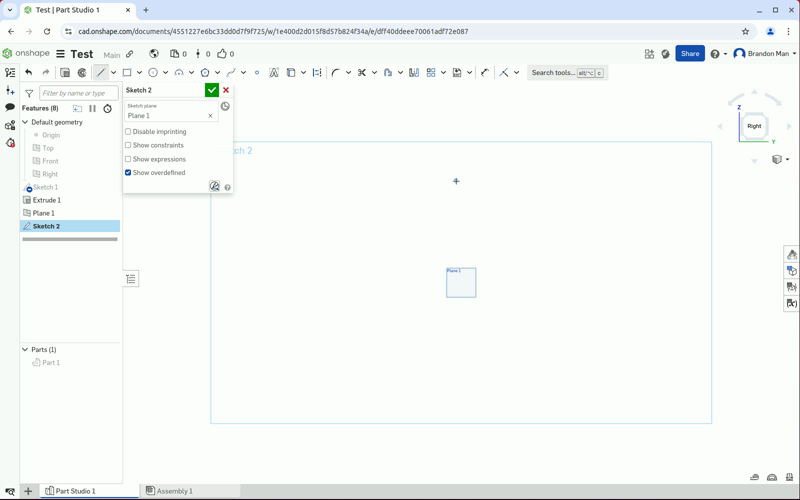
mouse_move(486, 180)
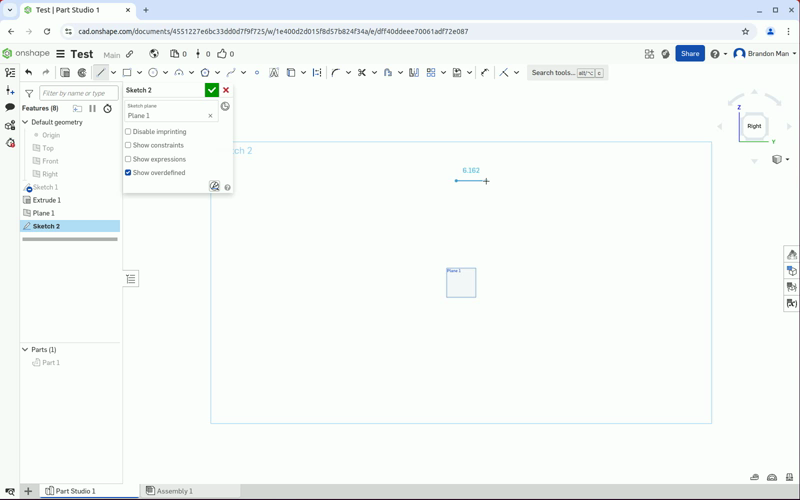
mouse_move(458, 180)
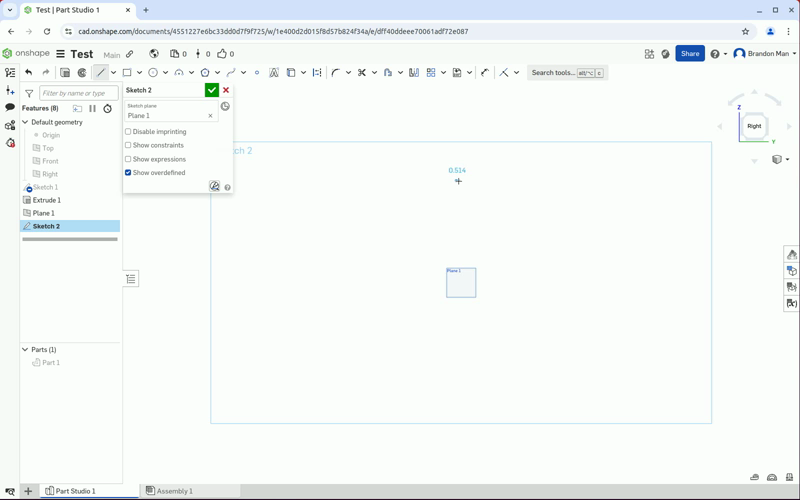
scroll(6)
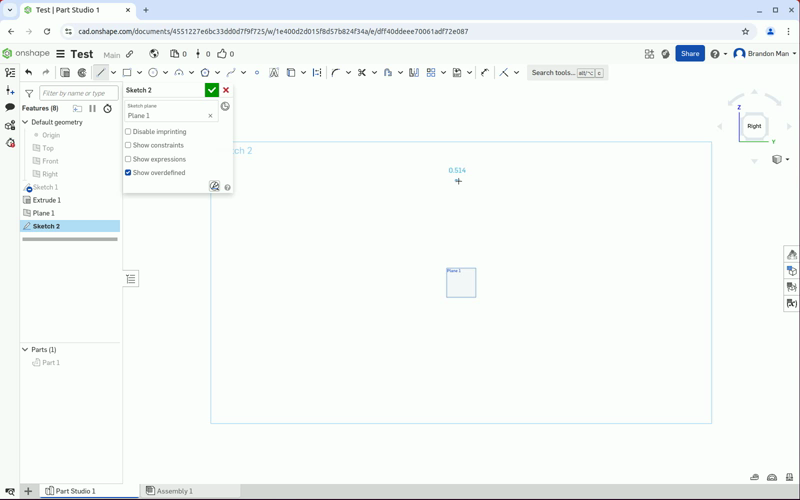
scroll(6)
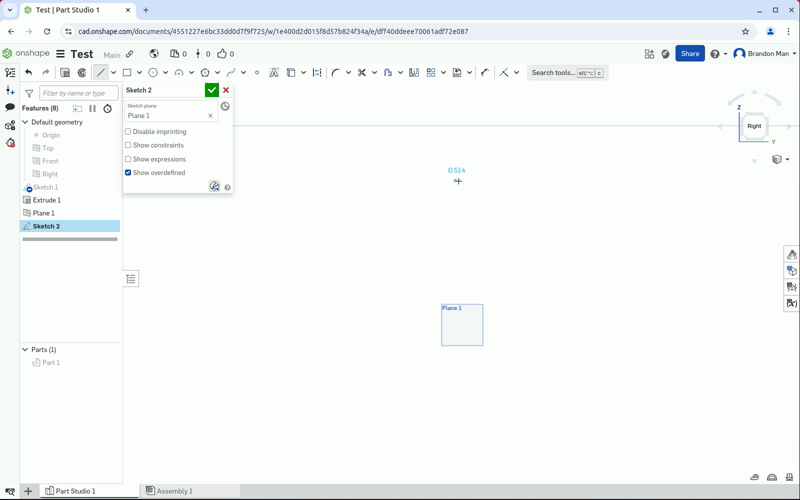
scroll(6)
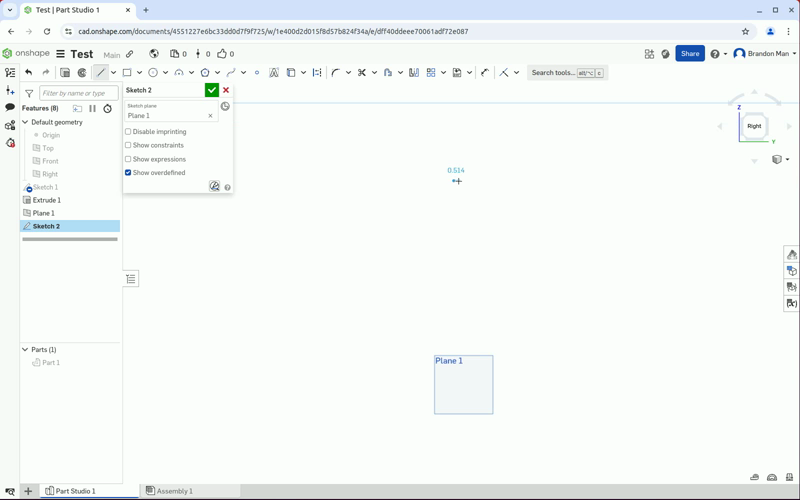
scroll(6)
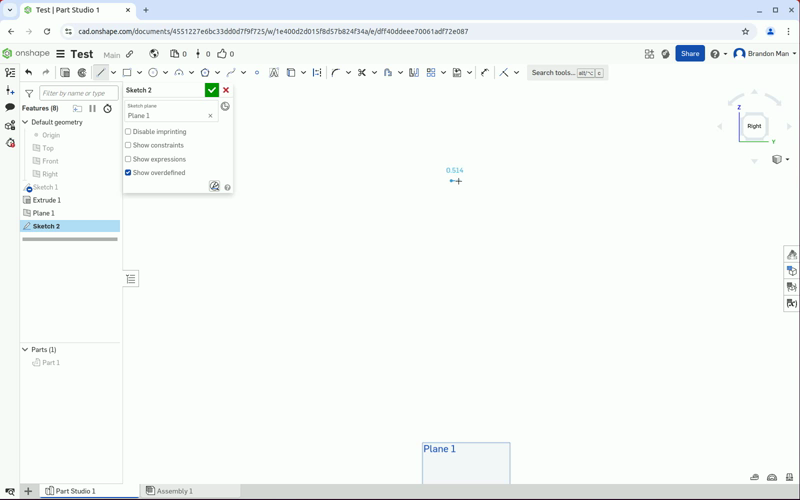
scroll(6)
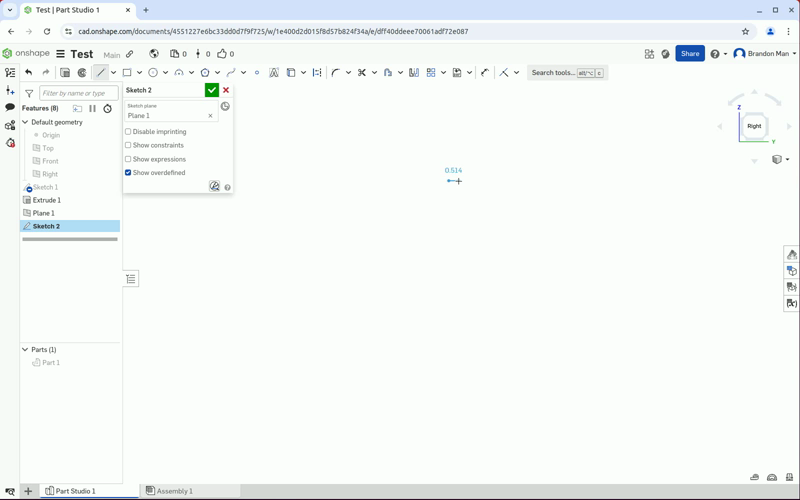
scroll(6)
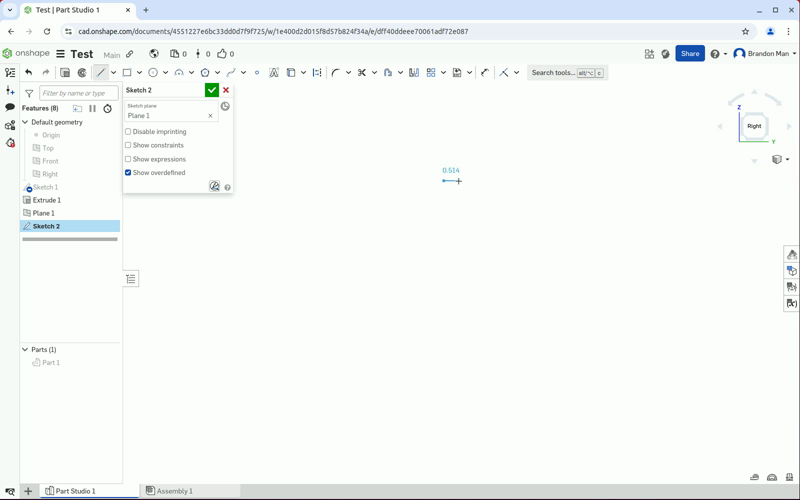
scroll(6)
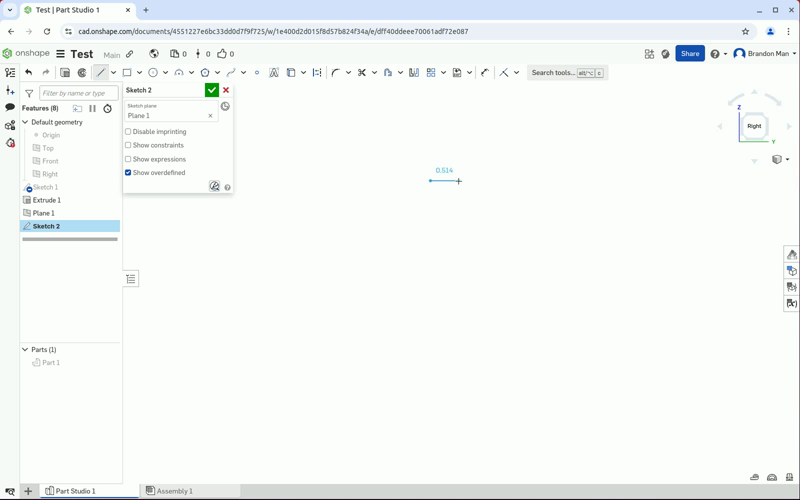
click(458, 180)
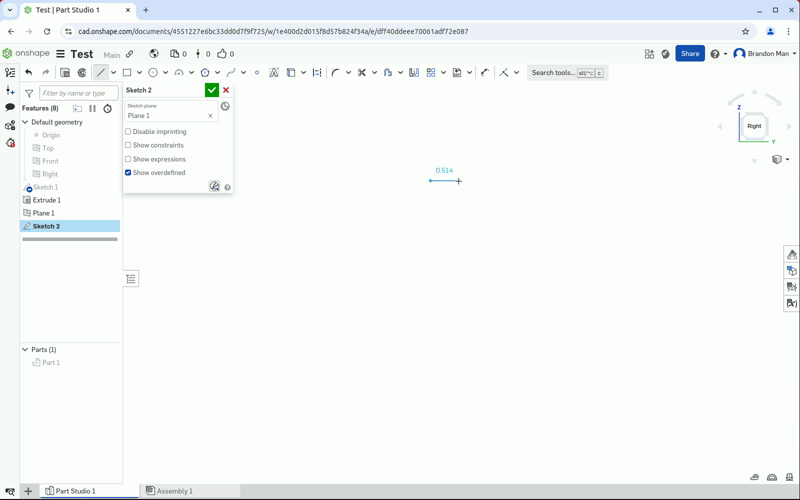
scroll(-6)
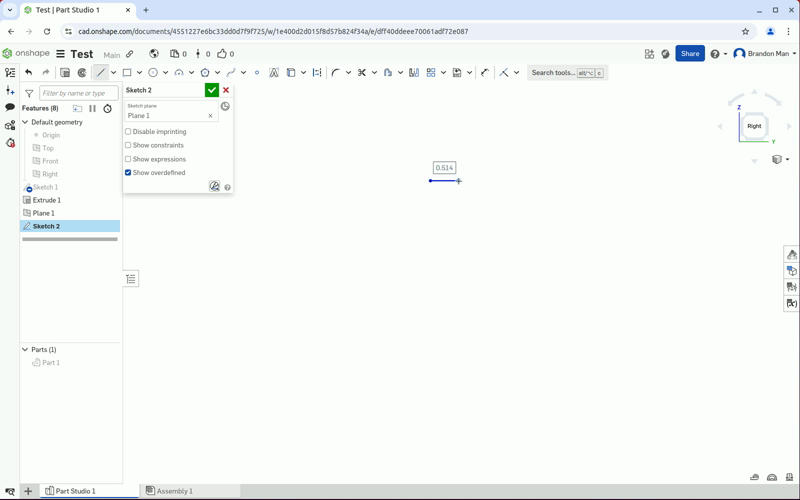
scroll(-6)
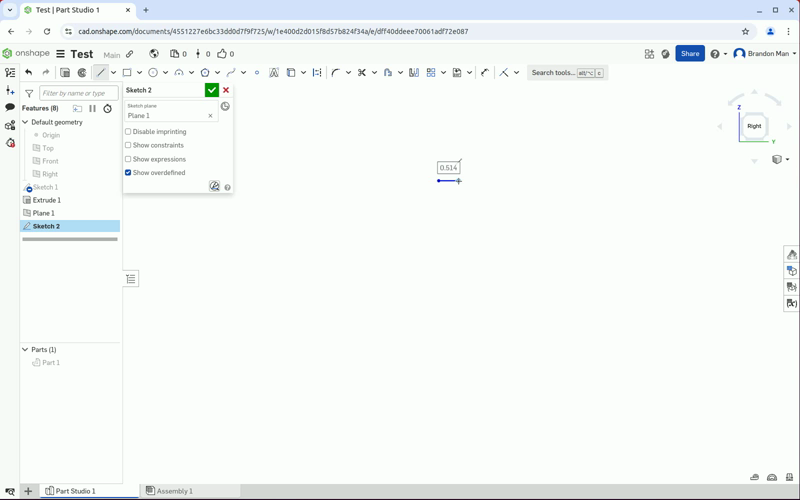
scroll(-6)
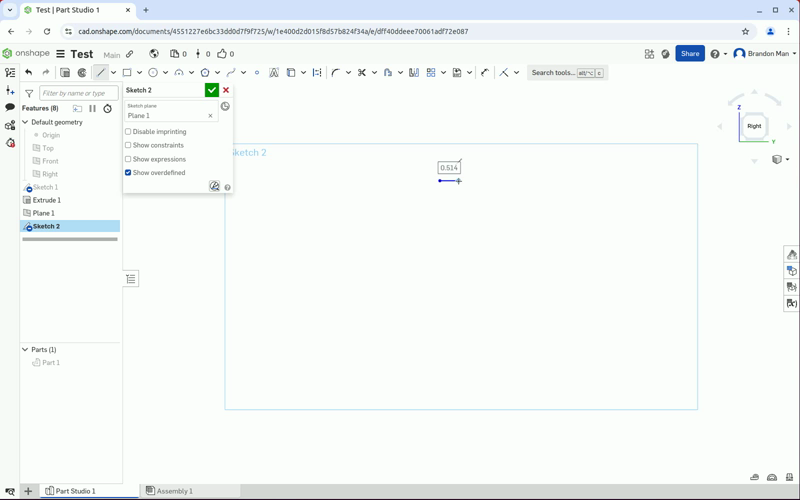
scroll(-6)
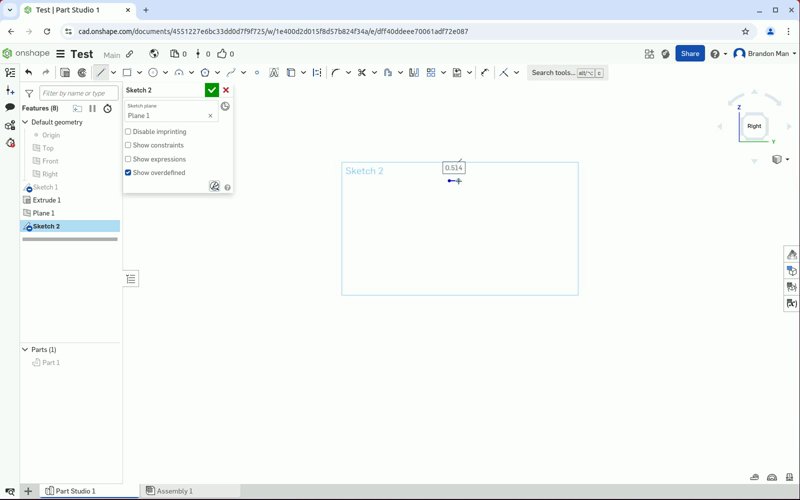
scroll(-6)
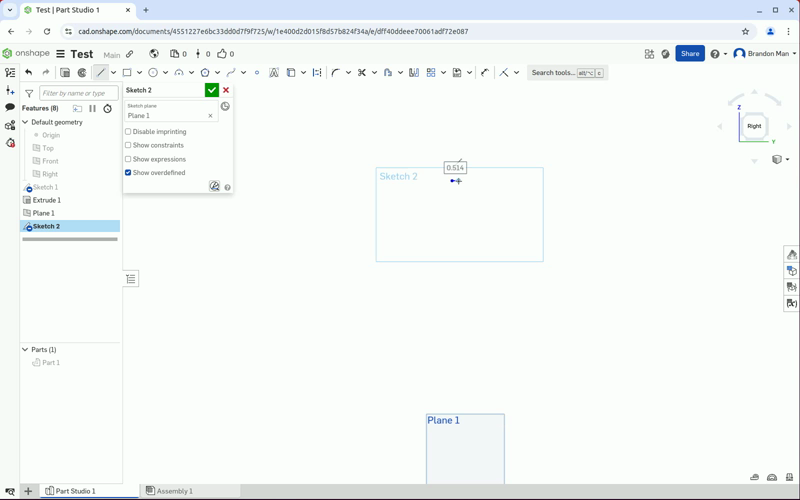
scroll(-6)
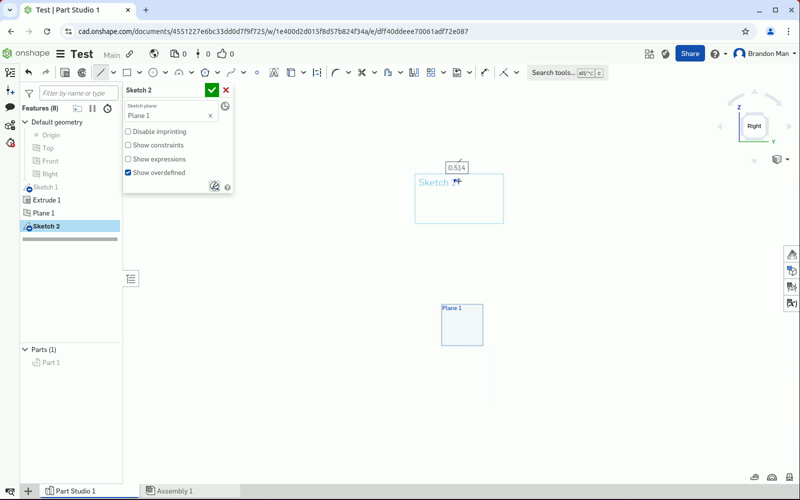
scroll(-6)
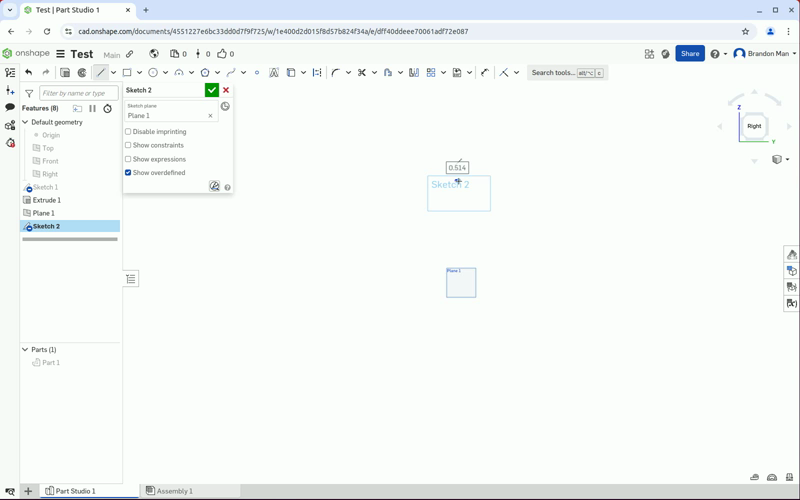
key_up(shift)
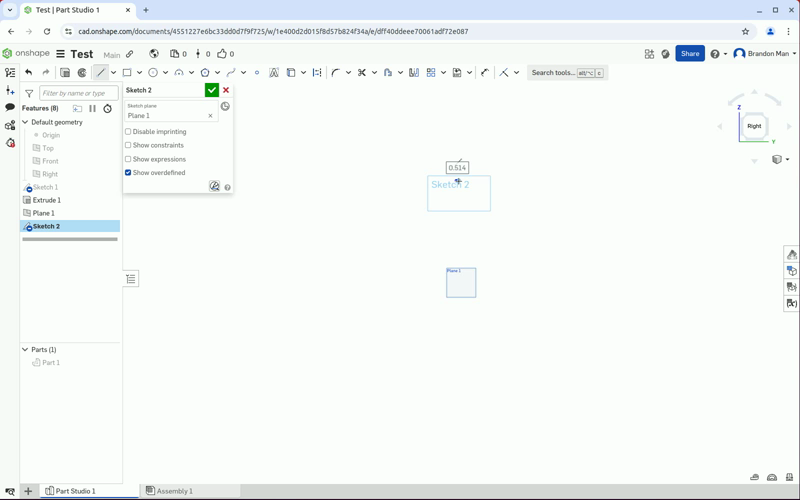
key_down(shift)
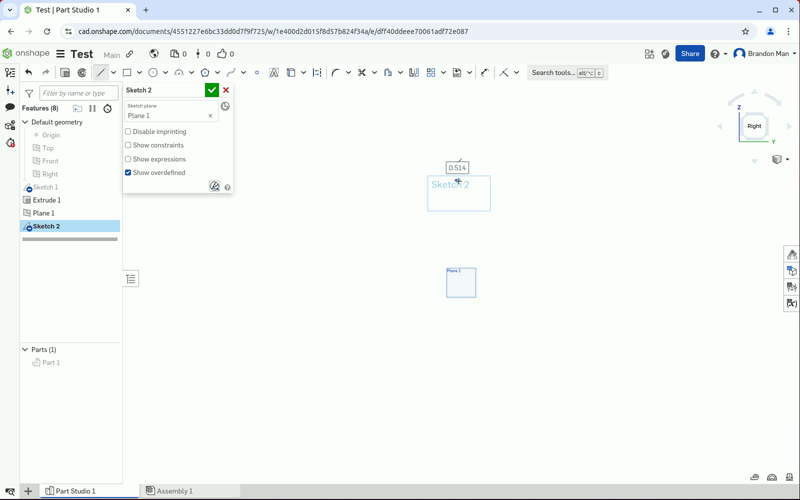
mouse_move(489, 180)
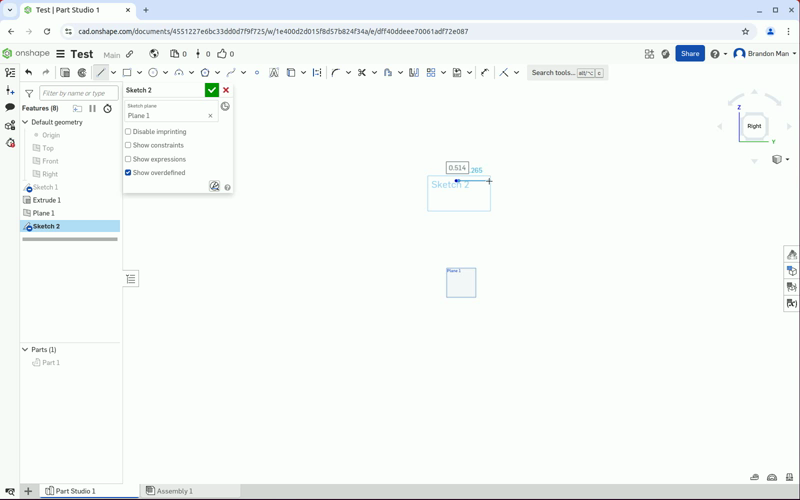
mouse_move(458, 172)
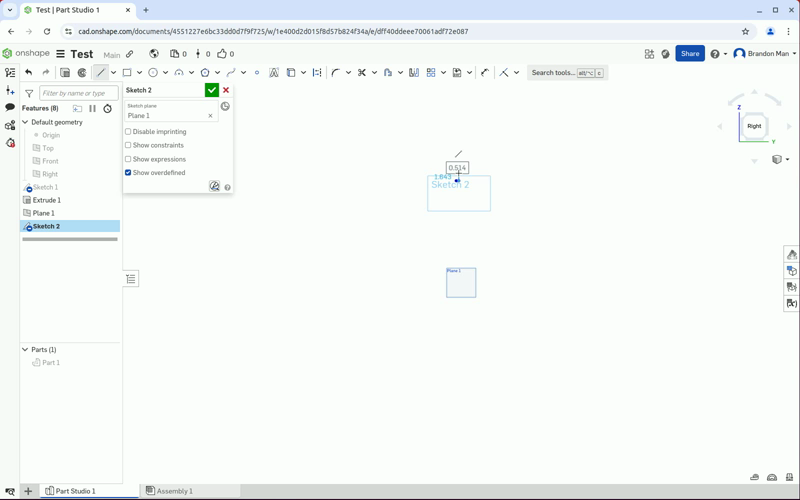
click(458, 172)
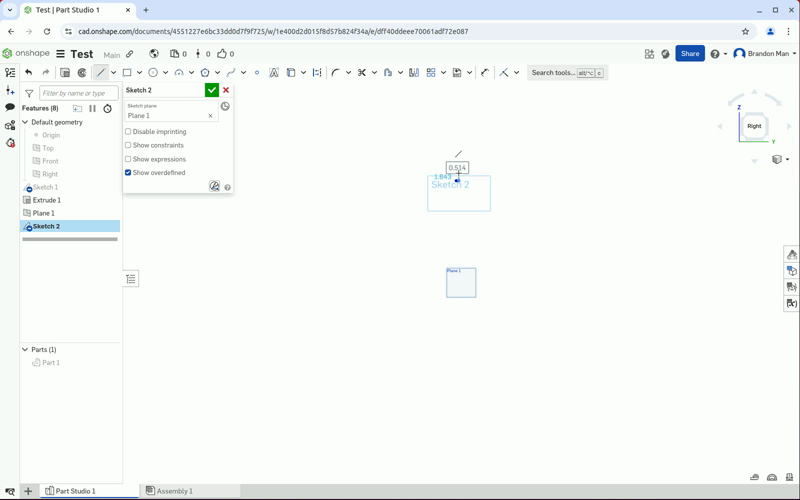
key_up(shift)
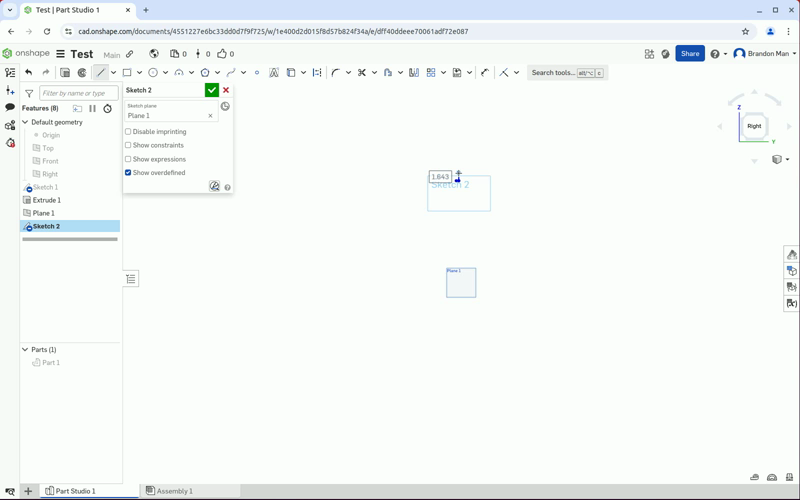
key_down(shift)
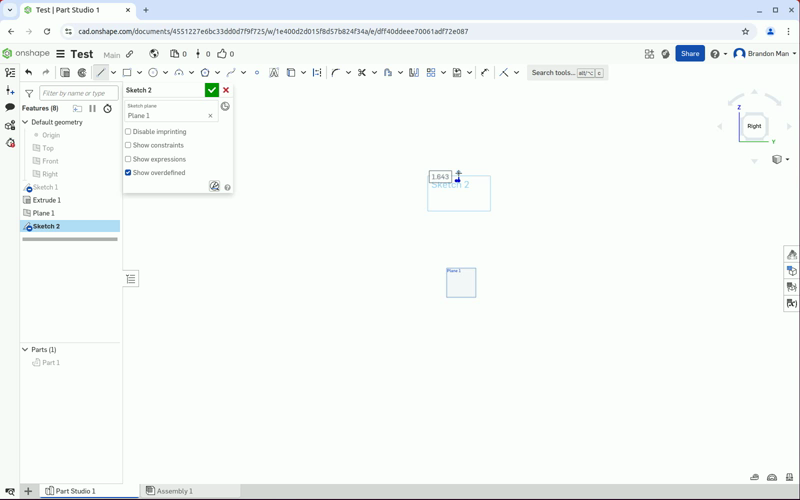
mouse_move(489, 172)
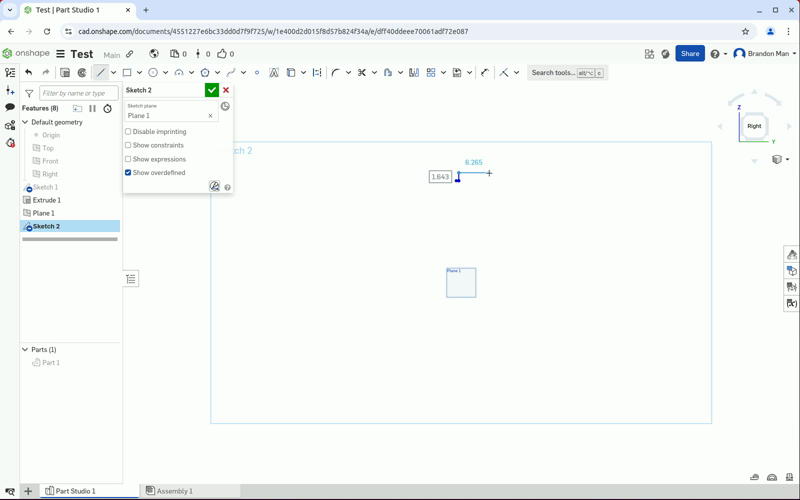
mouse_move(456, 172)
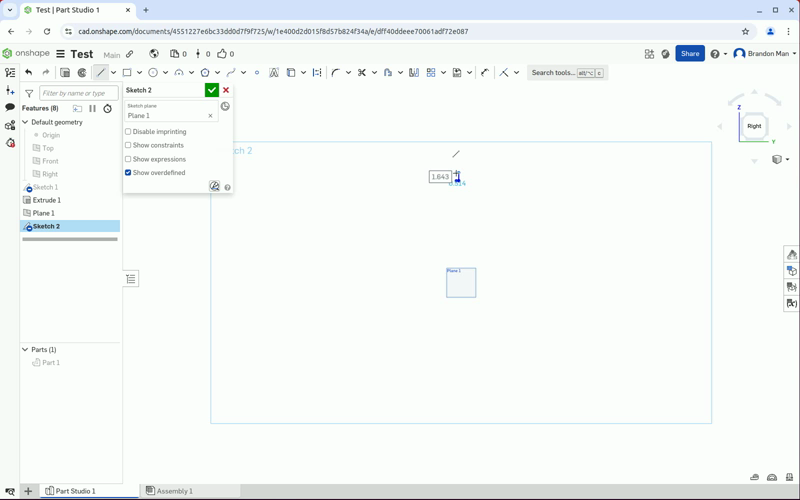
scroll(6)
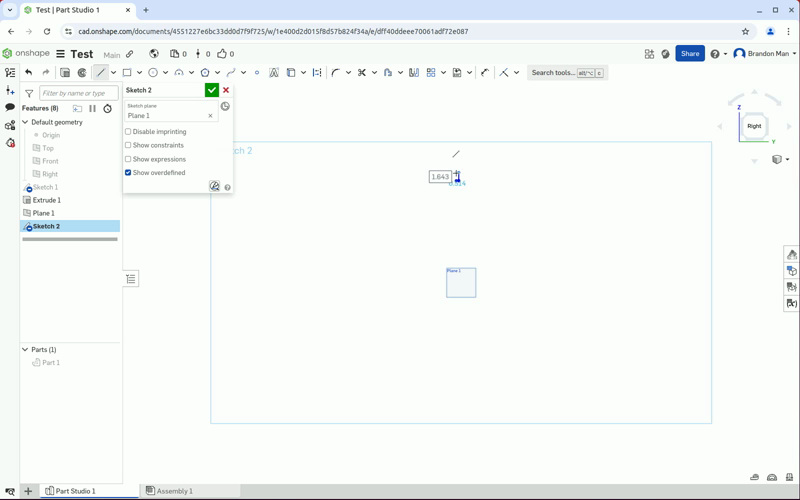
scroll(6)
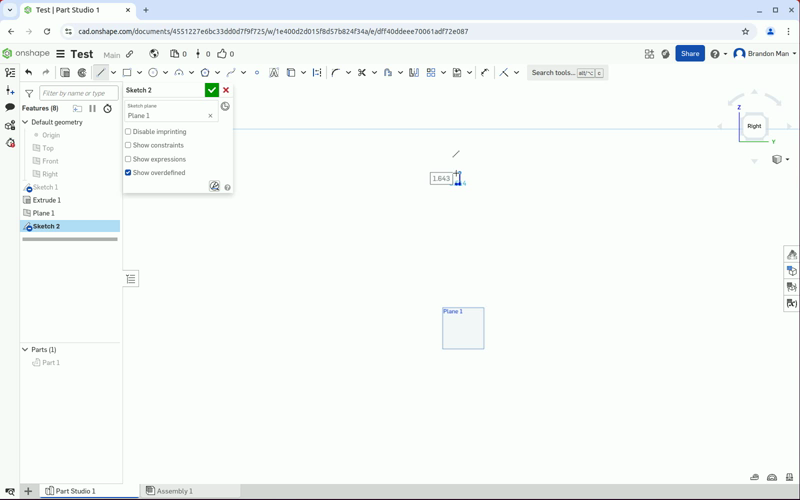
scroll(6)
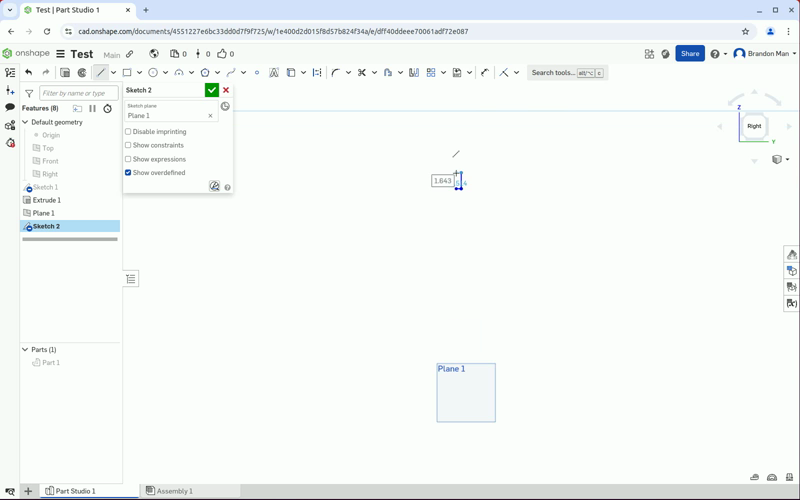
scroll(6)
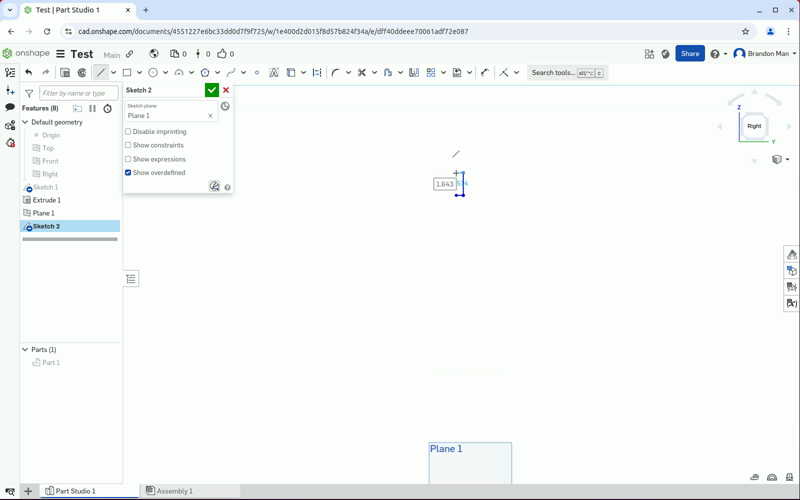
scroll(6)
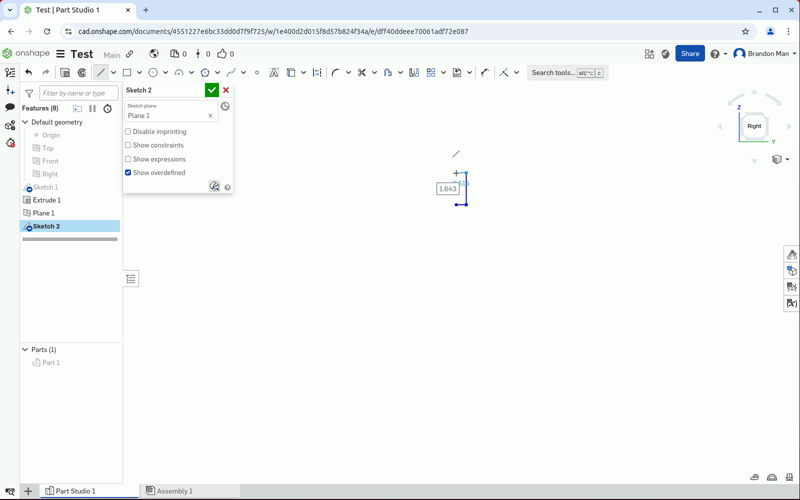
scroll(6)
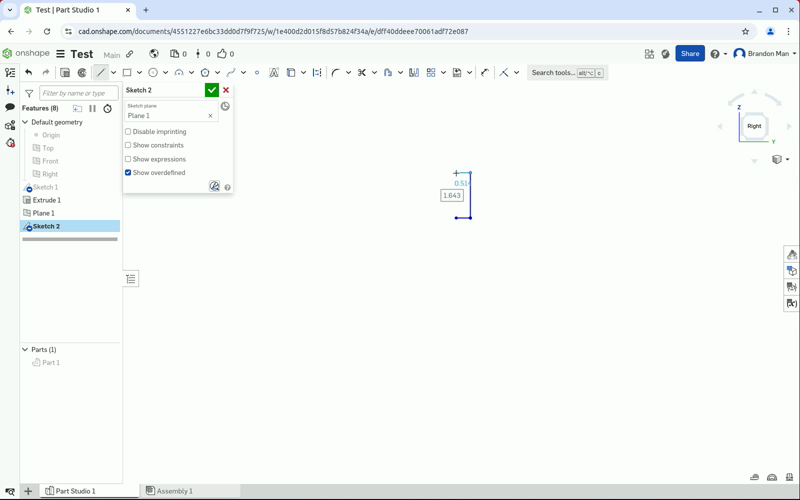
scroll(6)
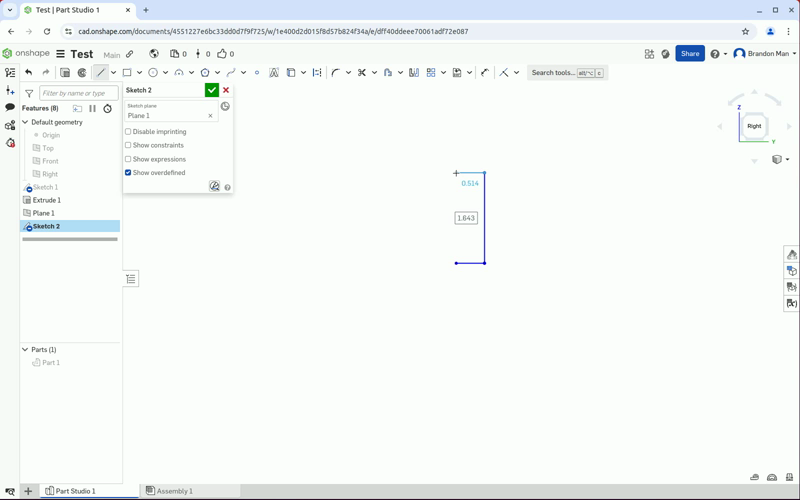
click(456, 172)
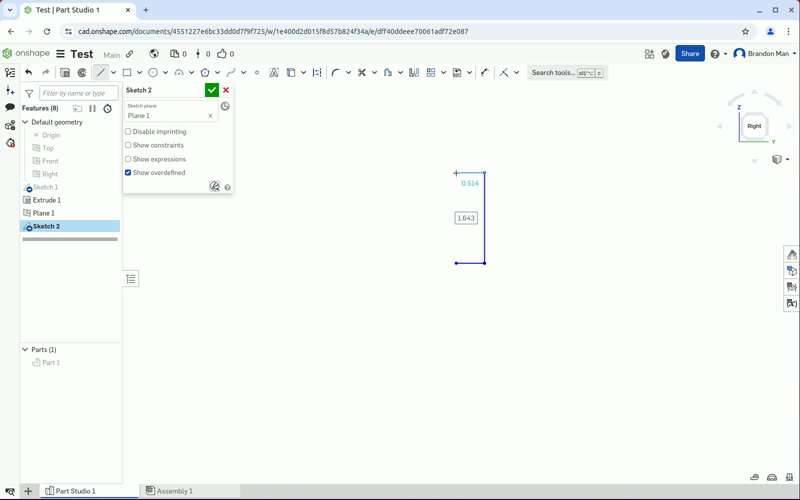
scroll(-6)
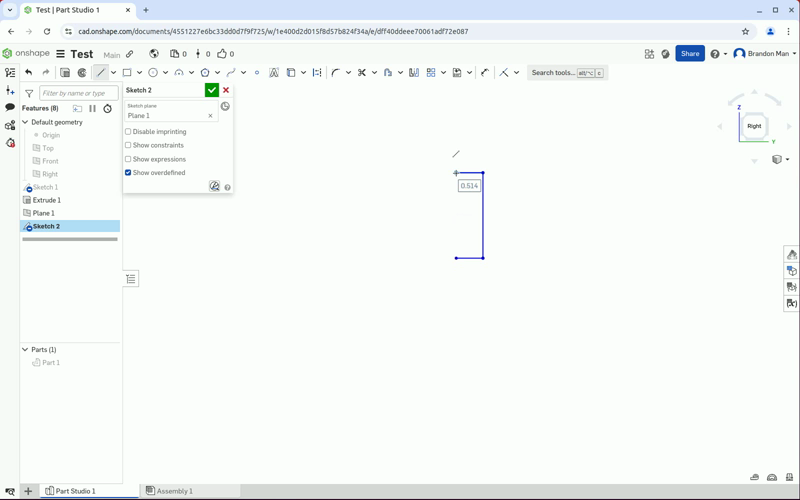
scroll(-6)
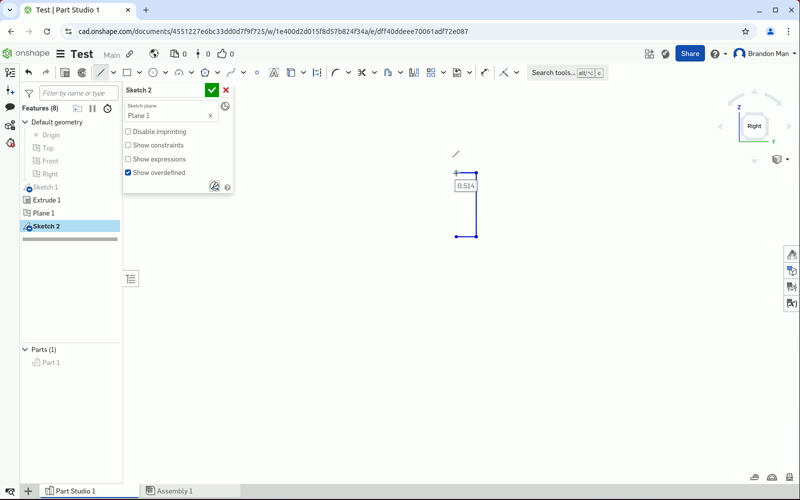
scroll(-6)
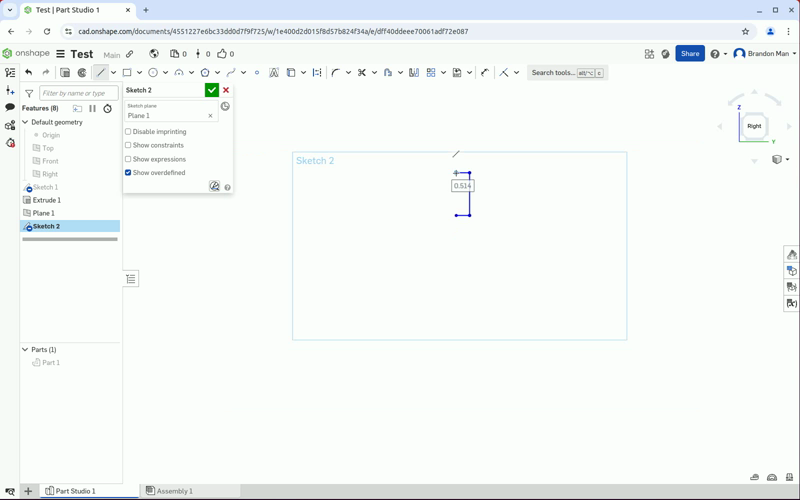
scroll(-6)
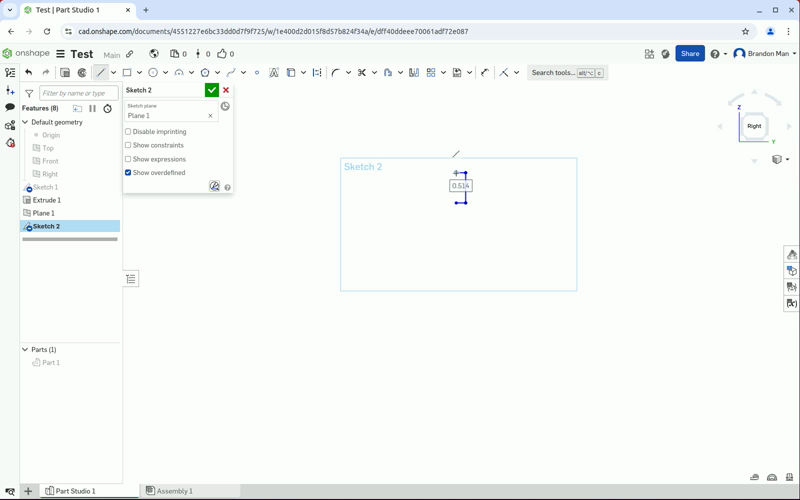
scroll(-6)
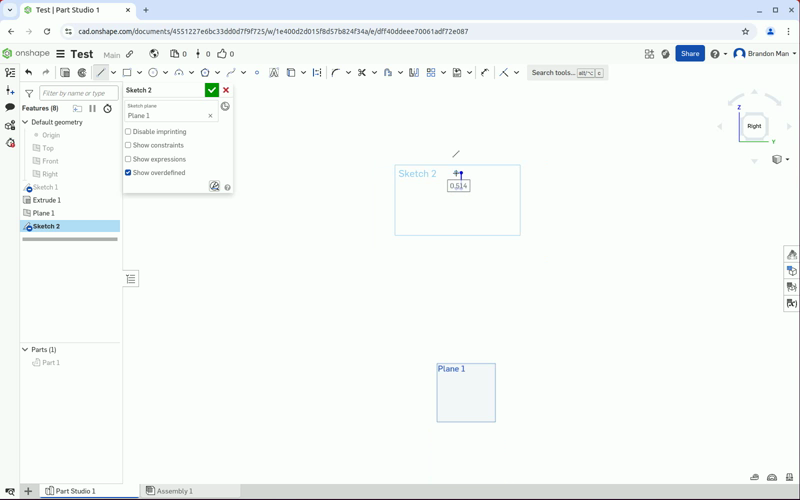
scroll(-6)
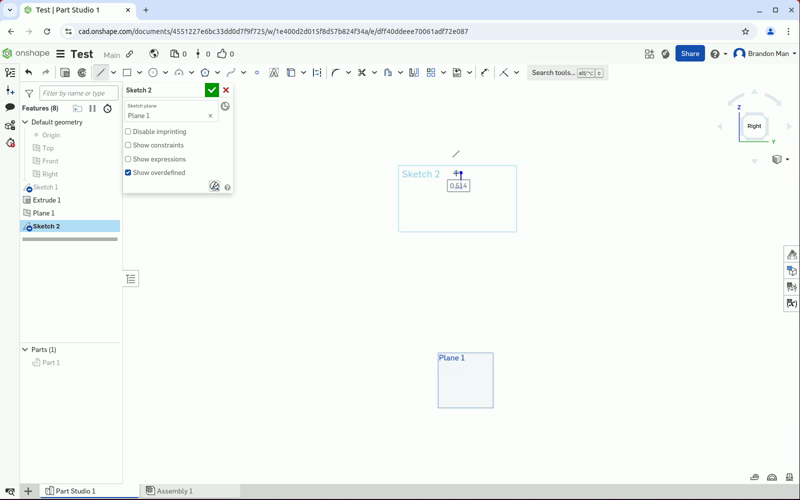
scroll(-6)
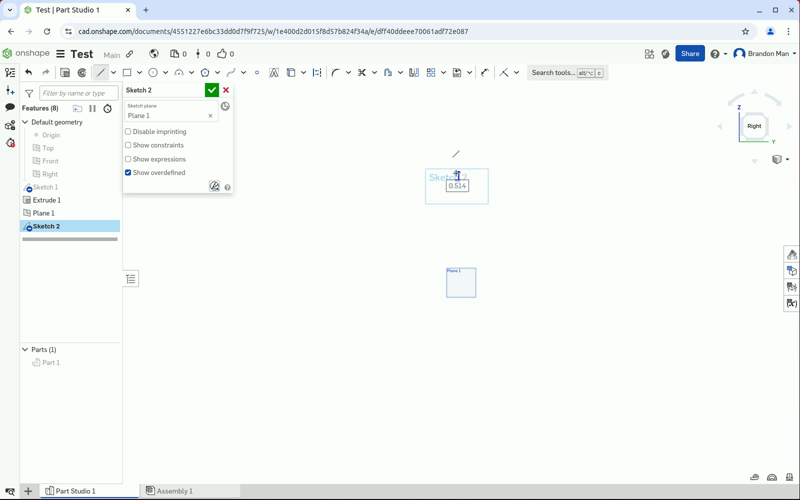
key_up(shift)
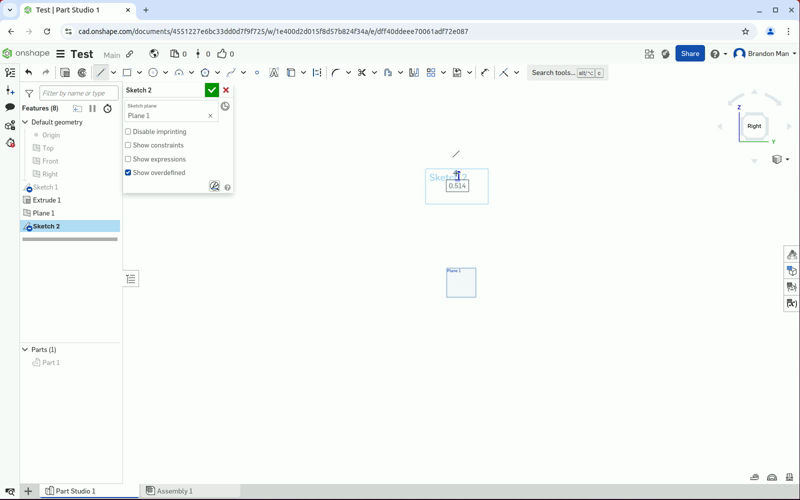
mouse_move(486, 172)
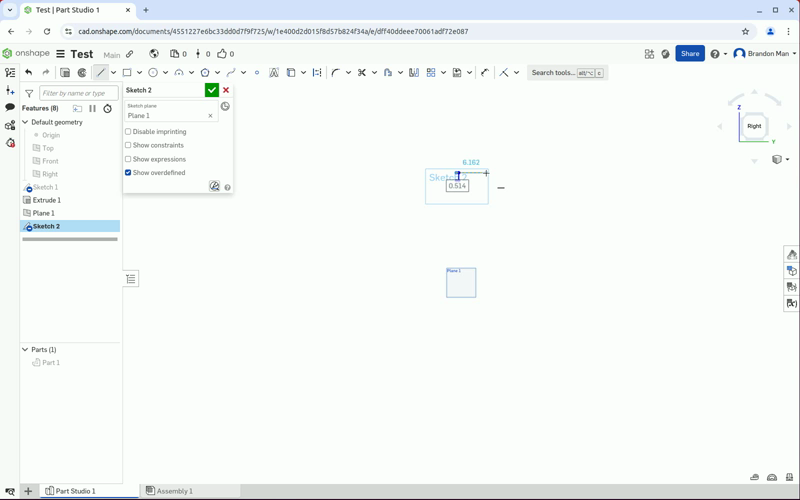
key_down(shift)
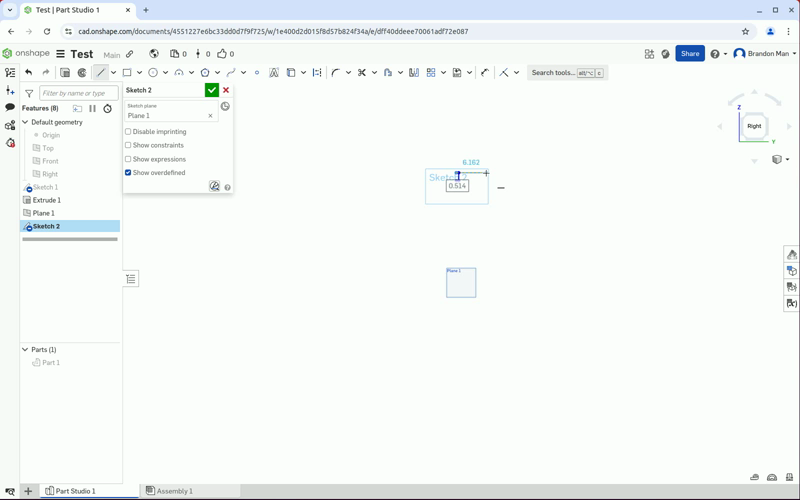
mouse_move(456, 180)
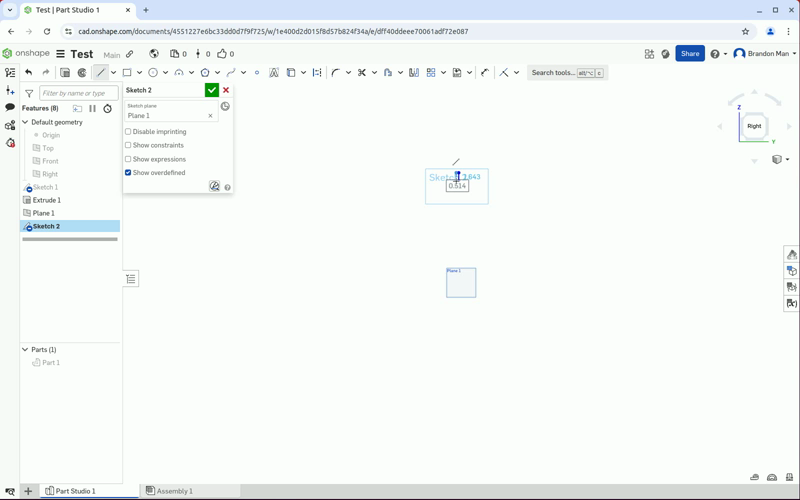
scroll(6)
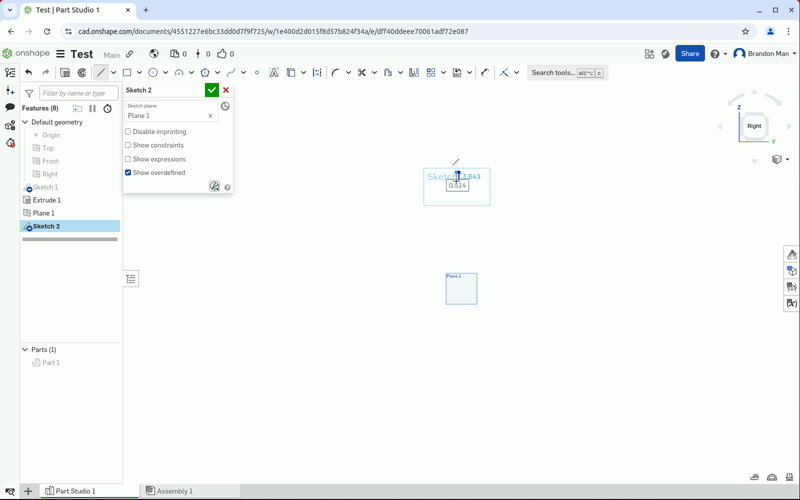
scroll(6)
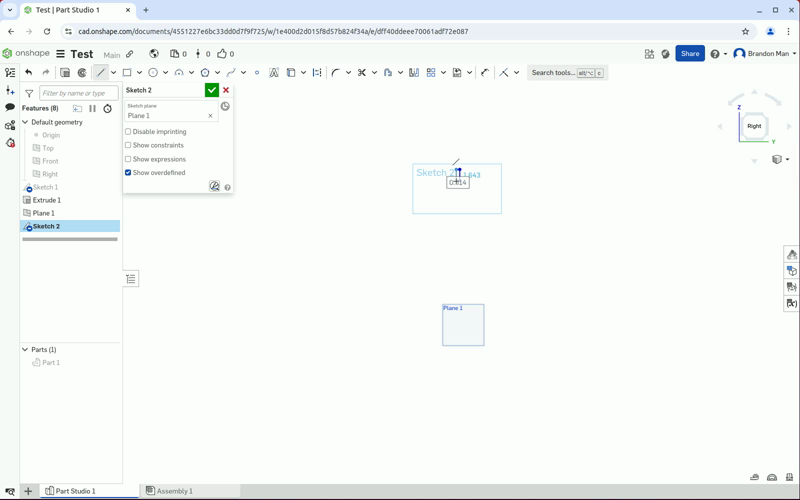
scroll(6)
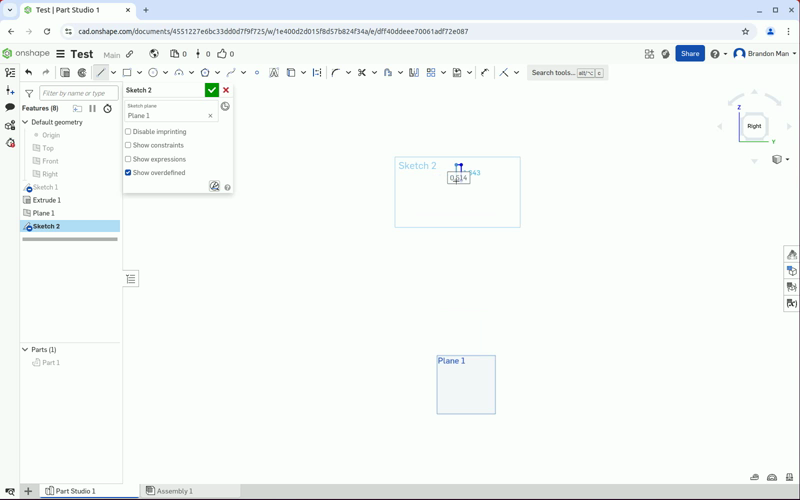
scroll(6)
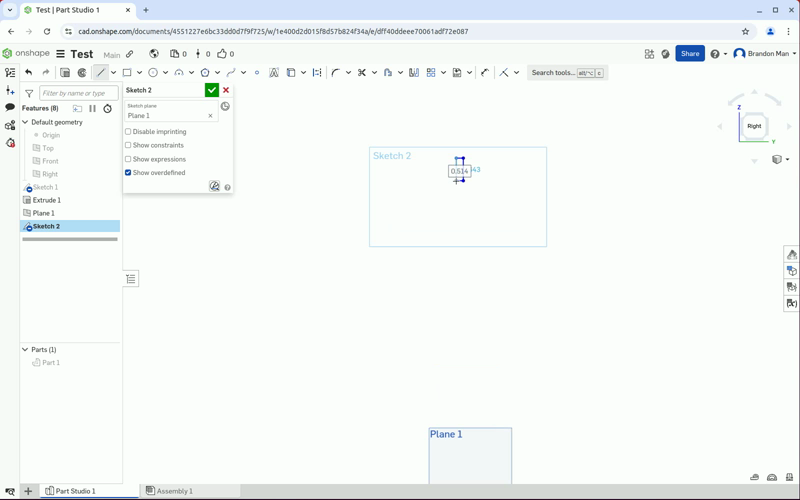
scroll(6)
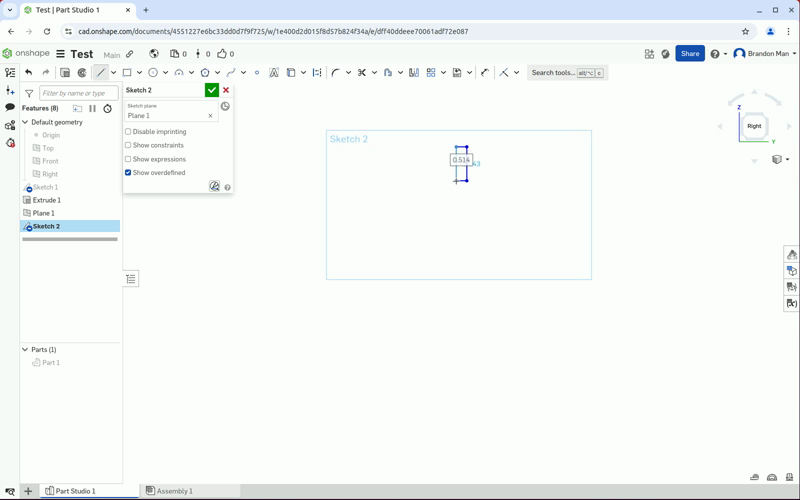
scroll(6)
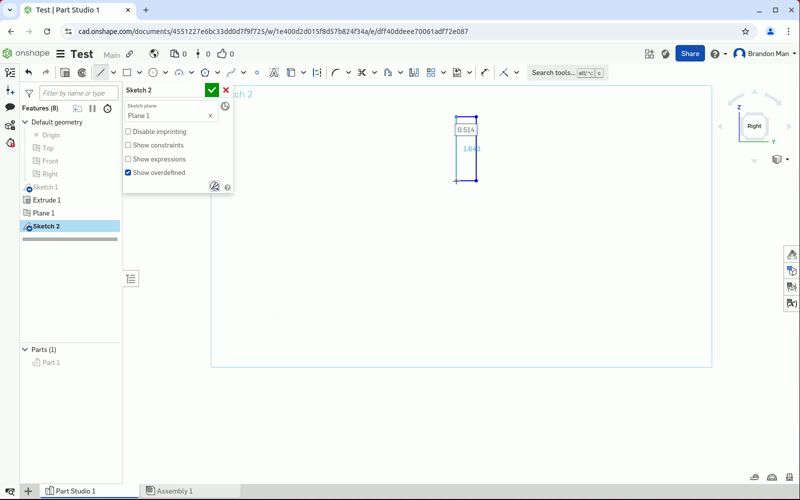
scroll(6)
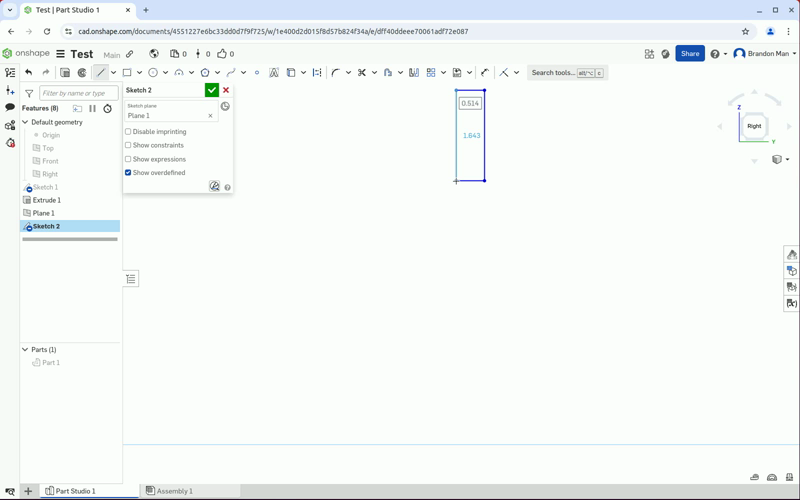
key_up(shift)
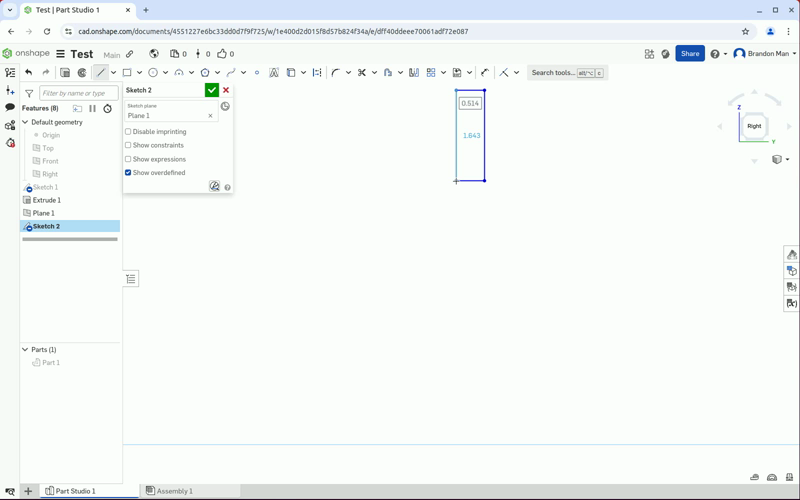
click(456, 180)
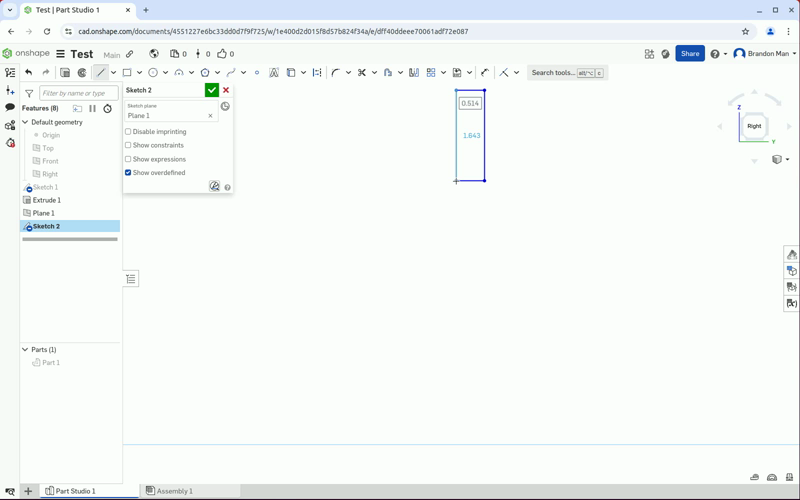
scroll(-6)
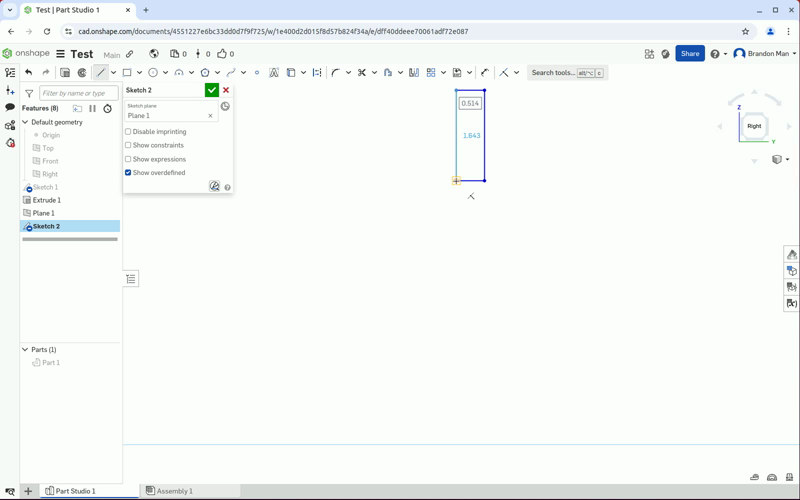
scroll(-6)
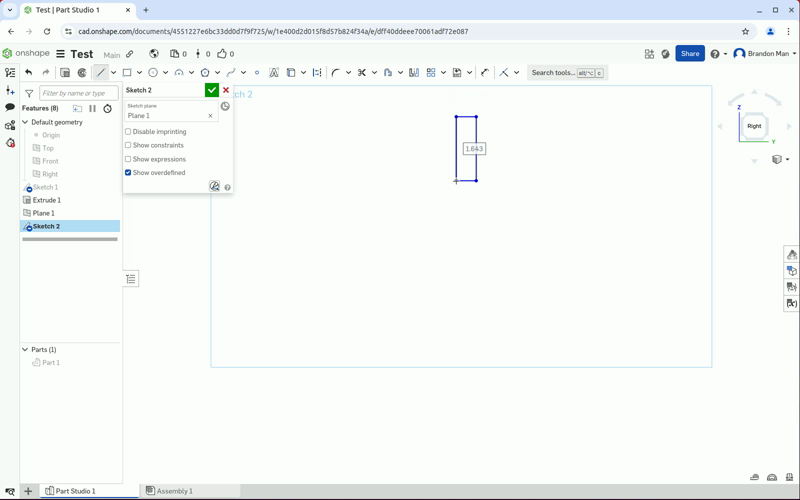
scroll(-6)
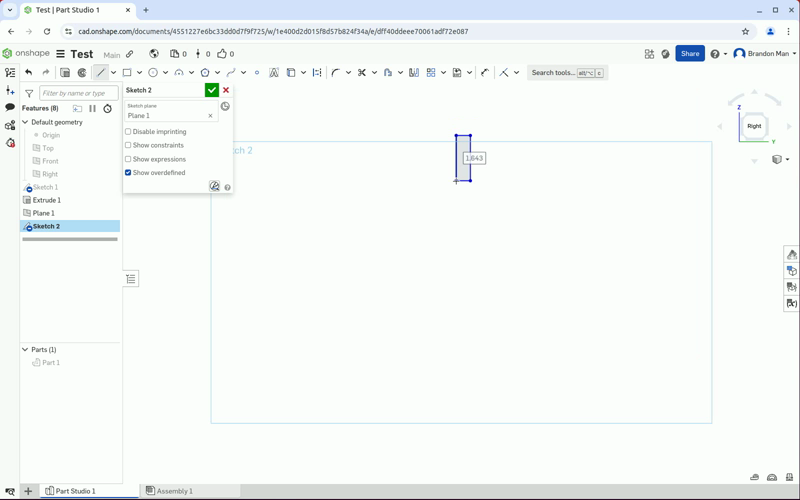
scroll(-6)
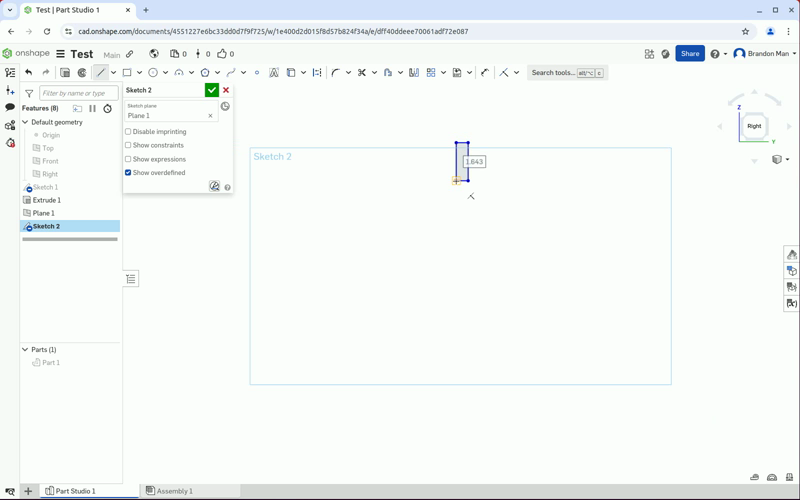
scroll(-6)
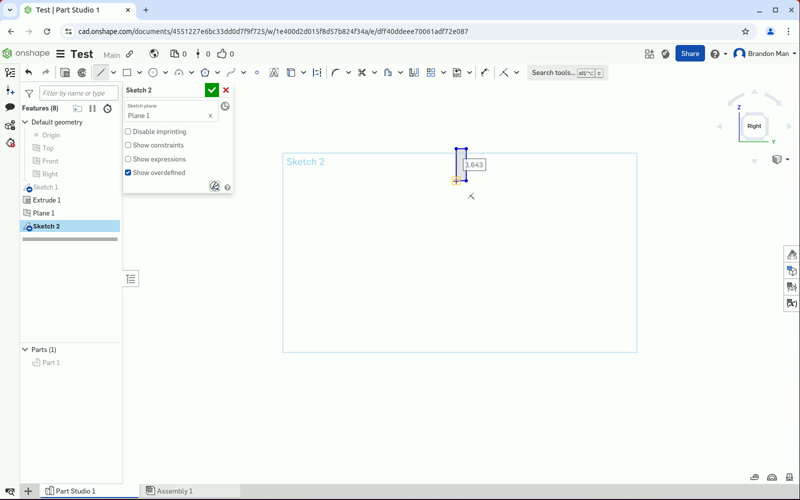
scroll(-6)
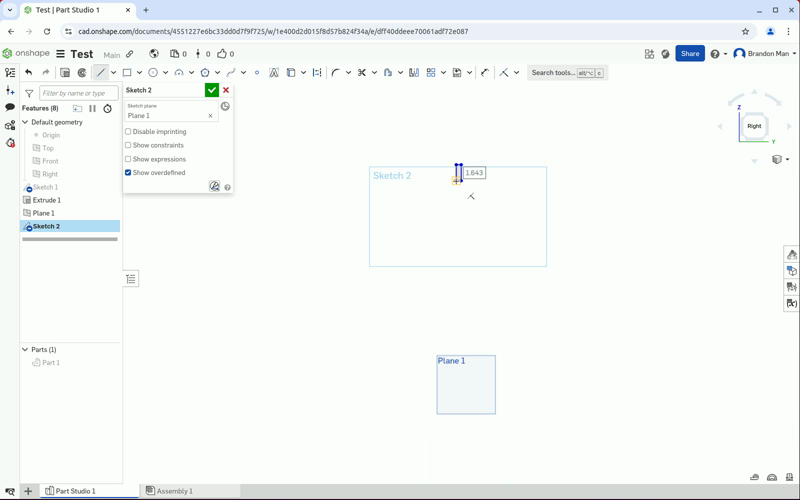
scroll(-6)
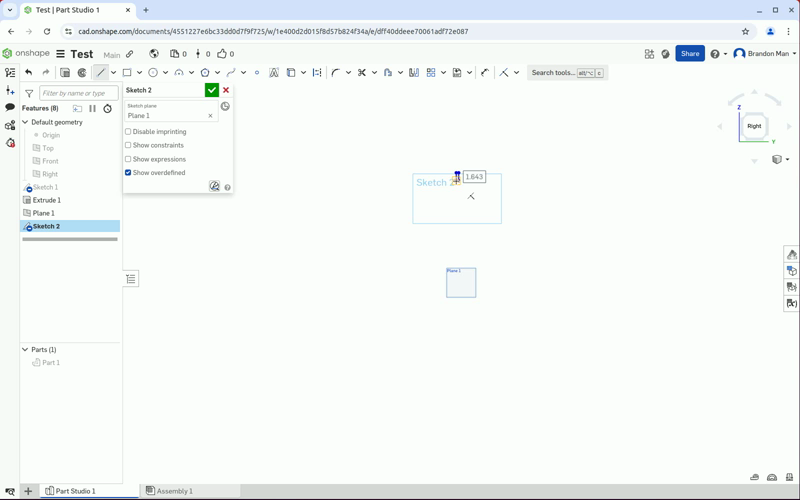
key(esc)
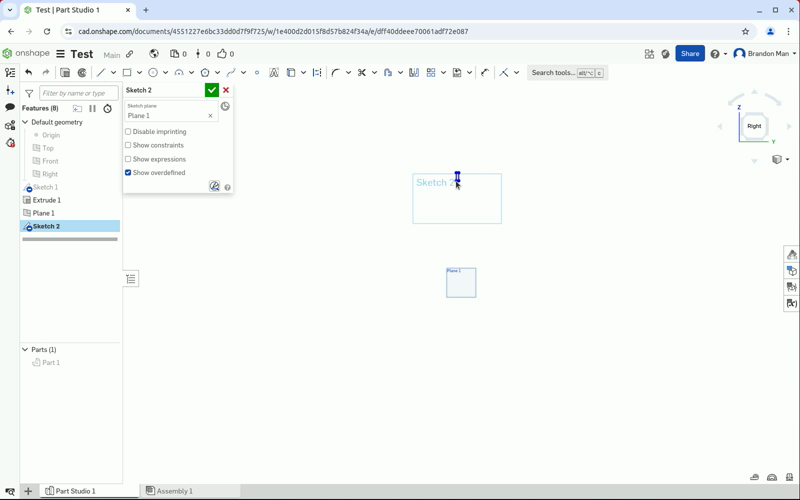
mouse_move(457, 180)
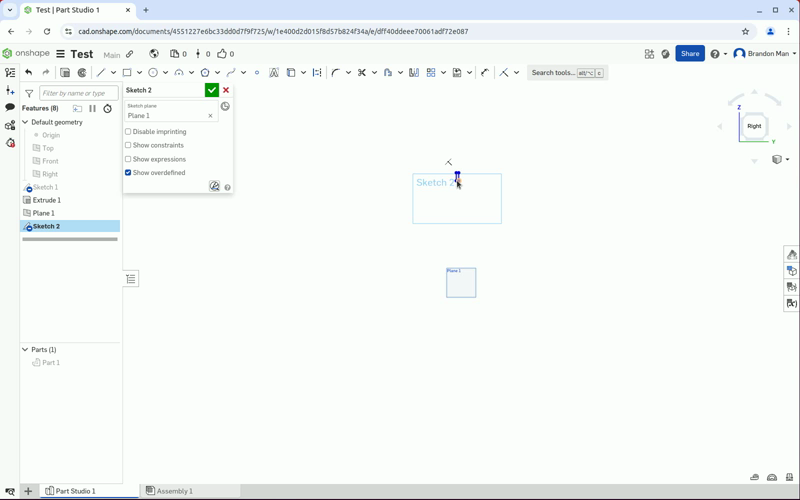
scroll(6)
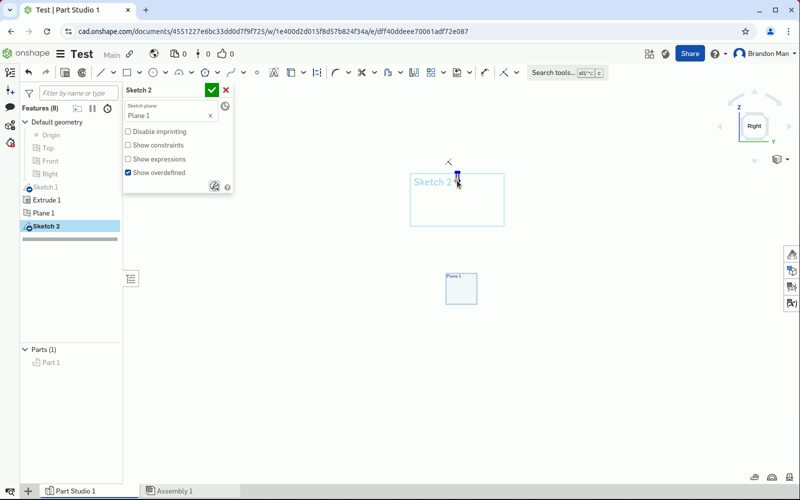
scroll(6)
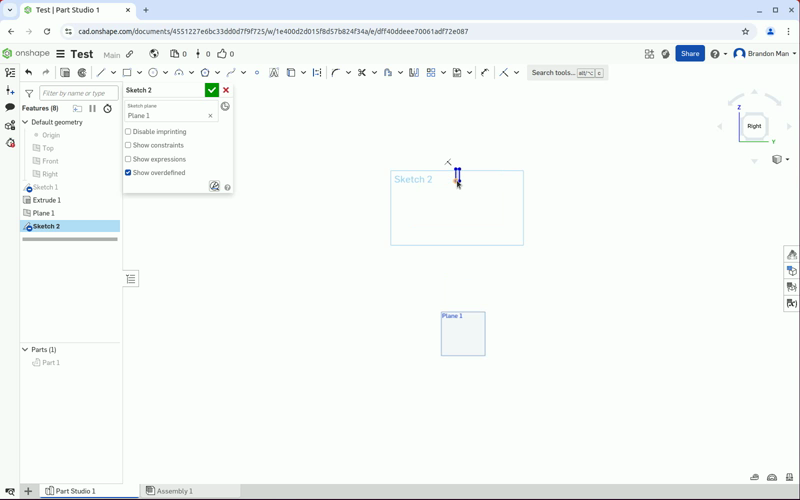
scroll(6)
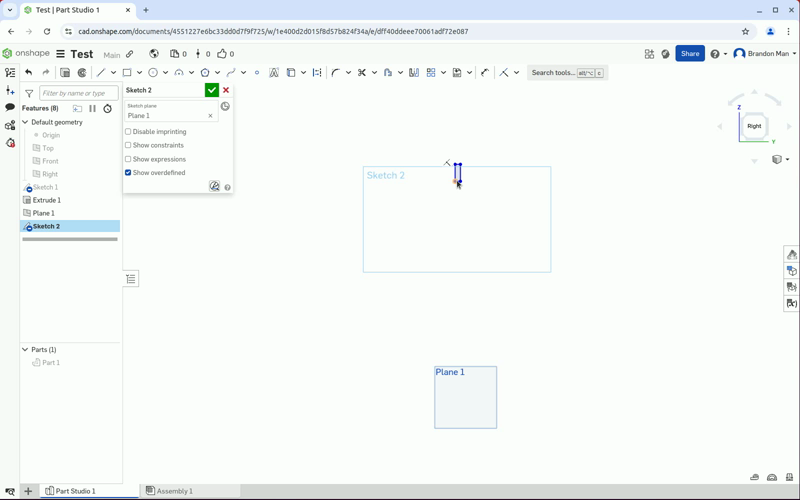
scroll(6)
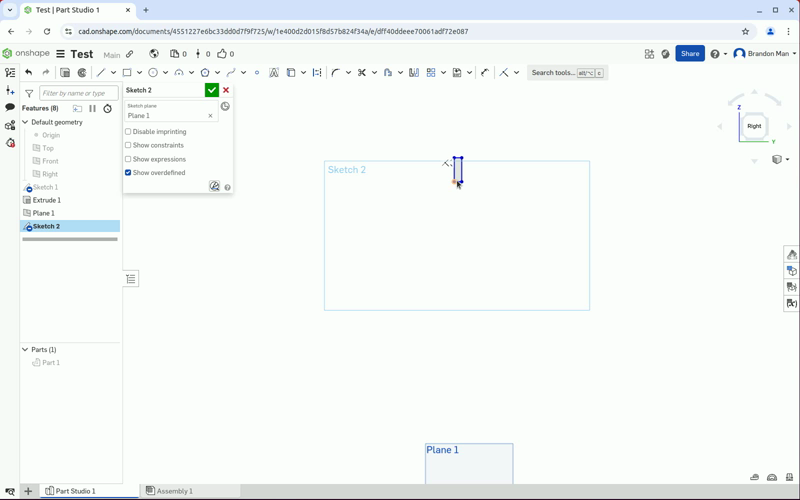
scroll(6)
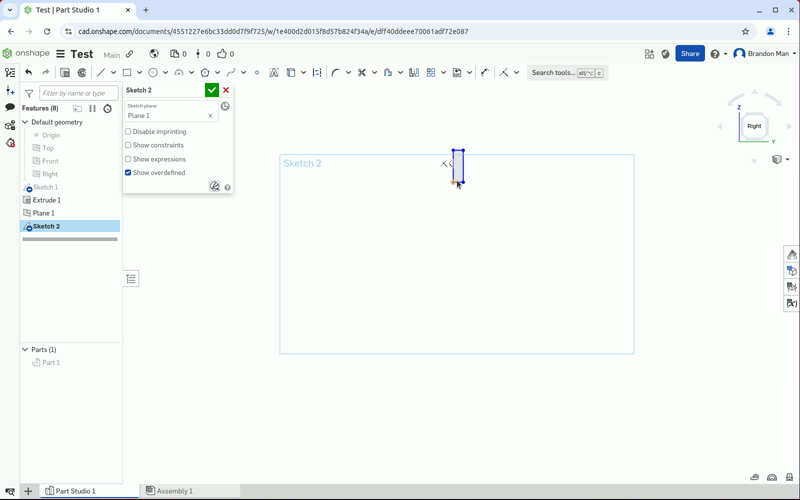
scroll(6)
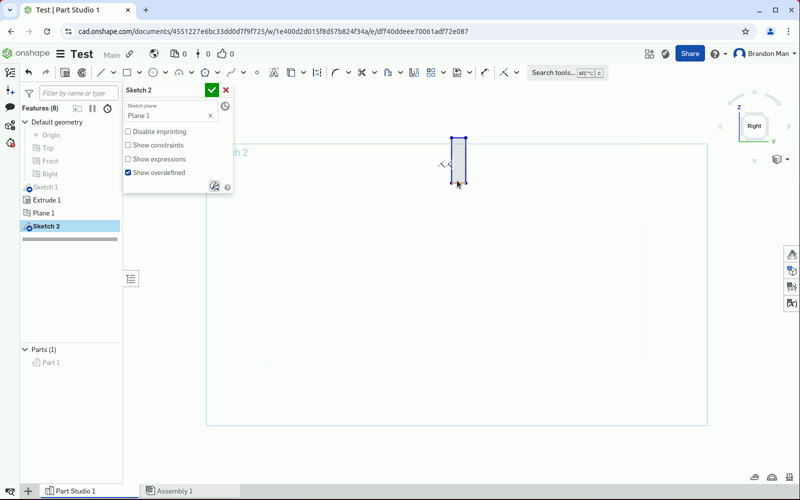
scroll(6)
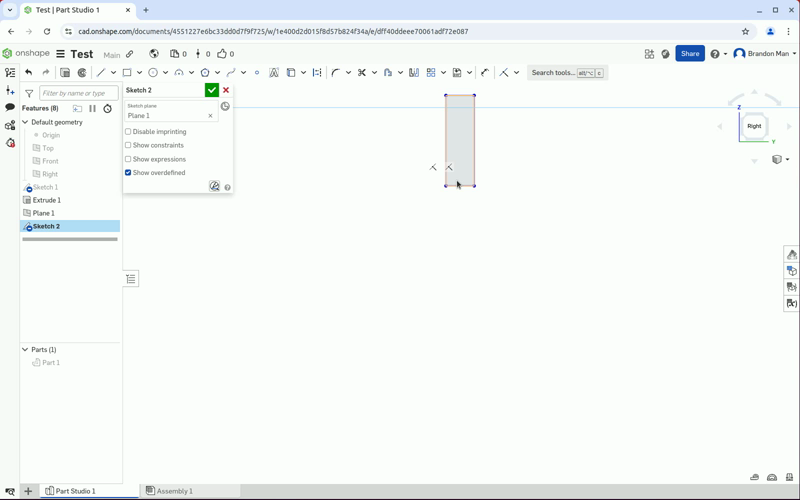
click(457, 180)
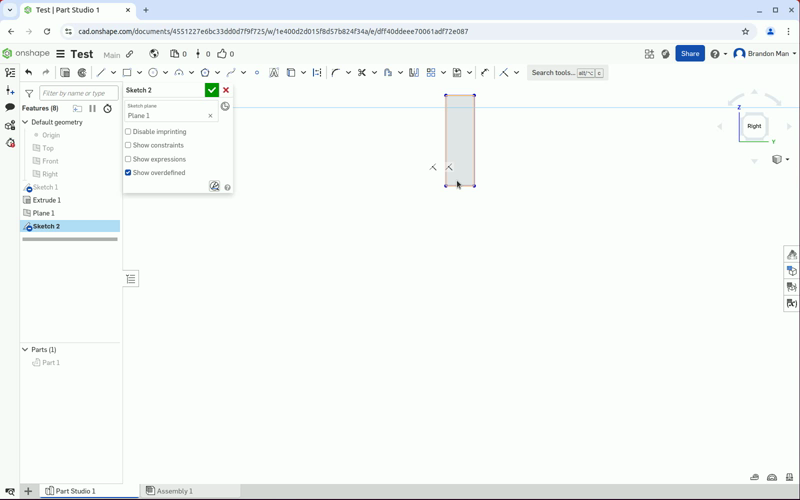
scroll(-6)
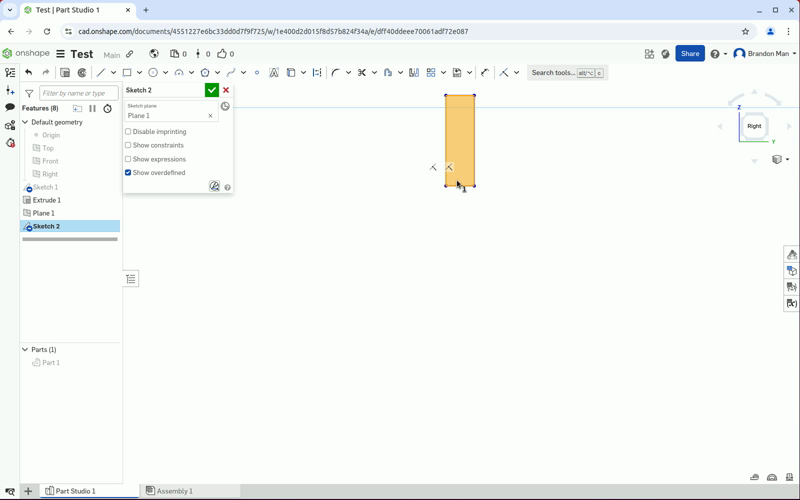
scroll(-6)
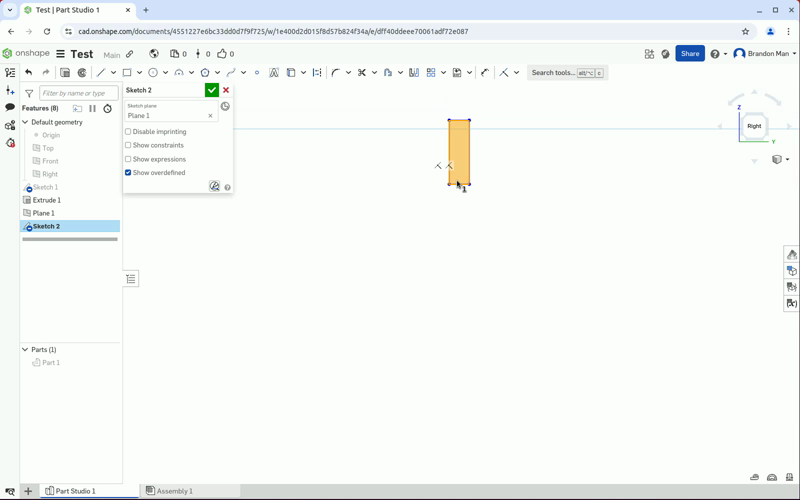
scroll(-6)
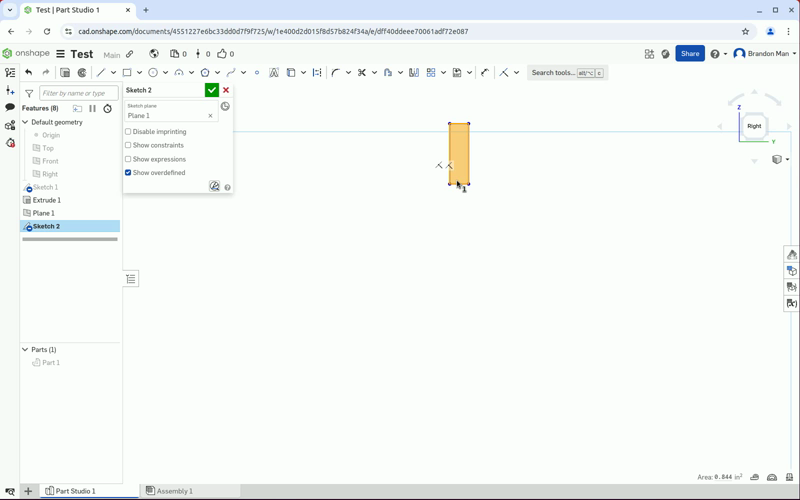
scroll(-6)
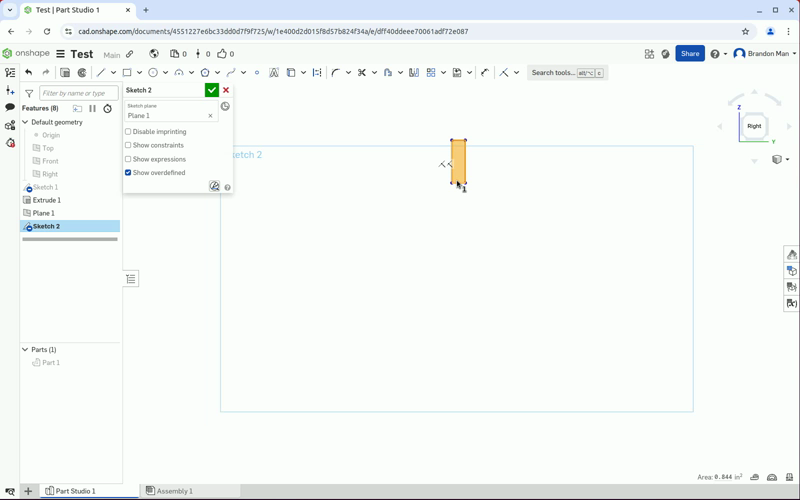
scroll(-6)
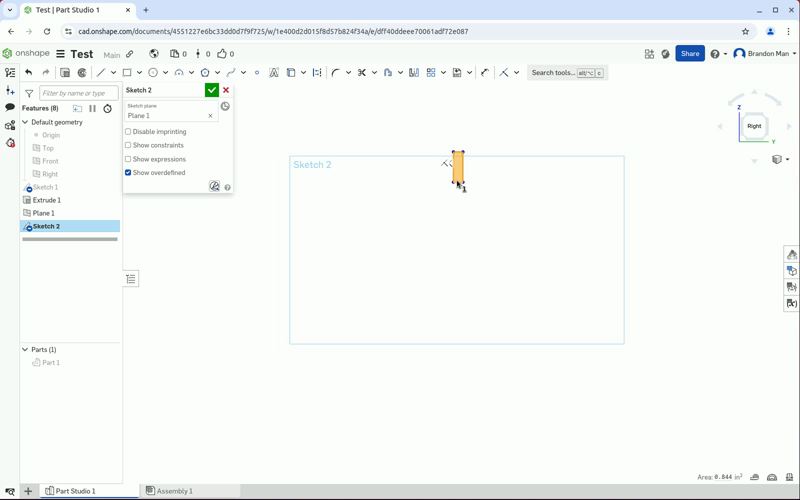
scroll(-6)
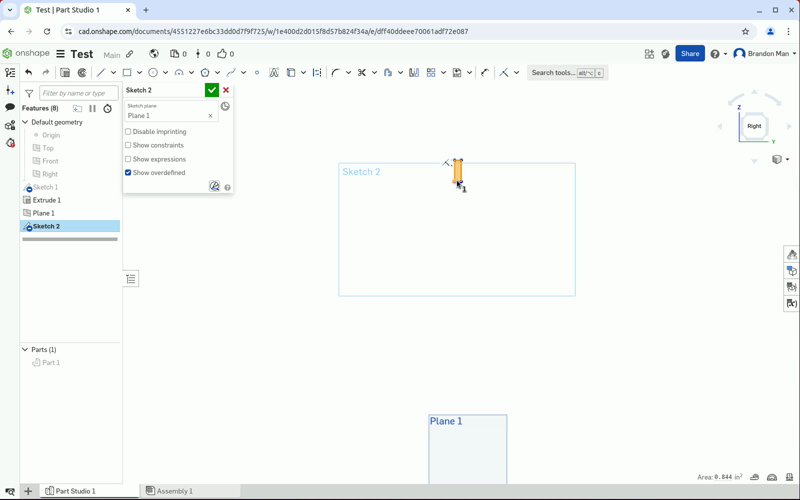
scroll(-6)
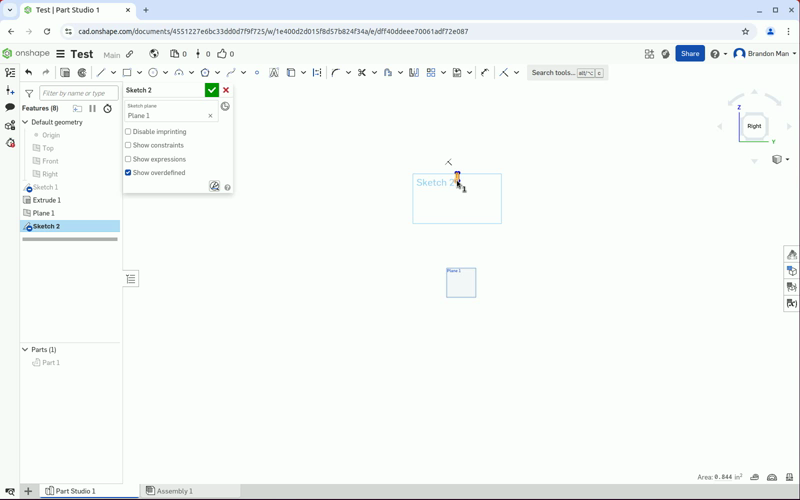
mouse_move(73, 352)
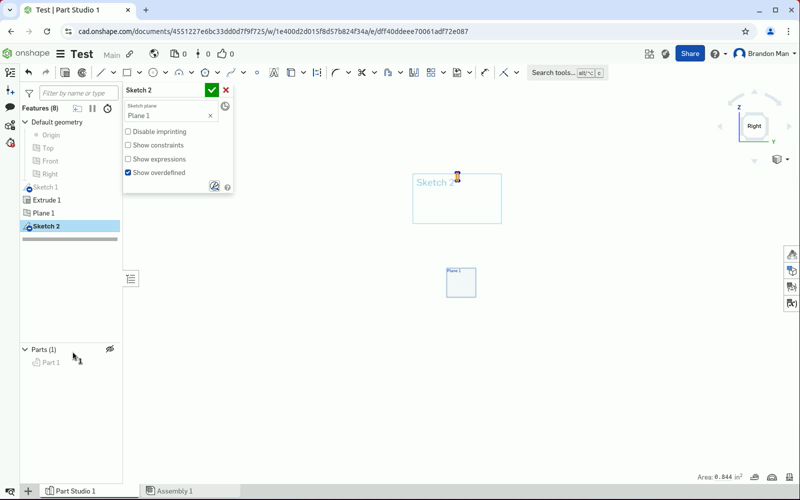
key(shift+y)
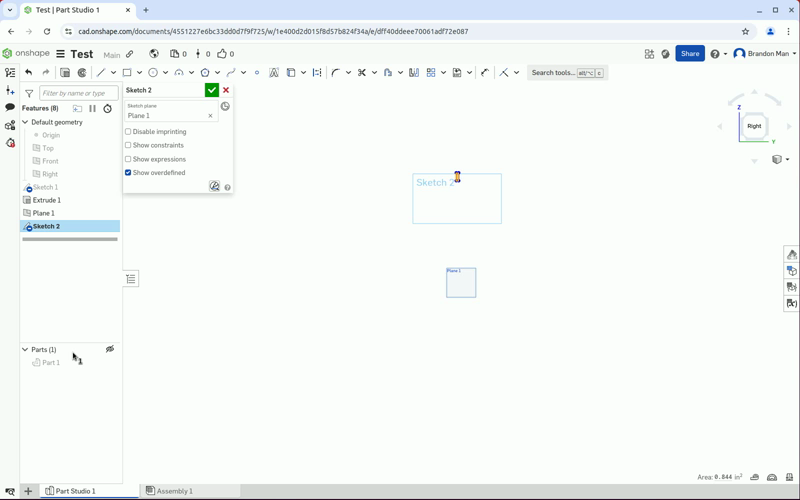
key(shift+e)
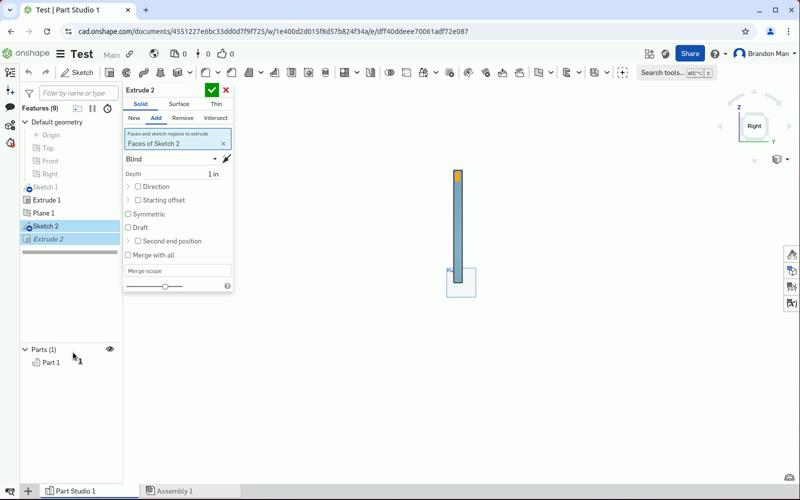
mouse_move(143, 106)
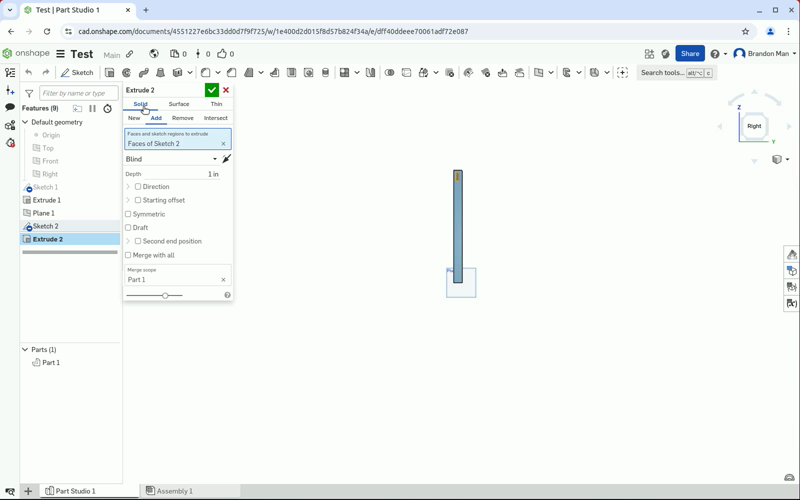
click(143, 106)
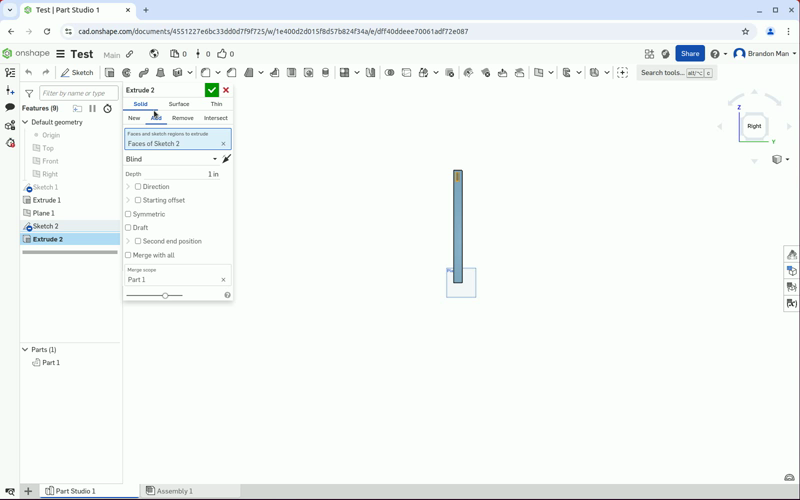
mouse_move(186, 120)
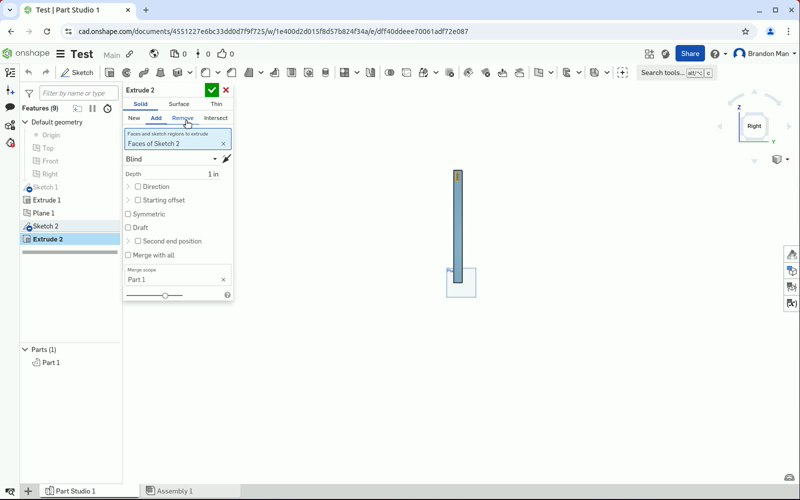
click(186, 120)
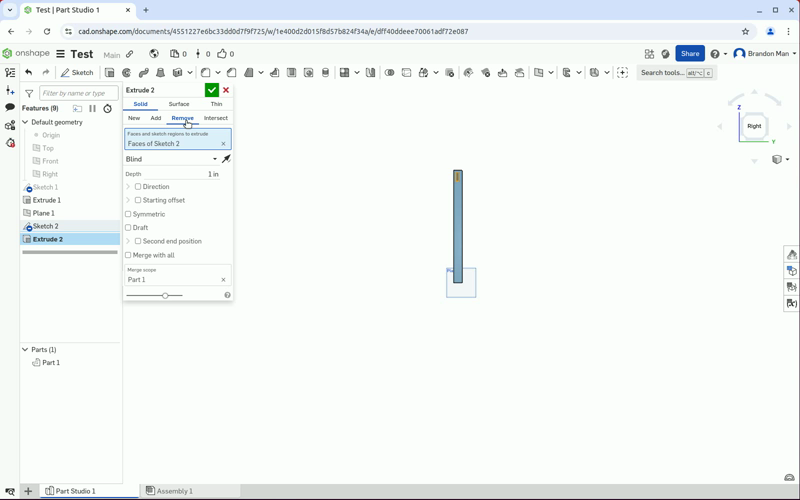
key(tab, 4)
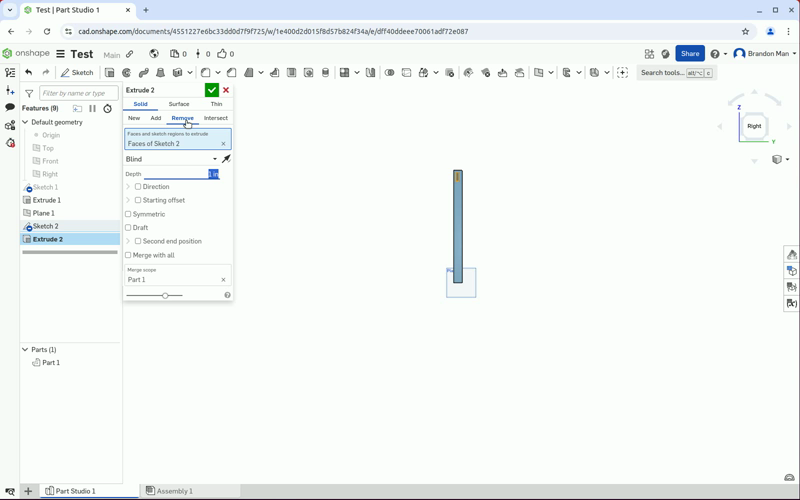
text(0.481)
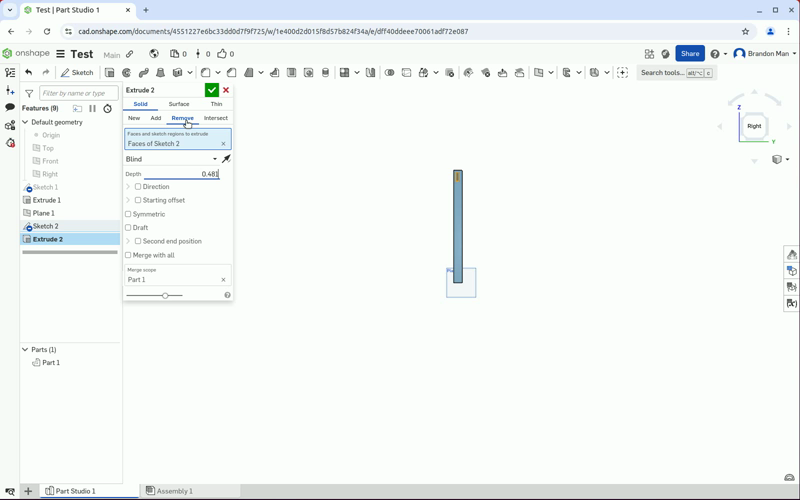
key(tab, 6)
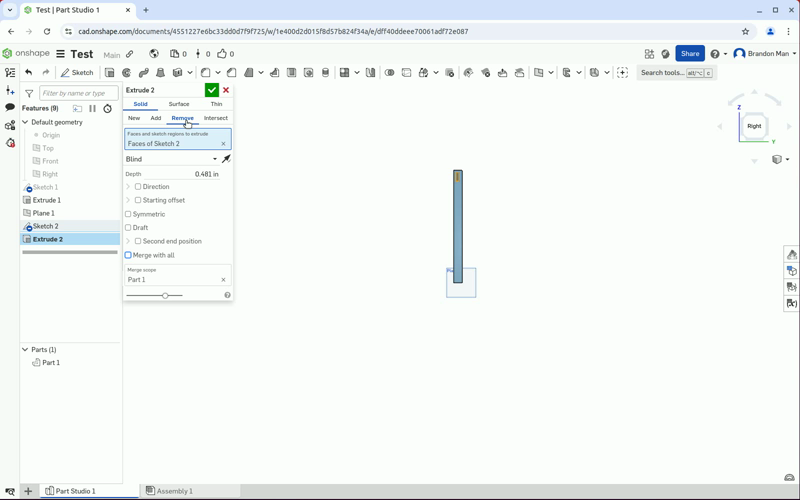
key(space)
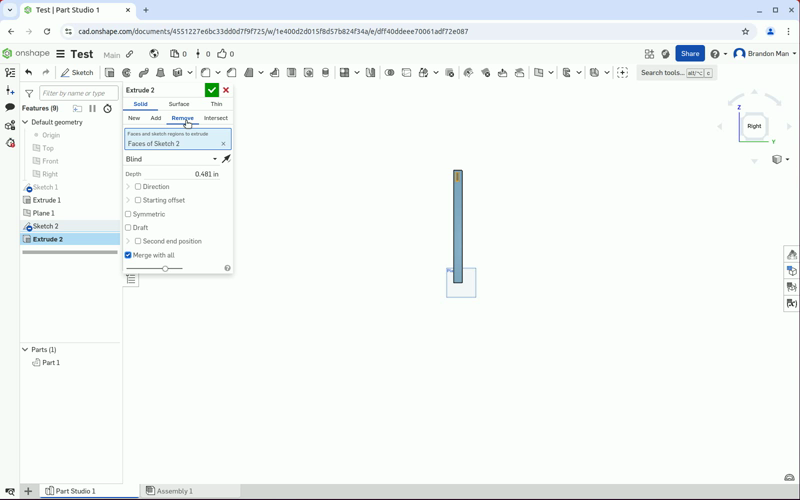
key(enter)
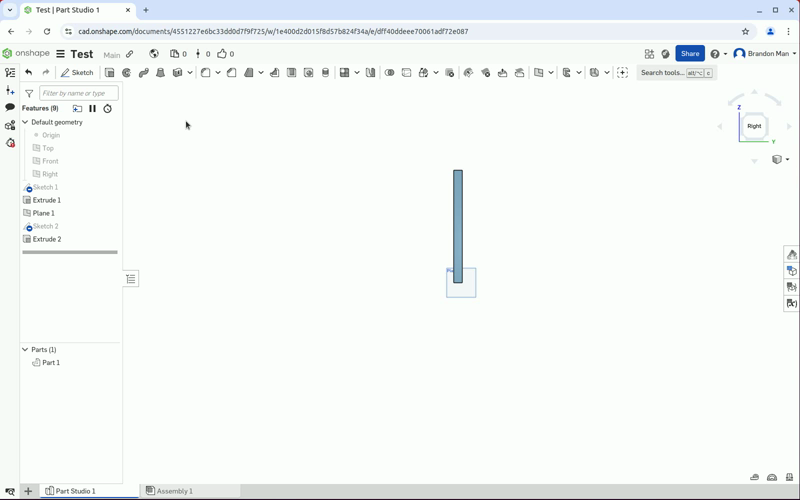
key(shift+h)
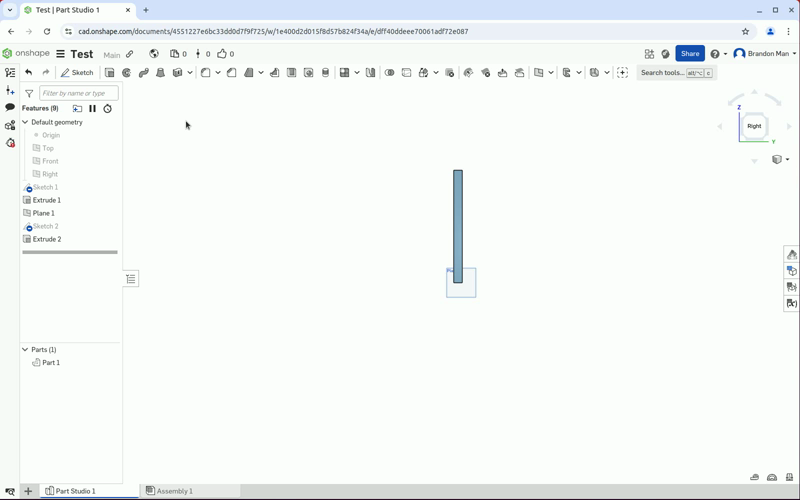
key(shift+h)
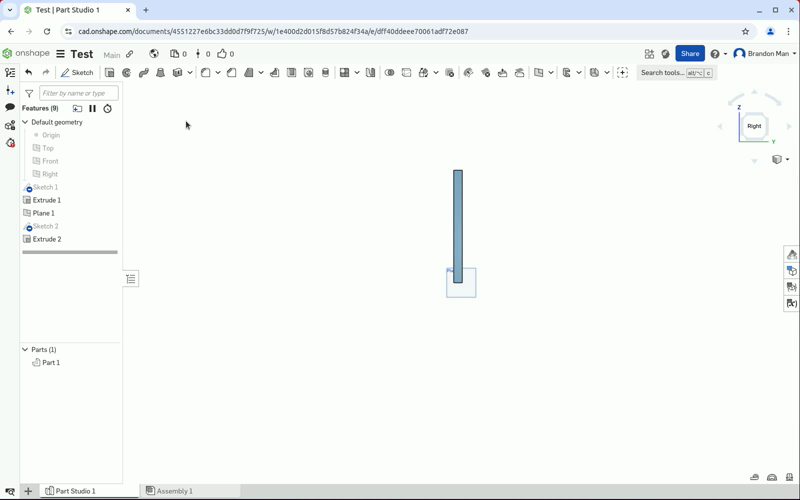
mouse_move(73, 189)
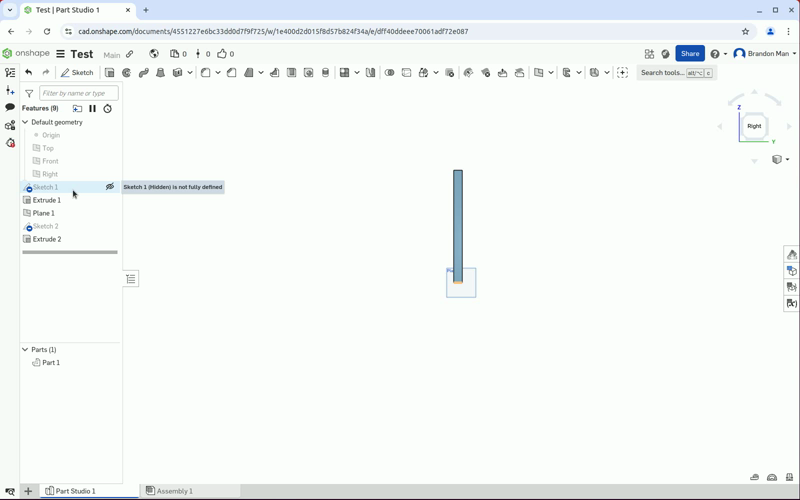
click(73, 189)
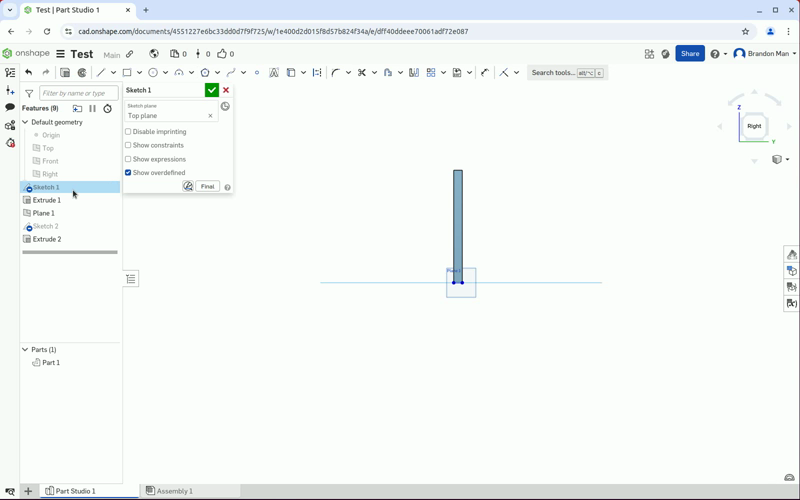
mouse_move(229, 92)
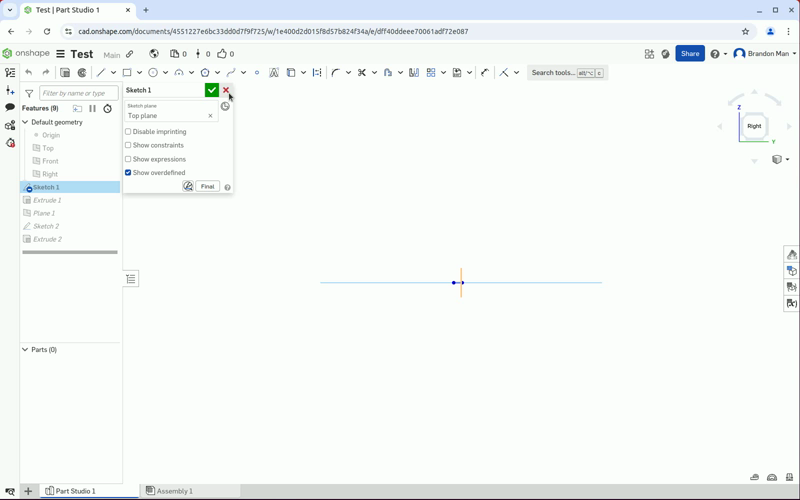
click(229, 92)
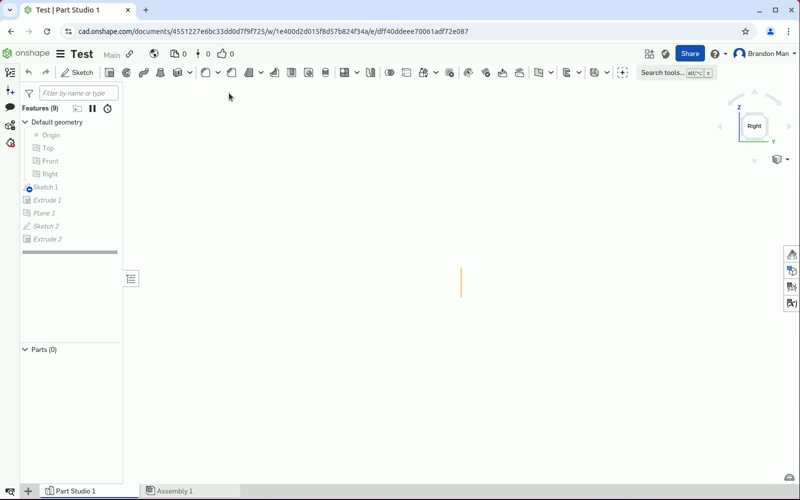
mouse_move(73, 352)
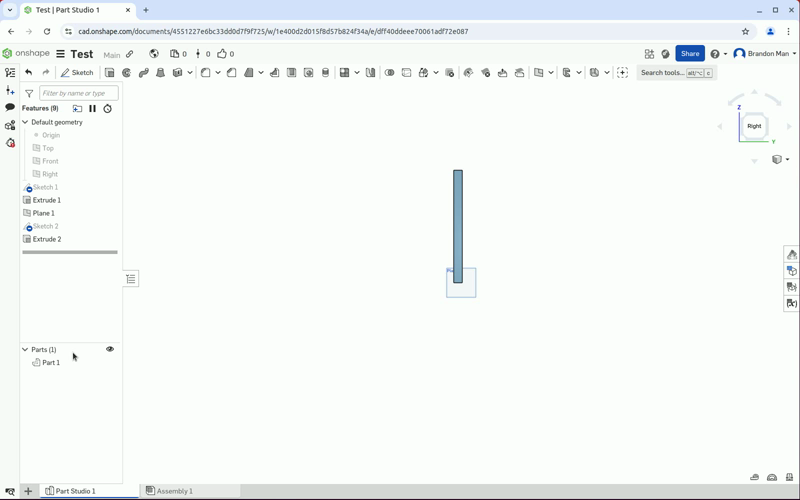
key(y)
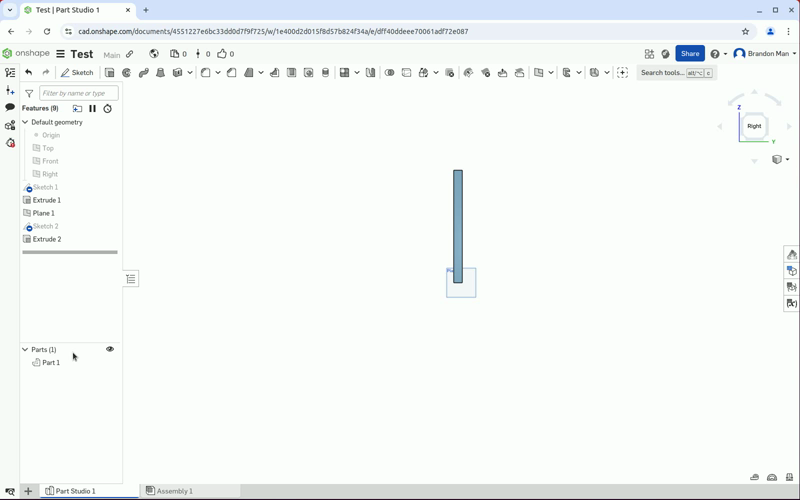
key(shift+p)
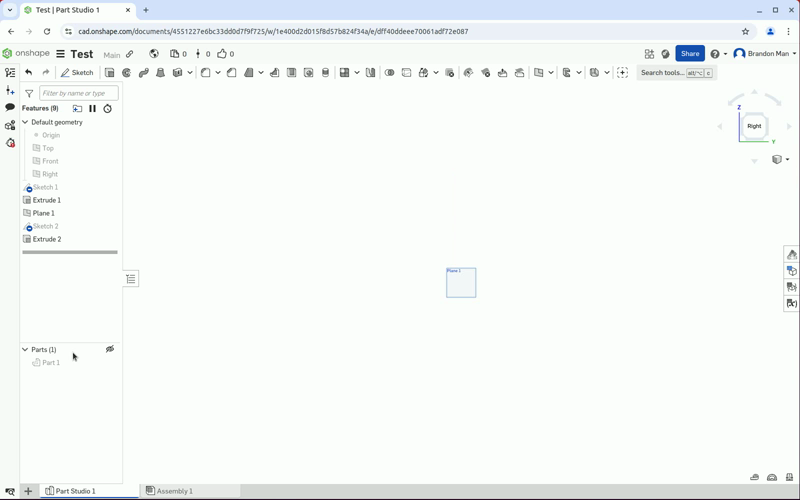
key(space)
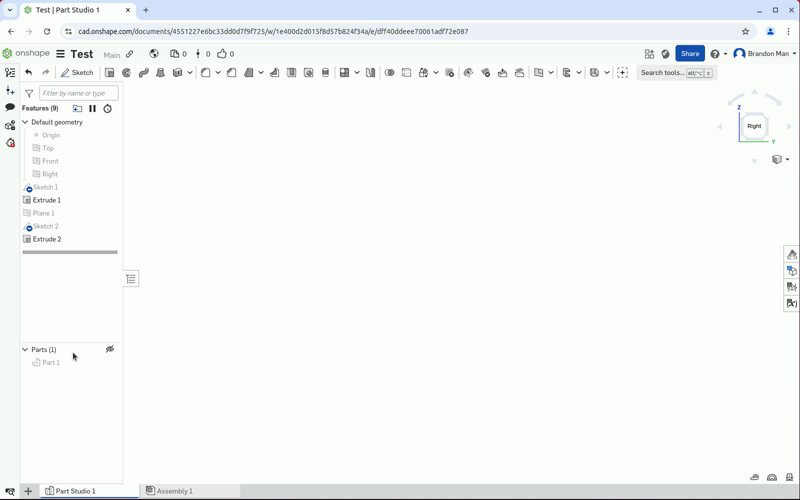
key_down(shift)
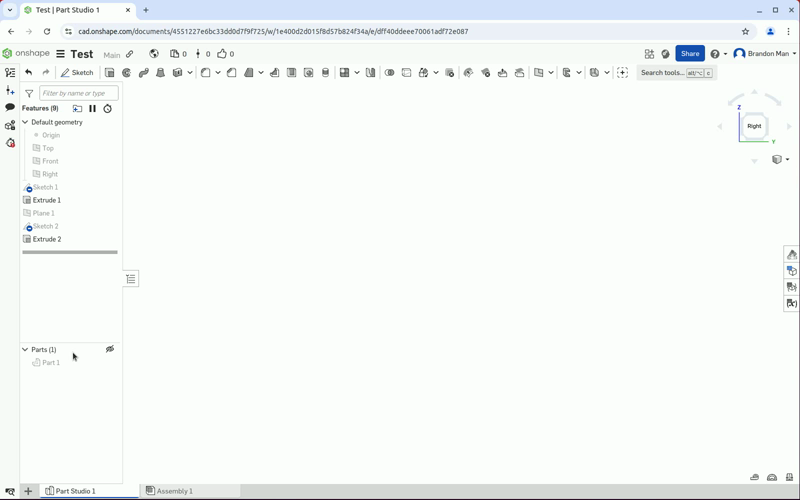
key(right)
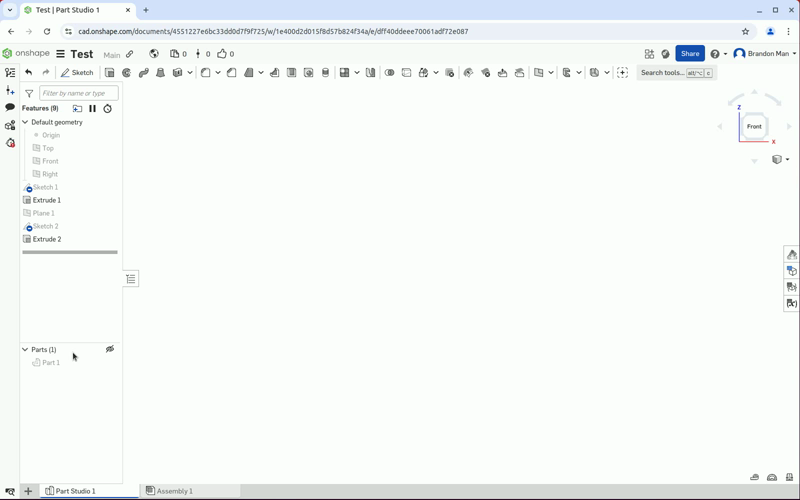
key_up(shift)
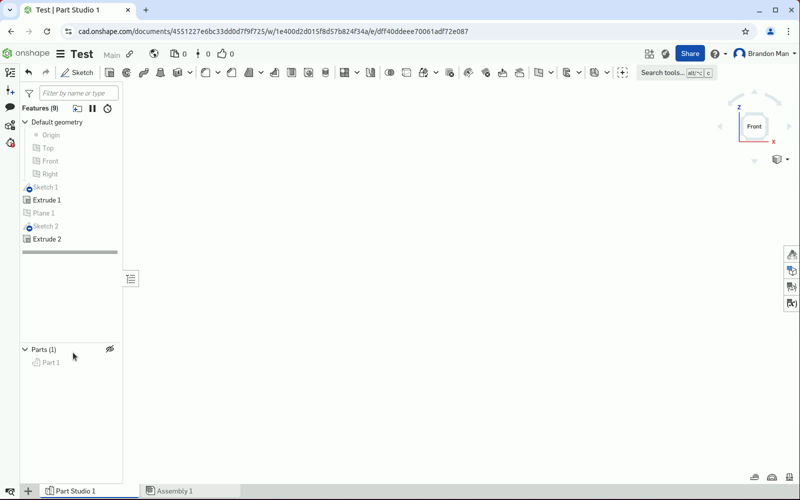
mouse_move(73, 352)
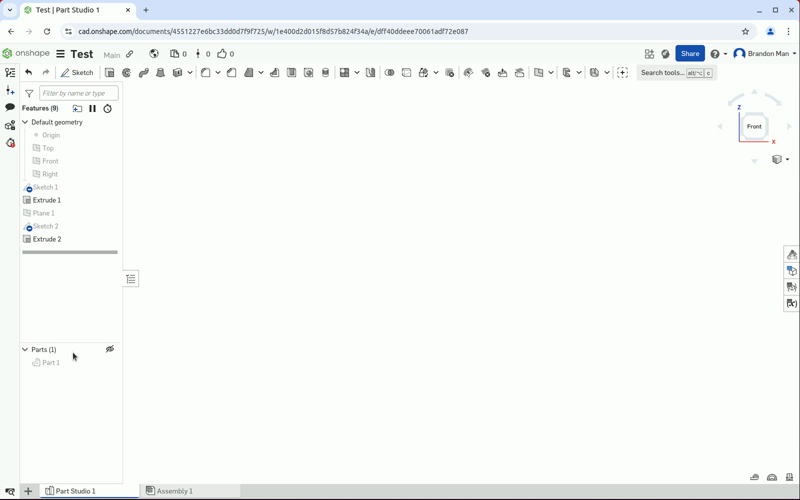
key(shift+y)
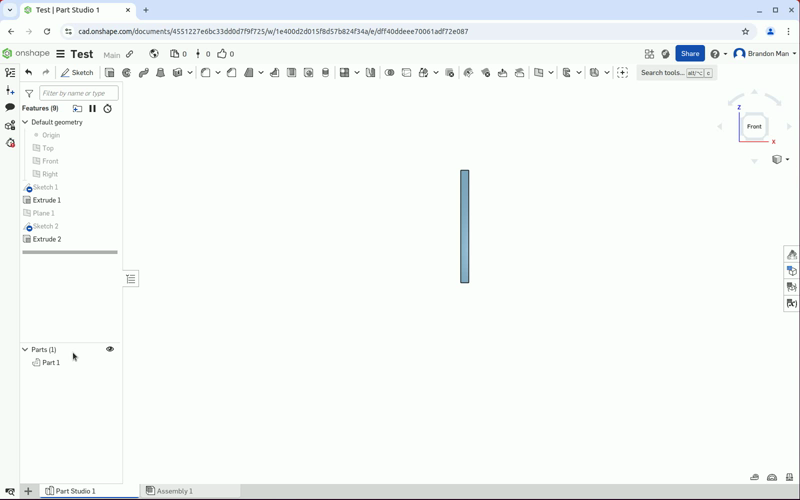
mouse_move(541, 75)
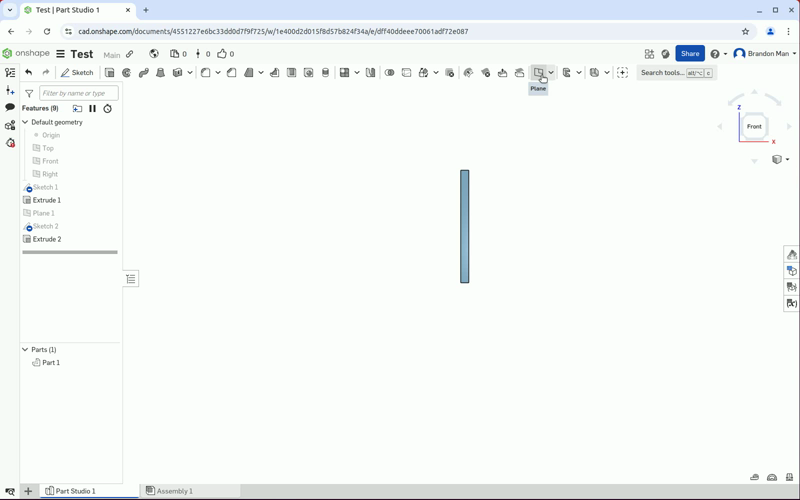
click(541, 75)
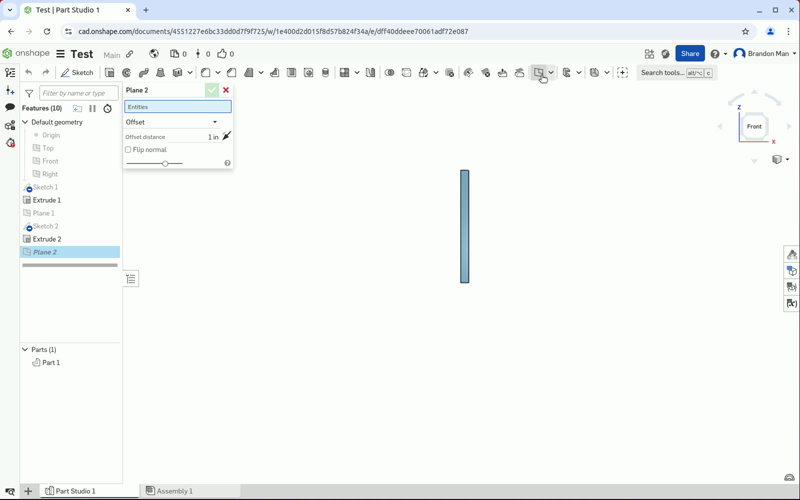
mouse_move(73, 163)
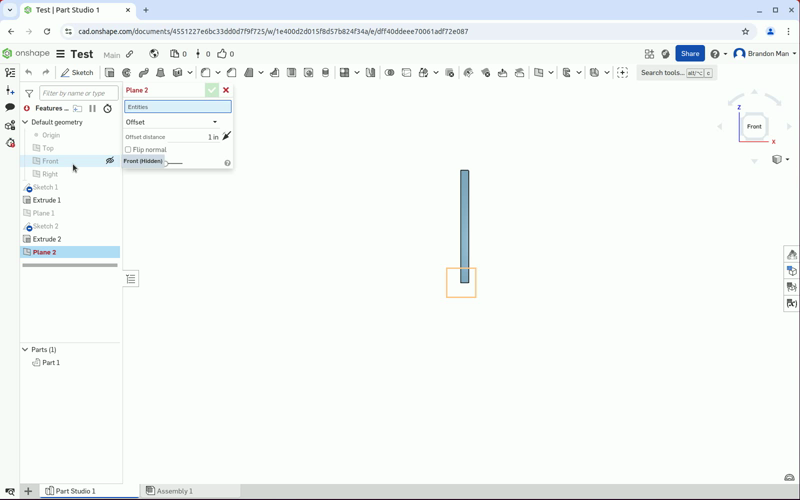
click(73, 163)
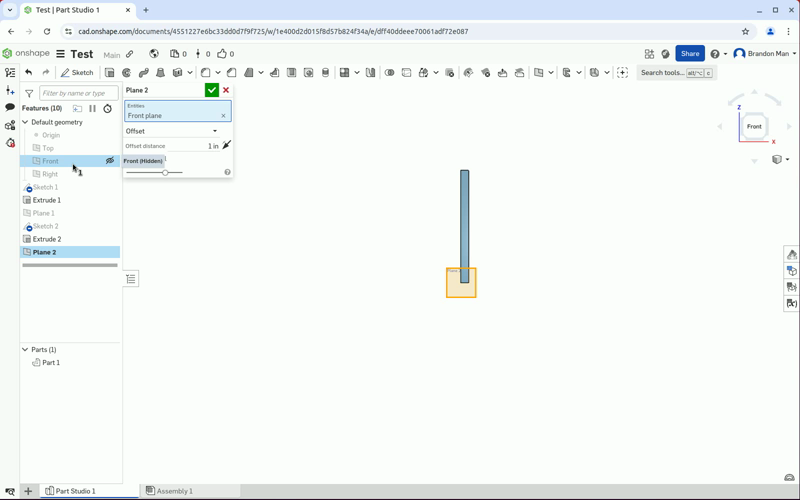
key(tab, 2)
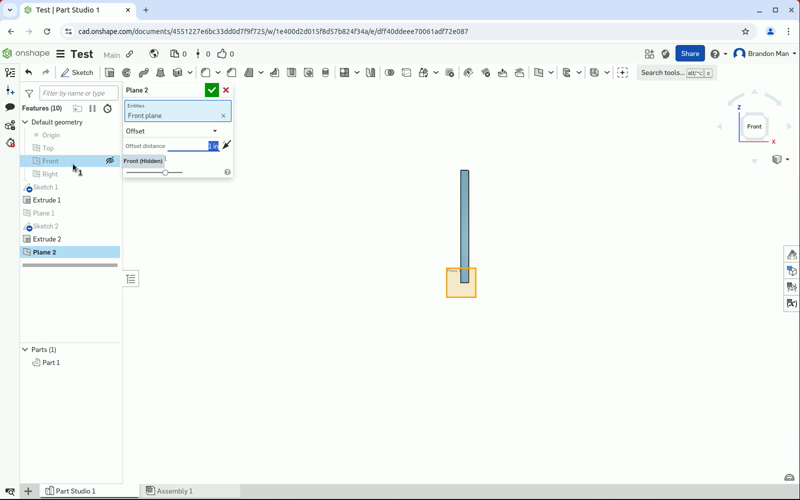
text(1.448)
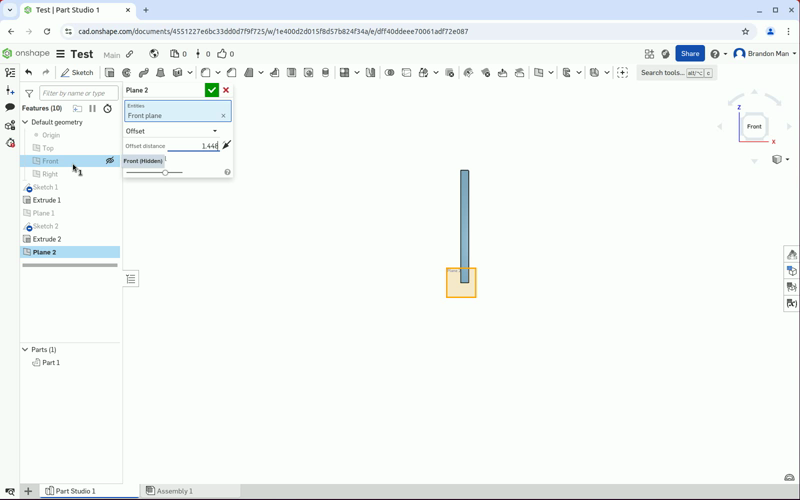
key(enter, 2)
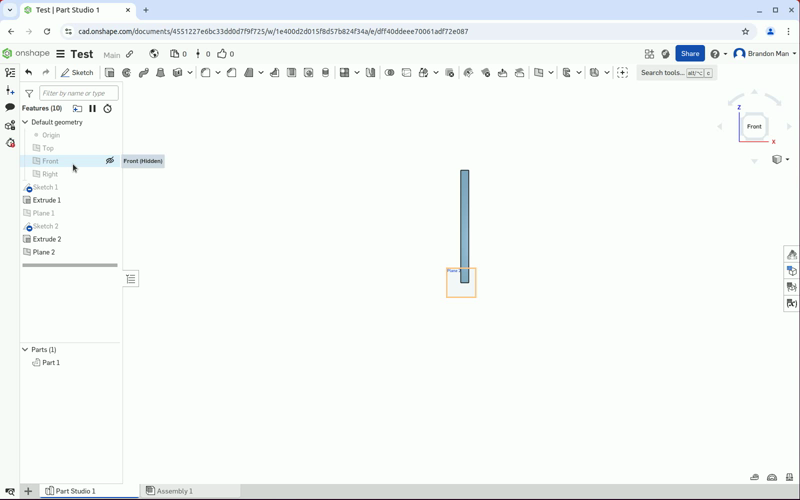
key(shift+s)
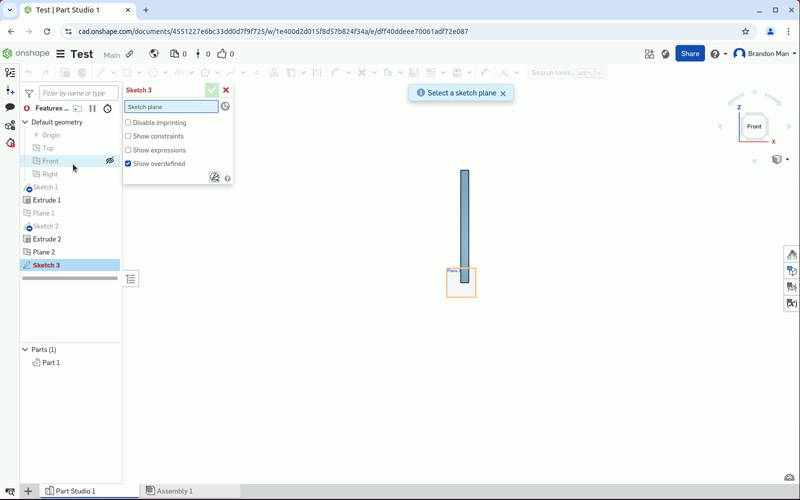
mouse_move(73, 254)
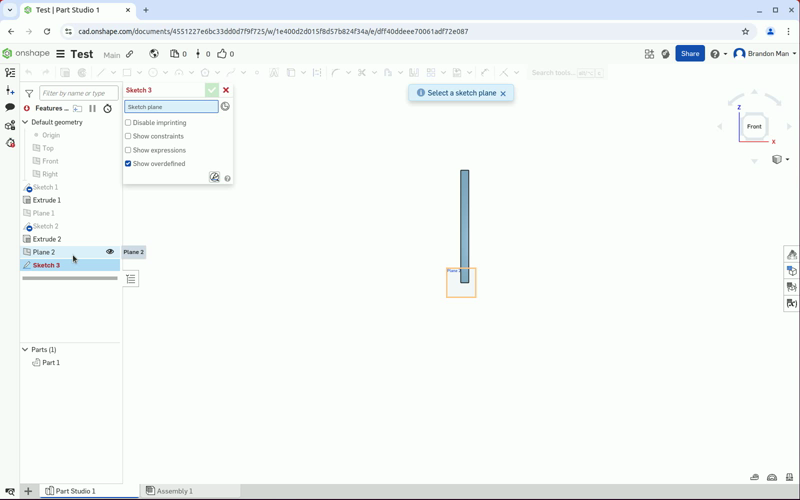
click(73, 254)
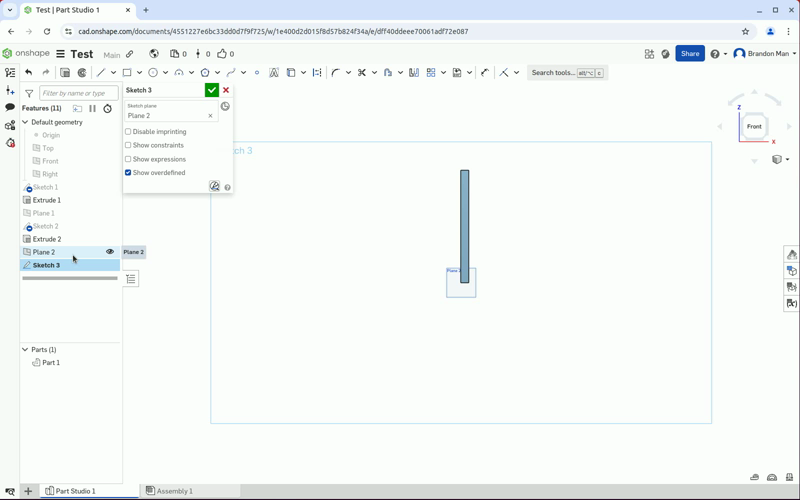
mouse_move(73, 352)
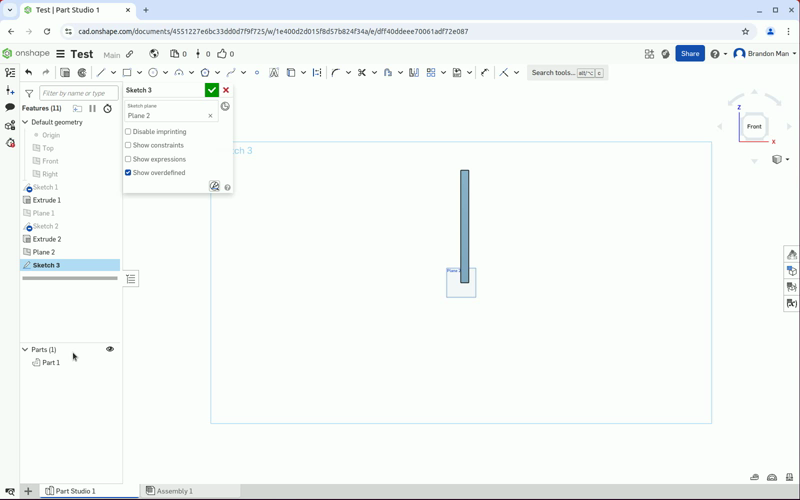
key(y)
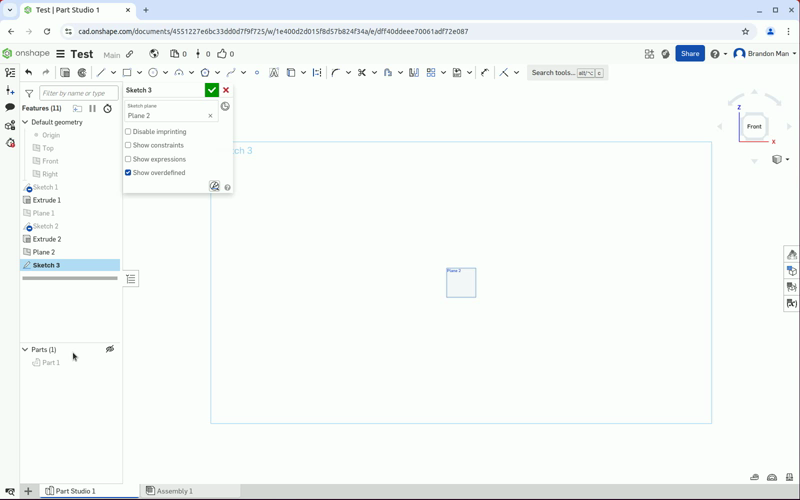
key(l)
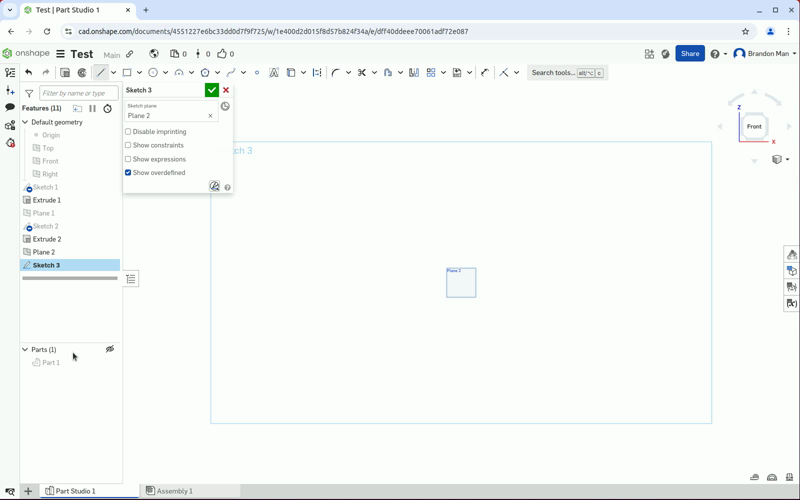
key_down(shift)
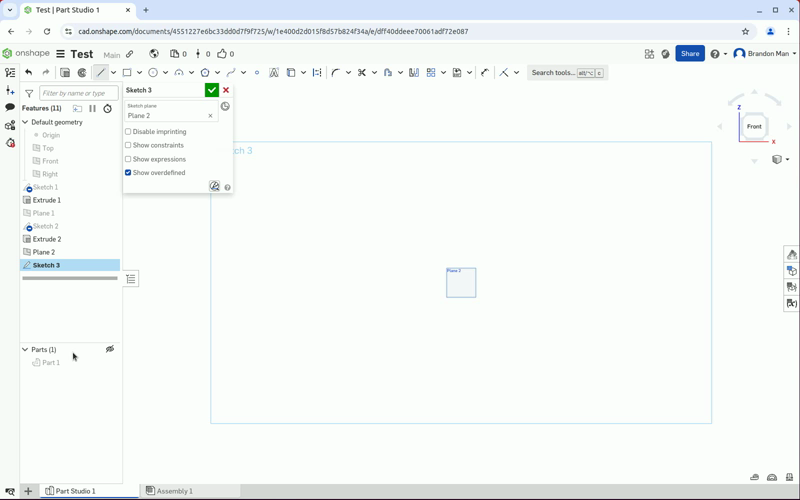
mouse_move(463, 180)
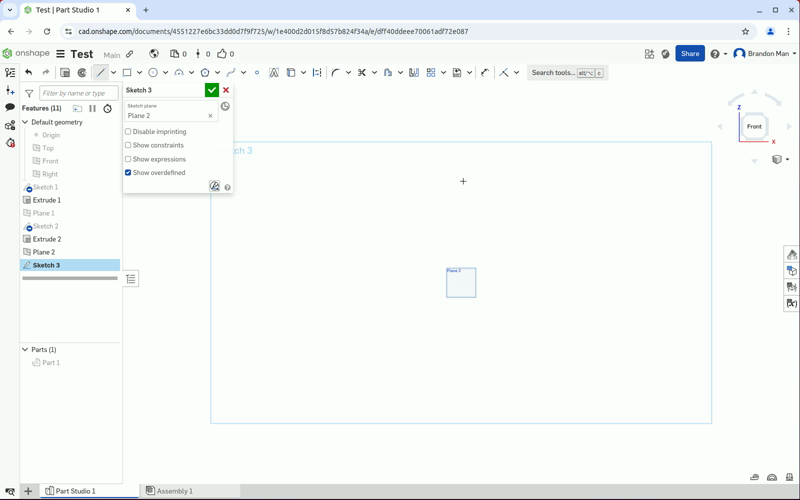
click(463, 180)
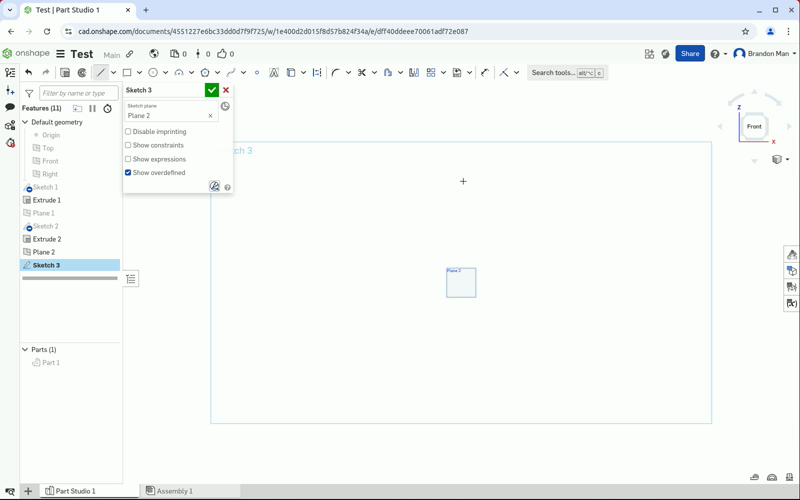
key_up(shift)
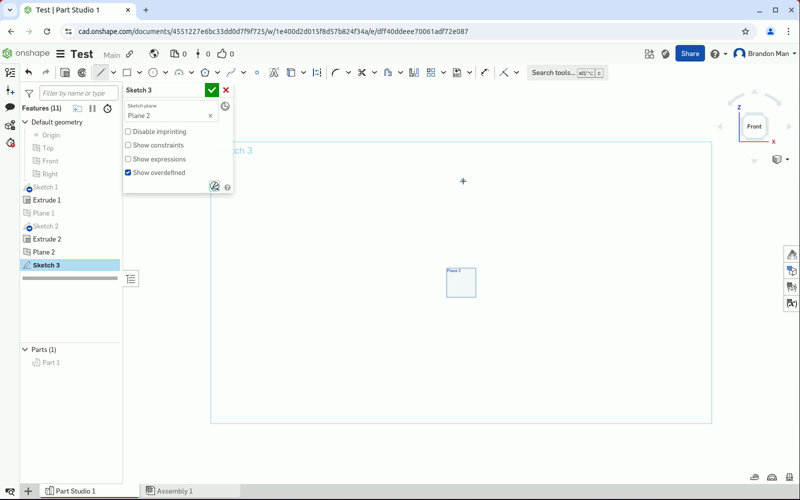
key_down(shift)
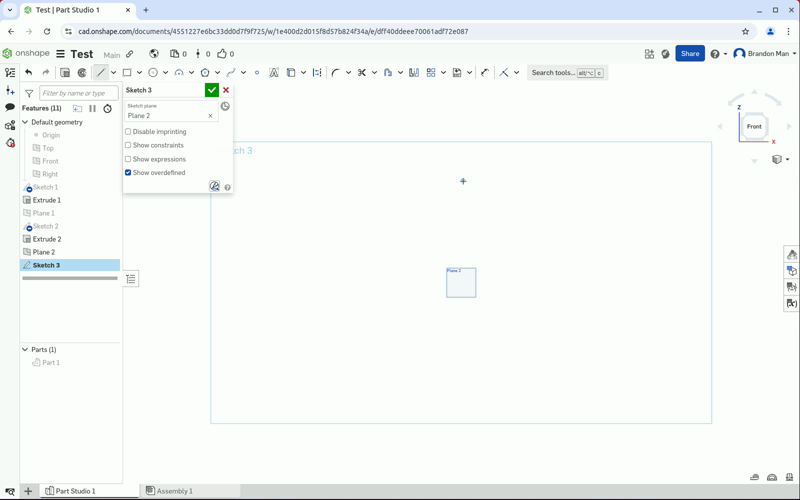
mouse_move(493, 180)
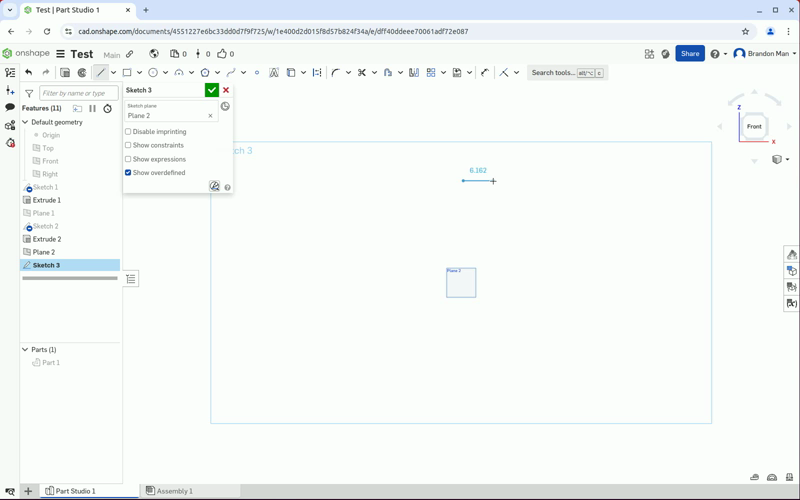
mouse_move(465, 180)
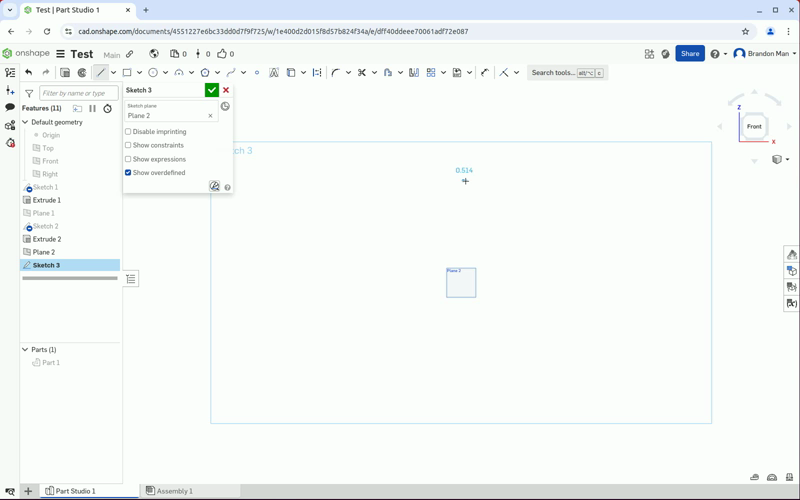
scroll(6)
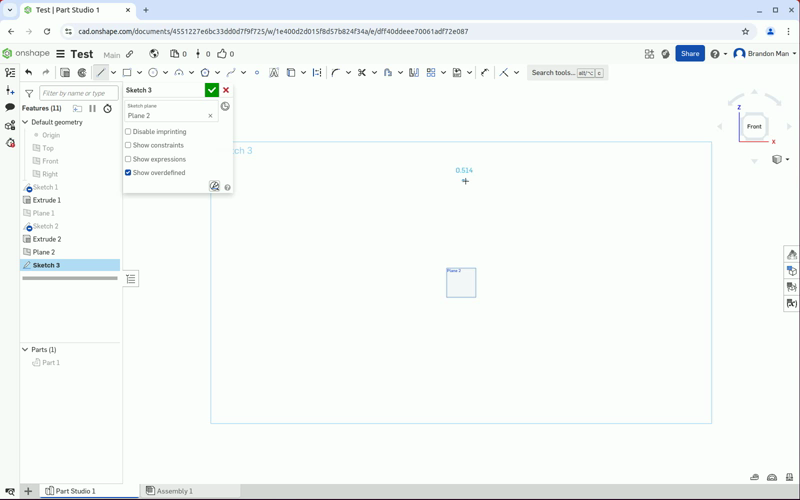
scroll(6)
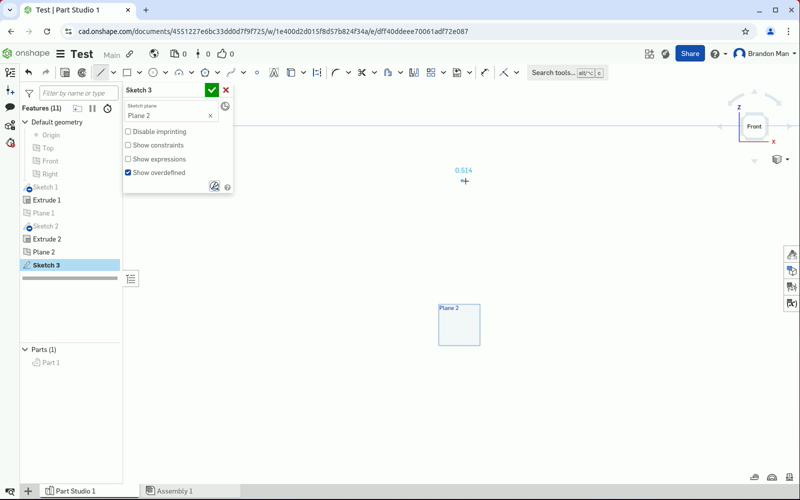
scroll(6)
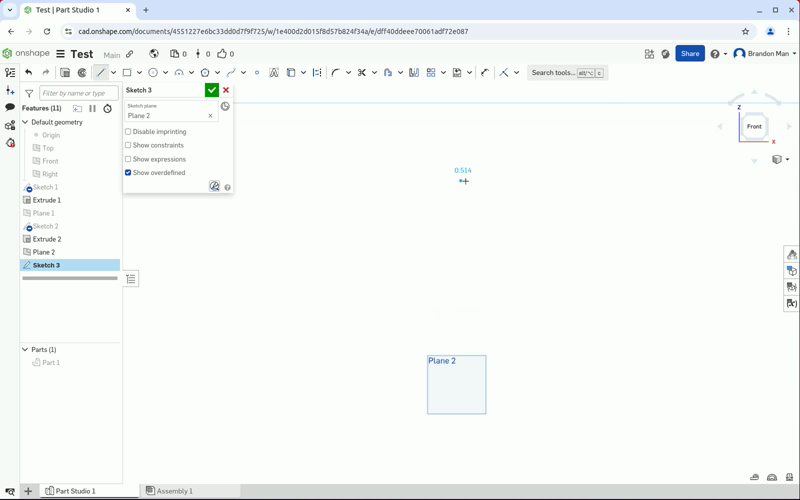
scroll(6)
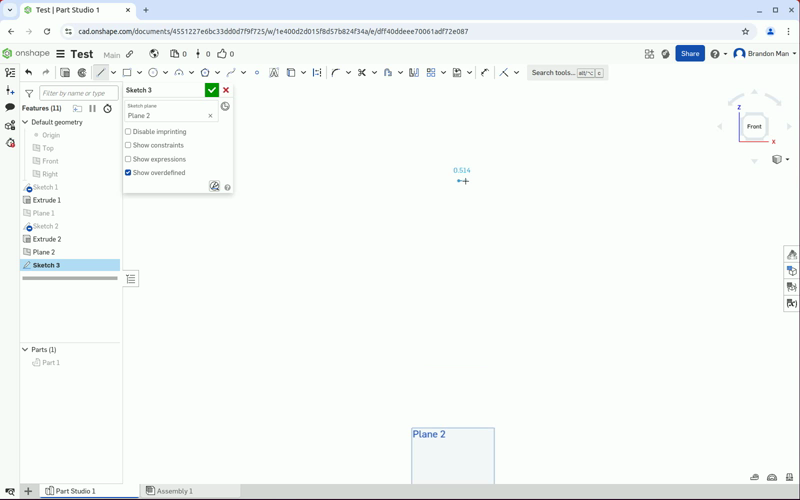
scroll(6)
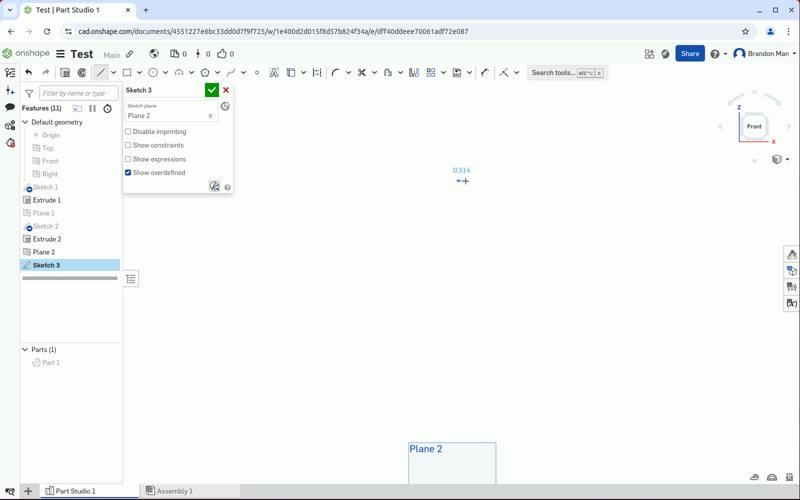
scroll(6)
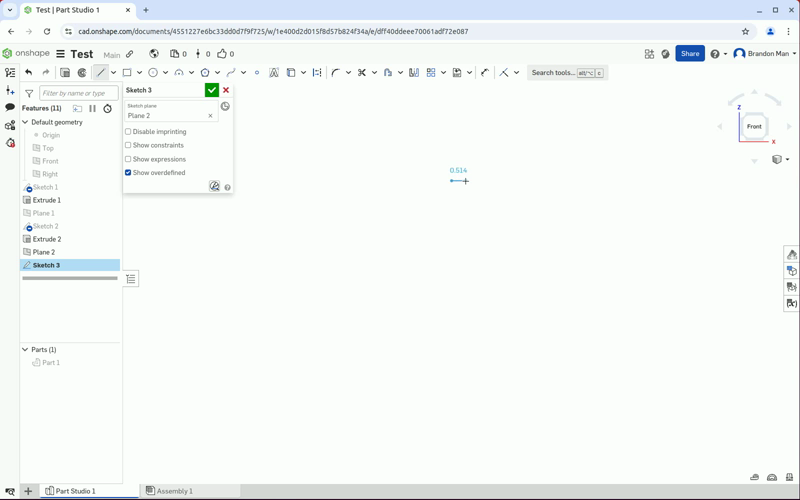
scroll(6)
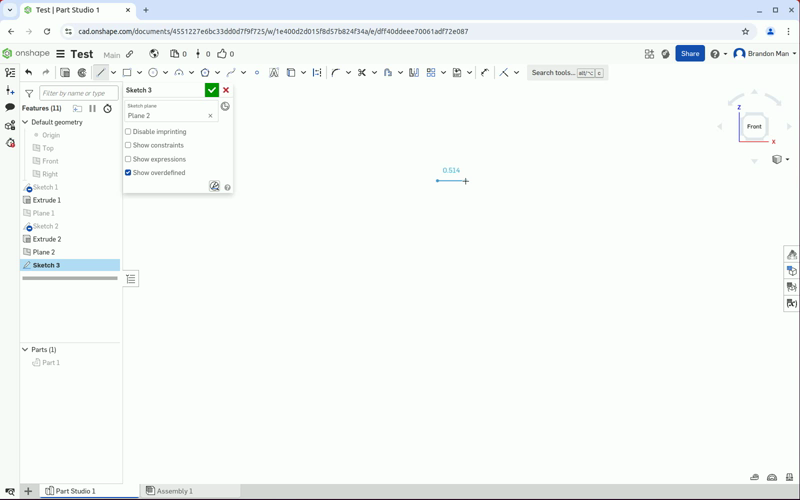
click(465, 180)
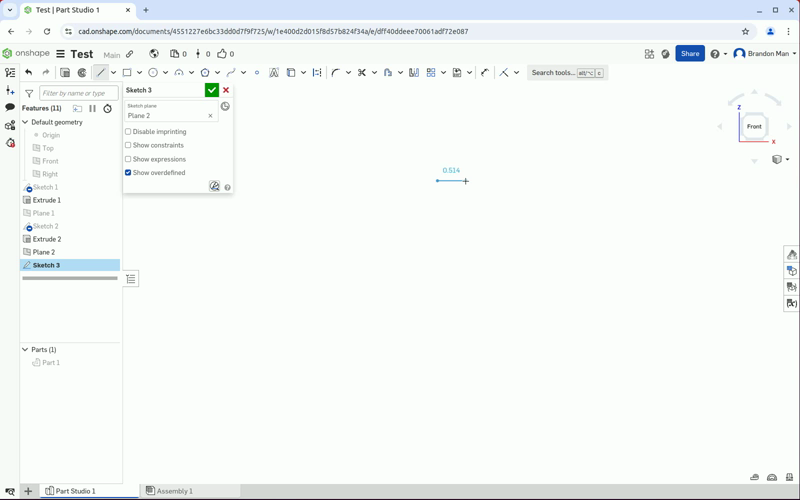
scroll(-6)
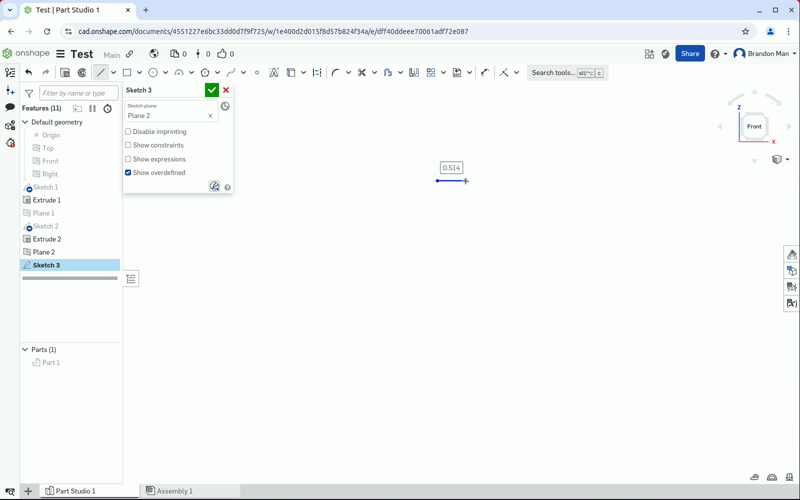
scroll(-6)
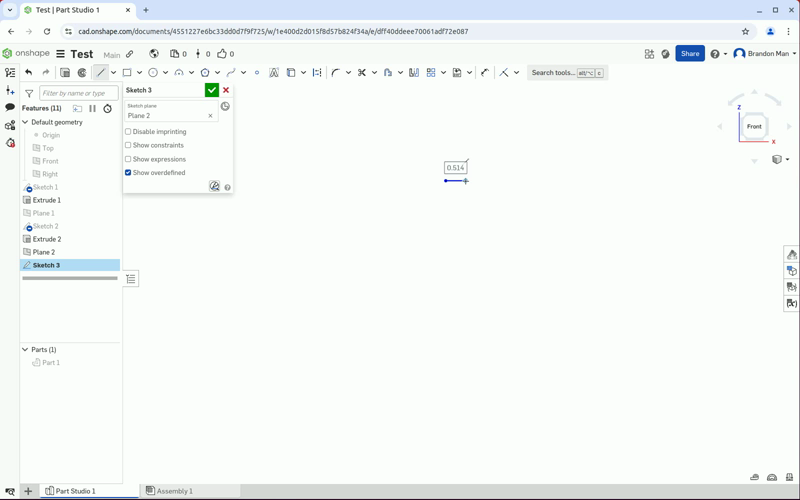
scroll(-6)
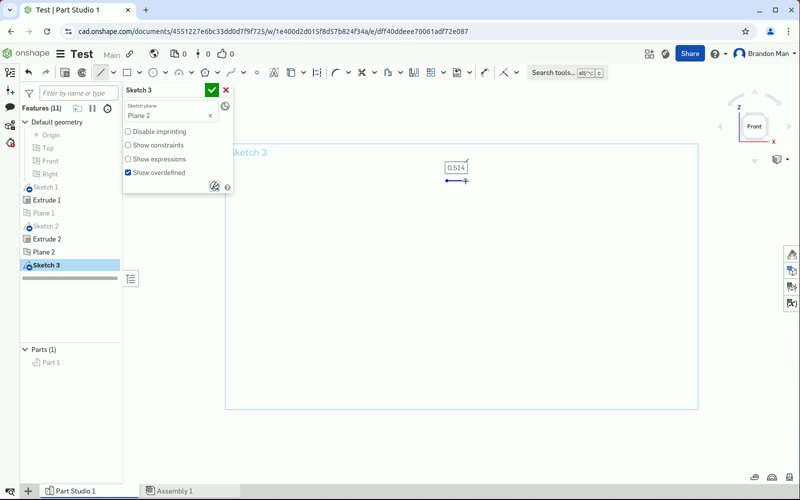
scroll(-6)
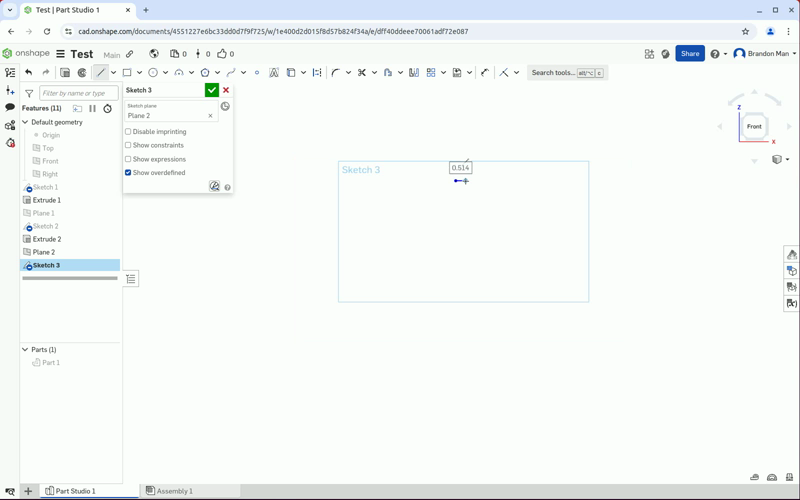
scroll(-6)
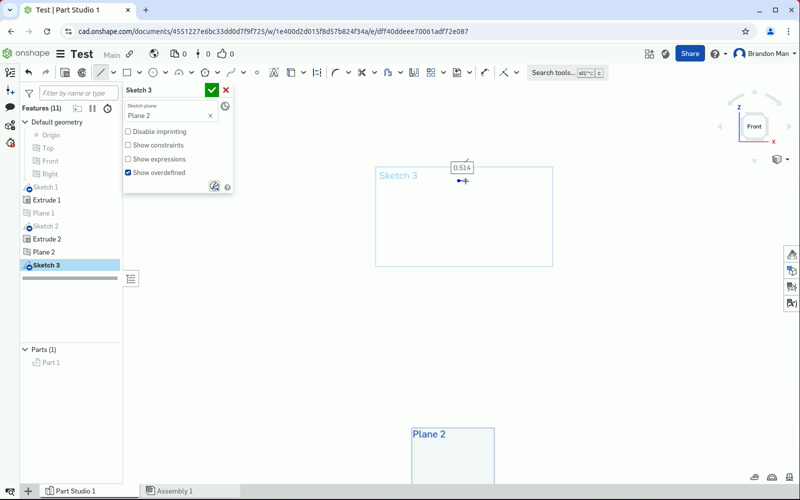
scroll(-6)
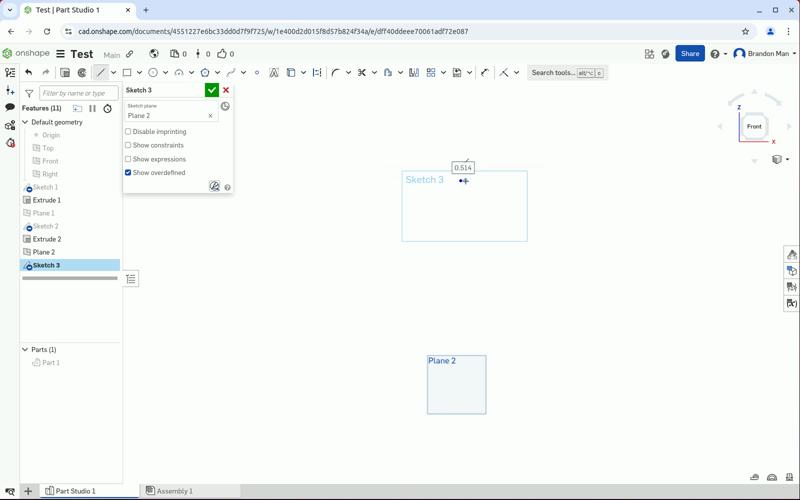
scroll(-6)
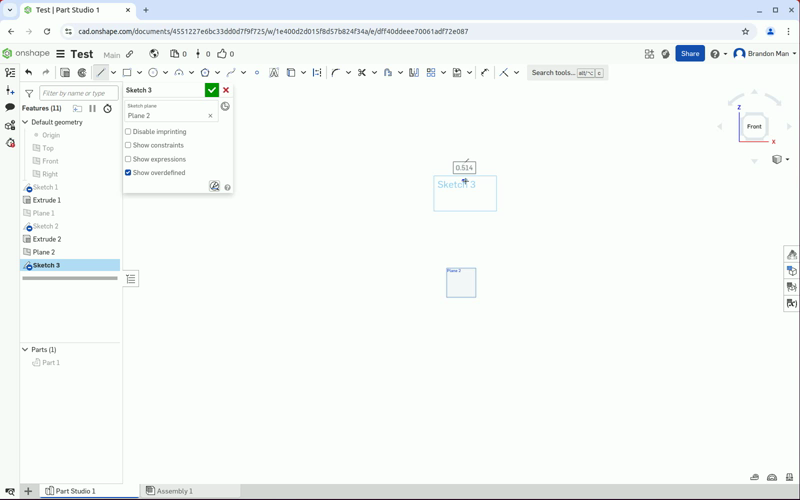
key_up(shift)
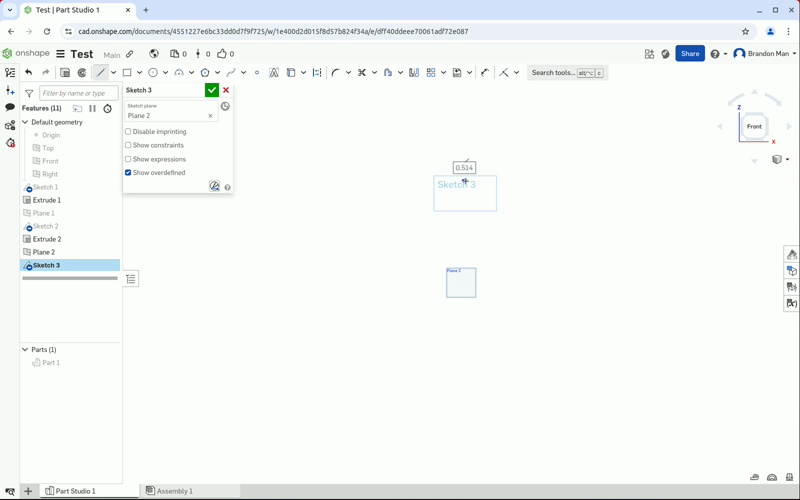
key_down(shift)
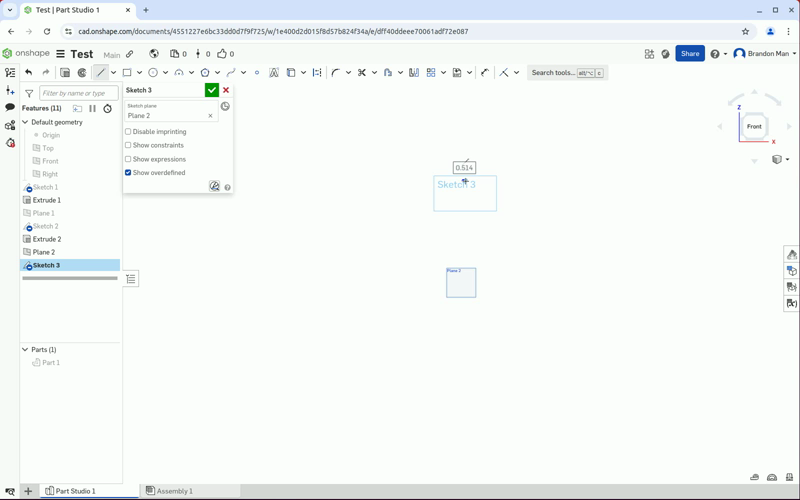
mouse_move(495, 180)
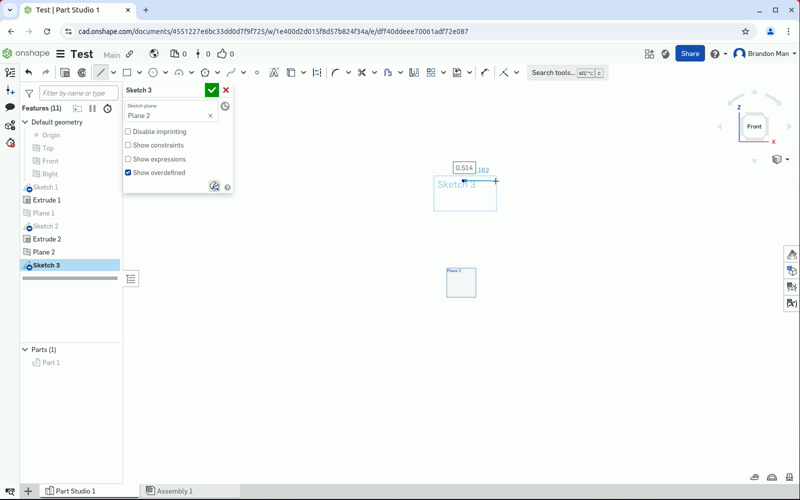
mouse_move(465, 172)
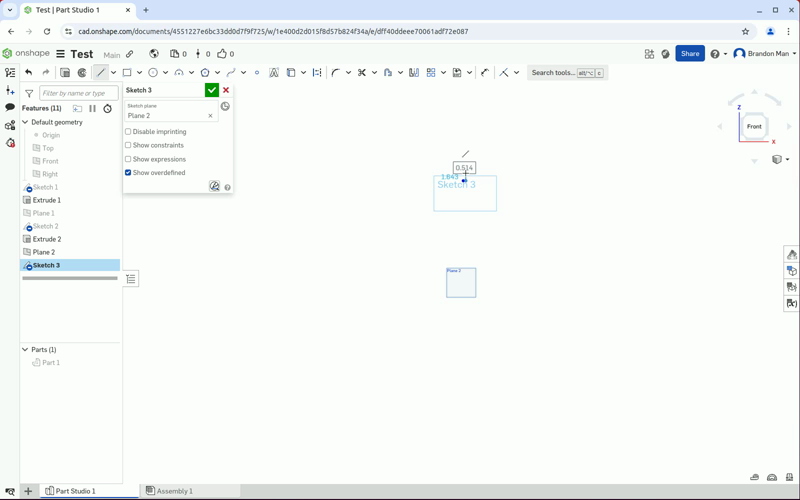
click(465, 172)
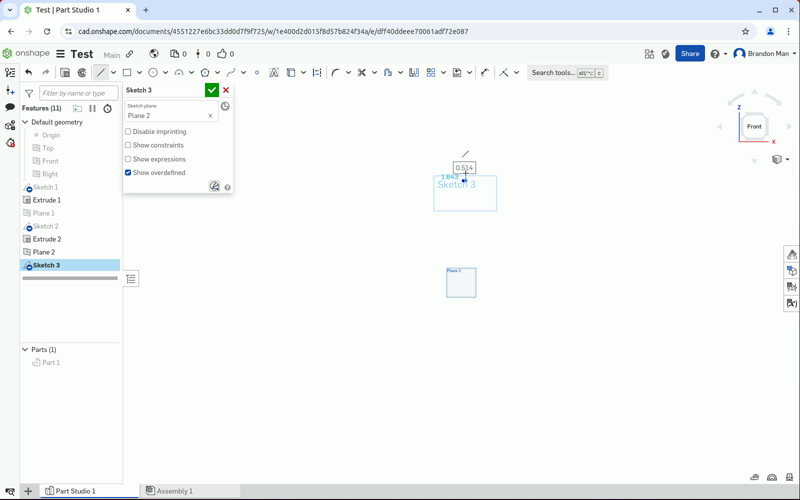
key_up(shift)
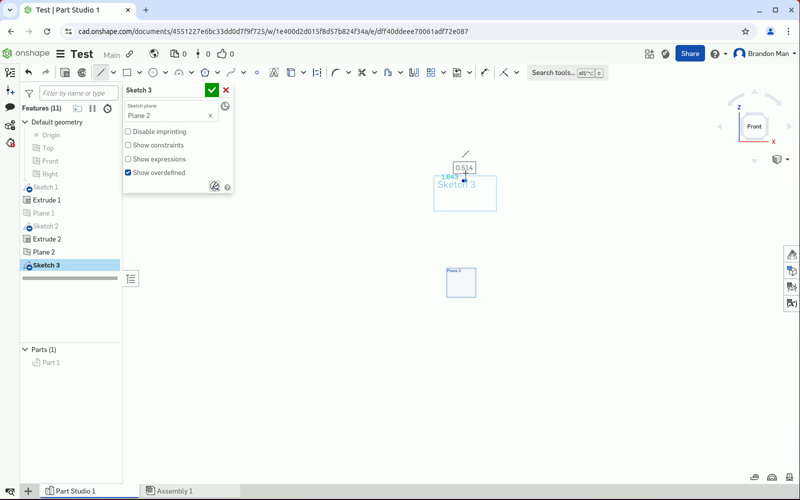
key_down(shift)
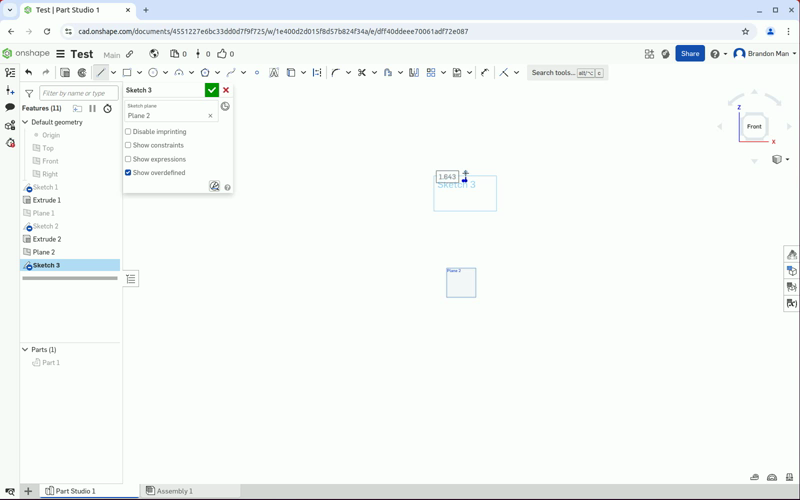
mouse_move(495, 172)
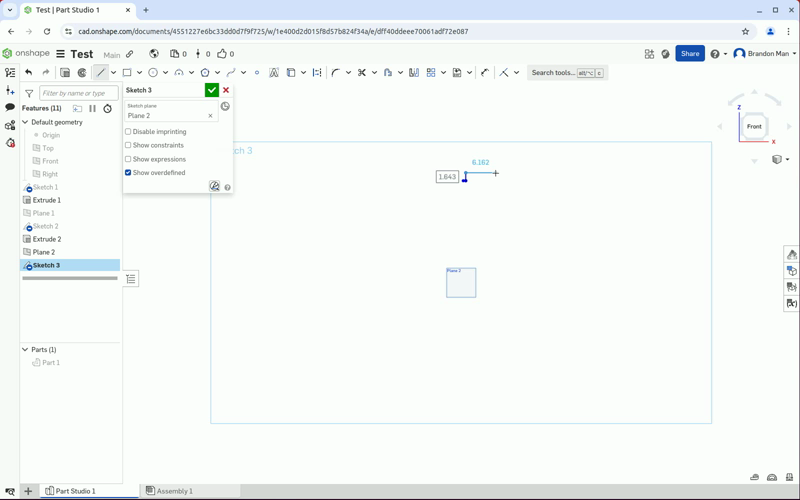
mouse_move(463, 172)
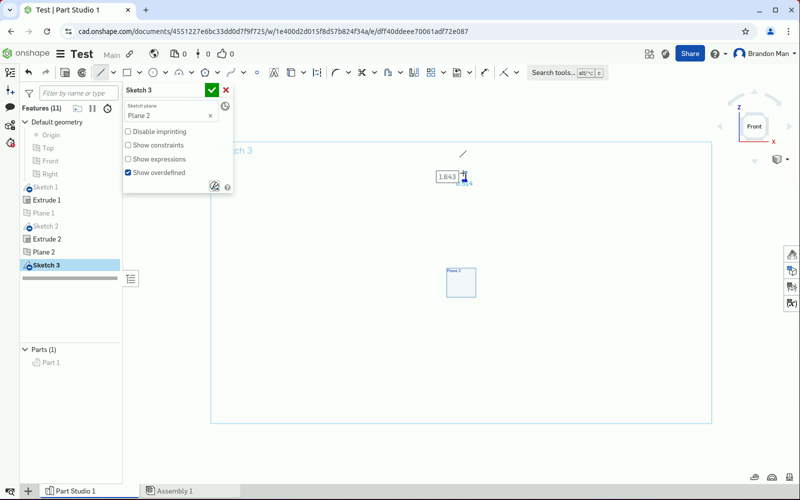
scroll(6)
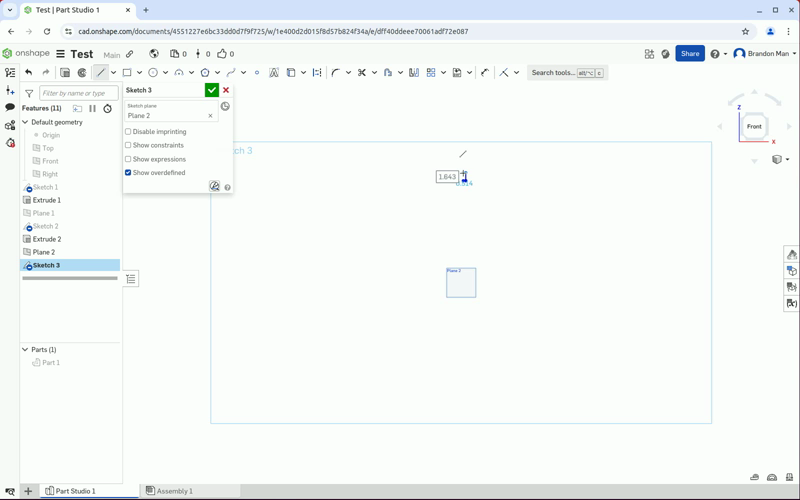
scroll(6)
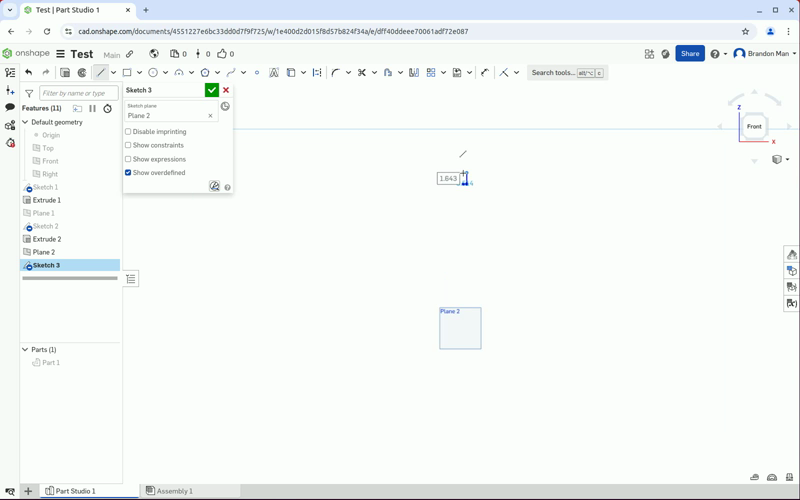
scroll(6)
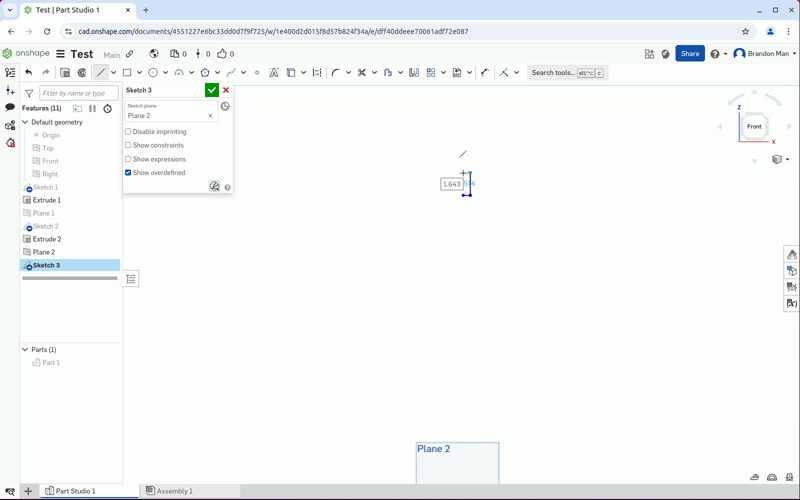
scroll(6)
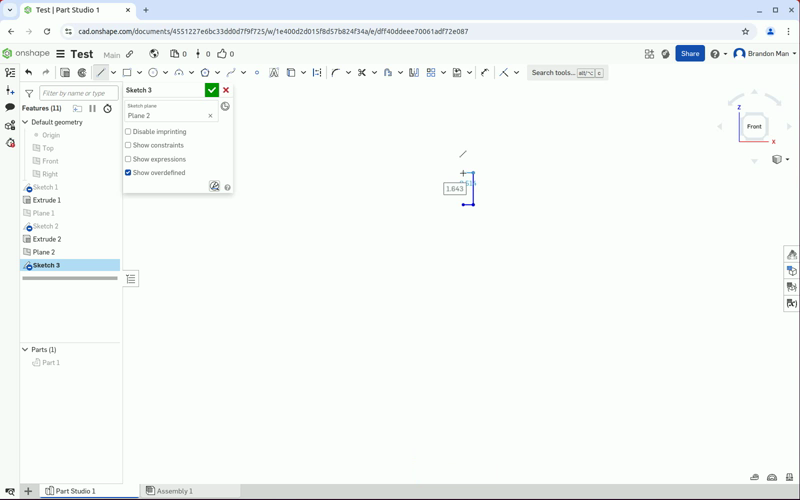
scroll(6)
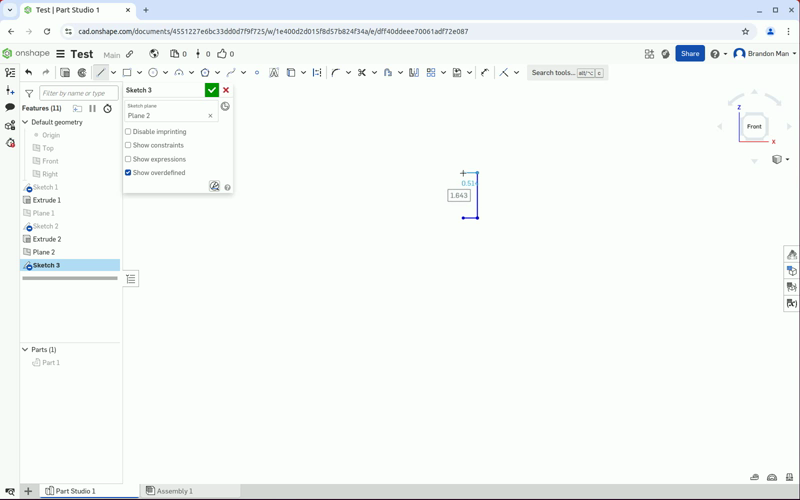
scroll(6)
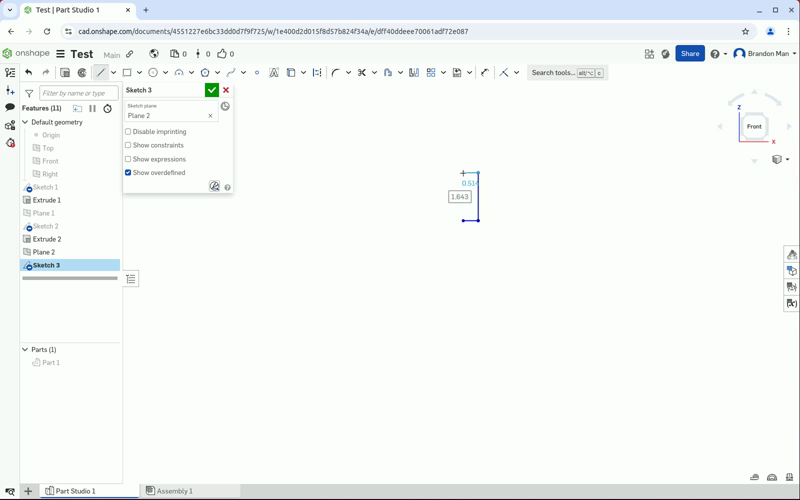
scroll(6)
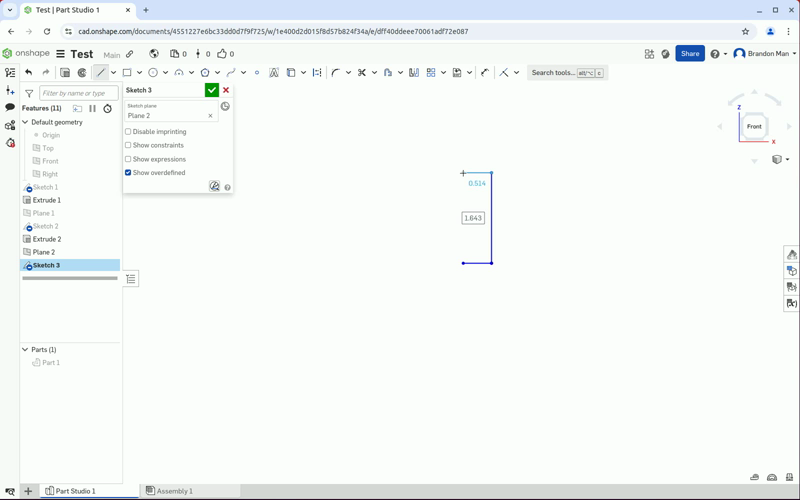
click(463, 172)
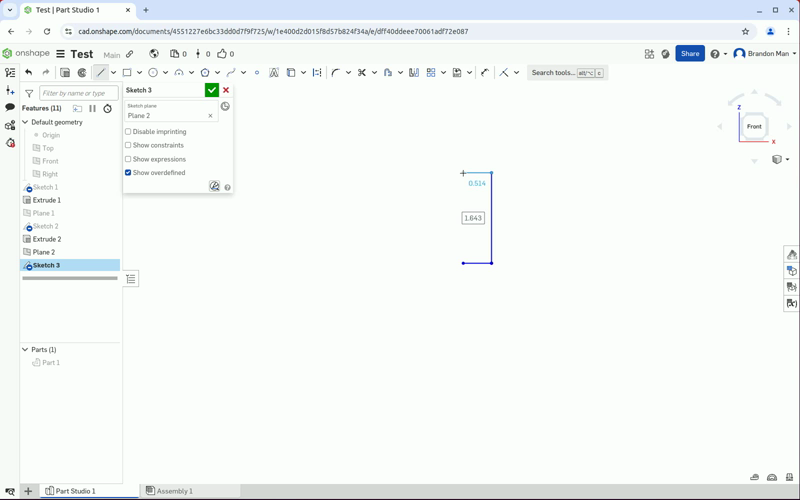
scroll(-6)
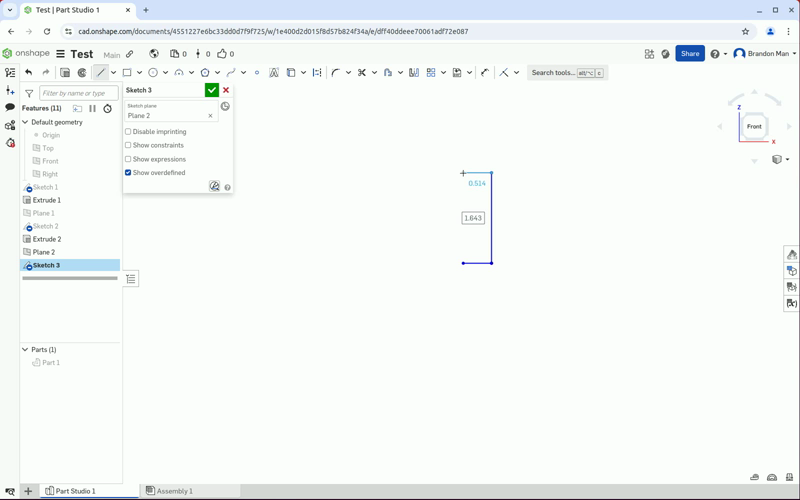
scroll(-6)
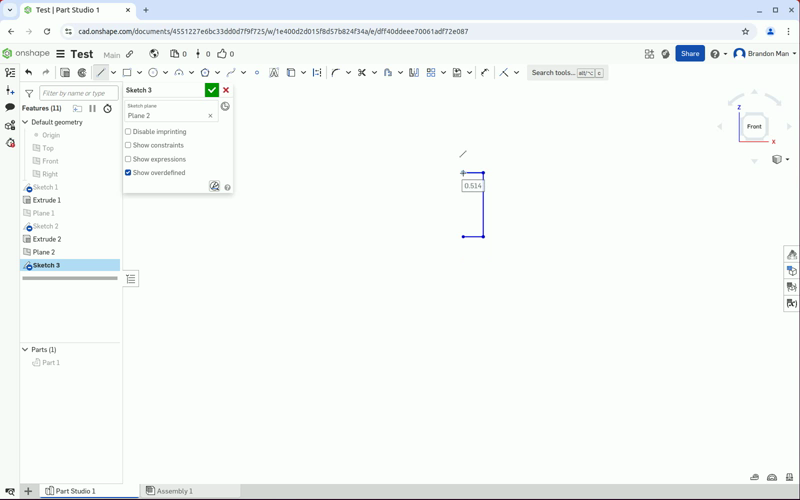
scroll(-6)
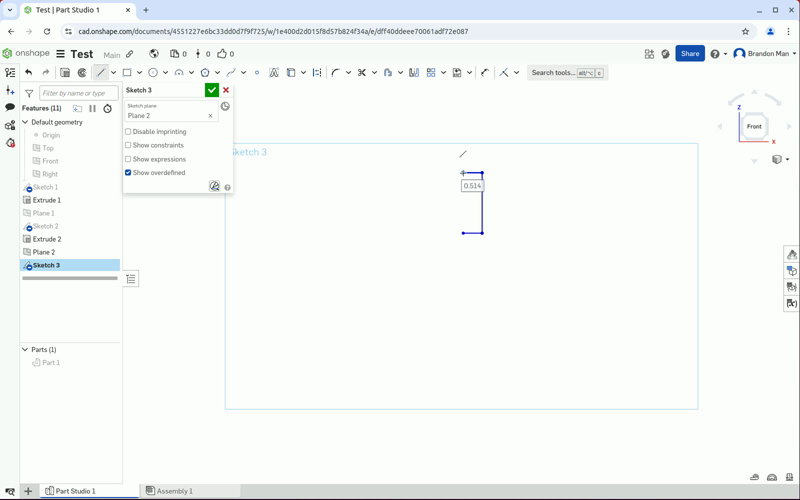
scroll(-6)
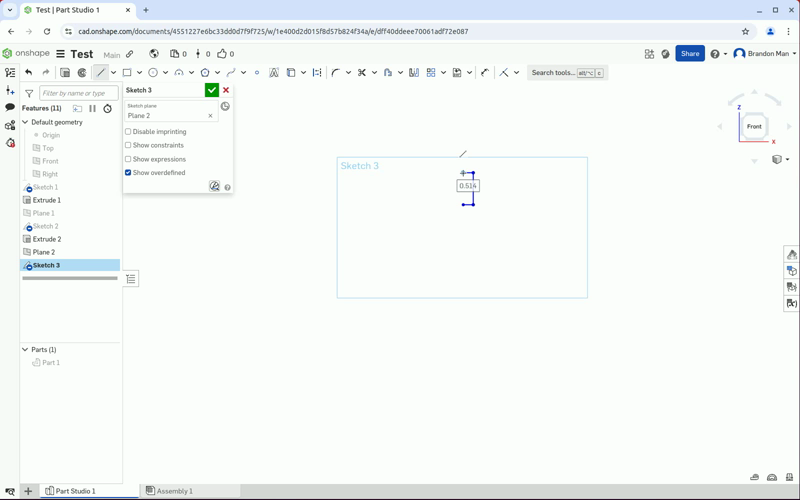
scroll(-6)
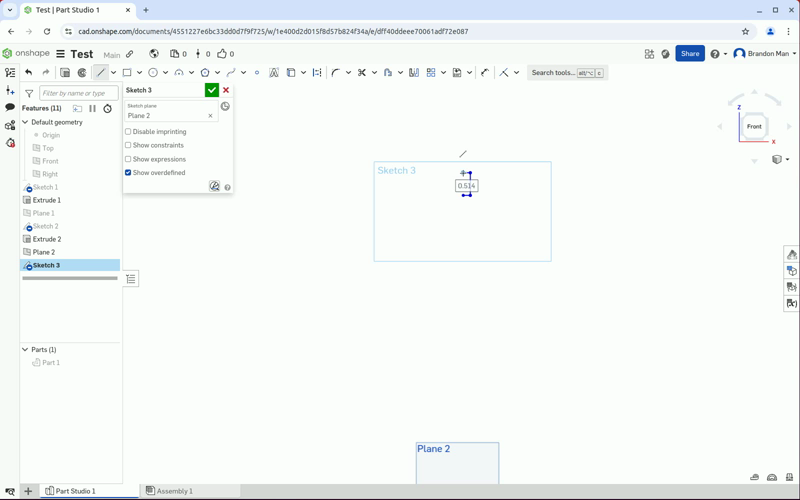
scroll(-6)
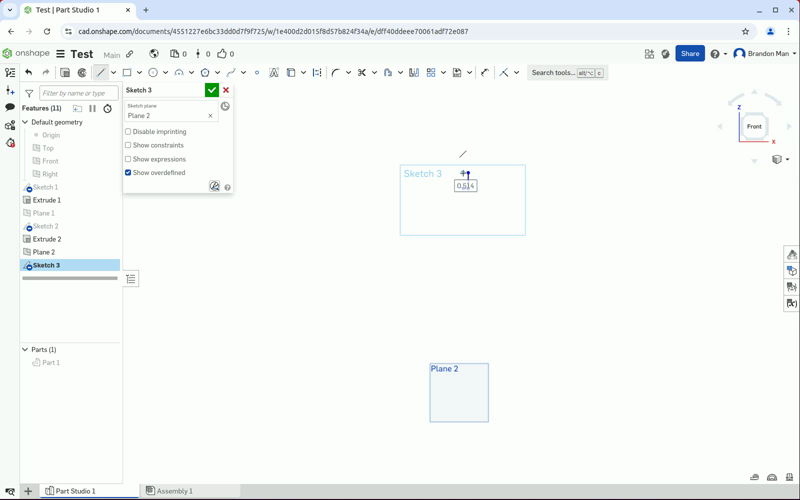
scroll(-6)
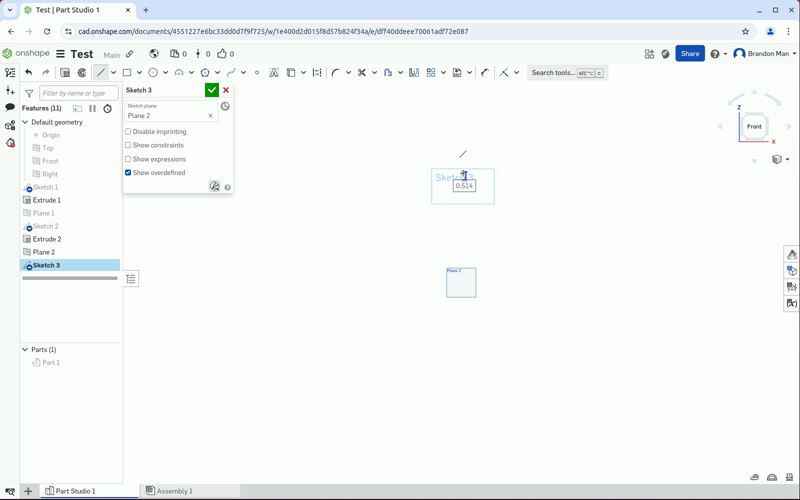
key_up(shift)
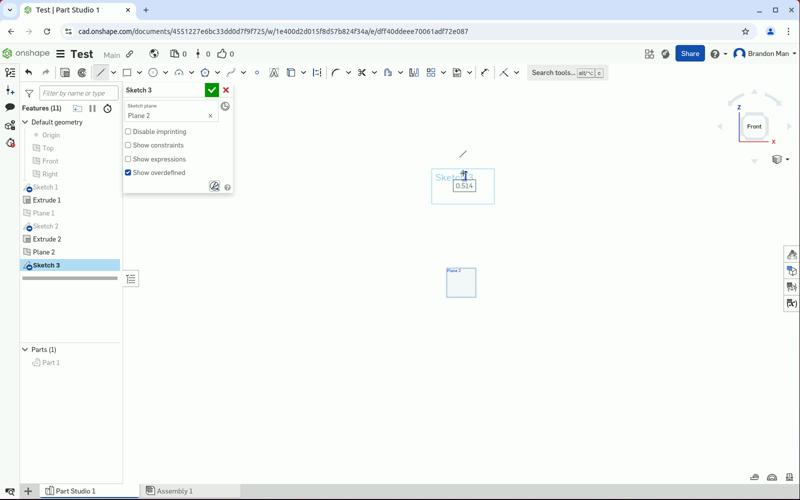
mouse_move(493, 172)
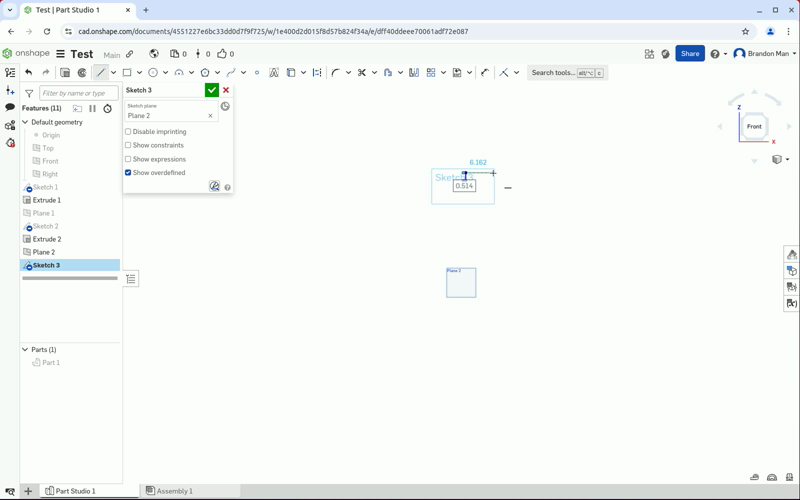
key_down(shift)
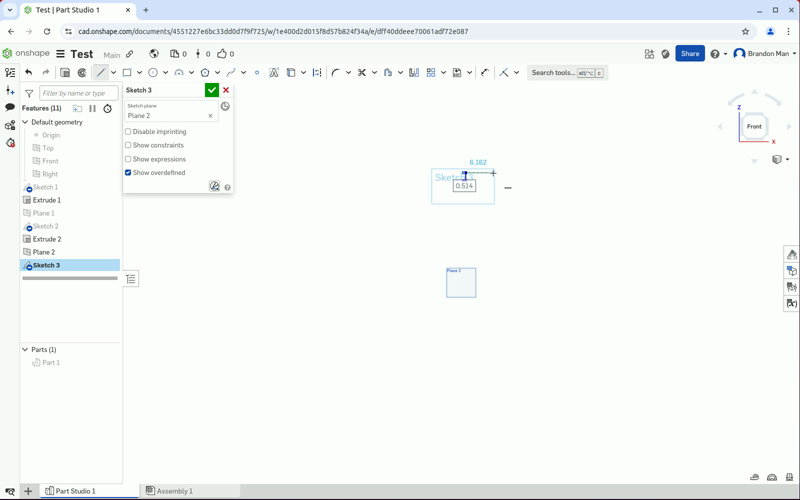
mouse_move(463, 180)
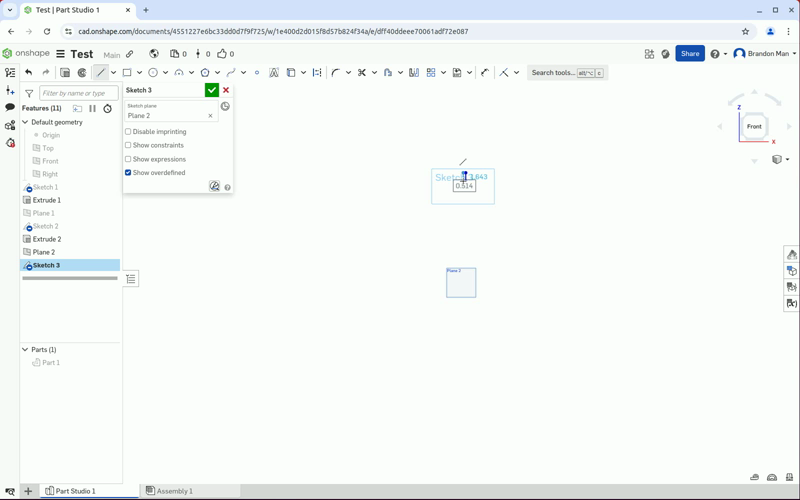
scroll(6)
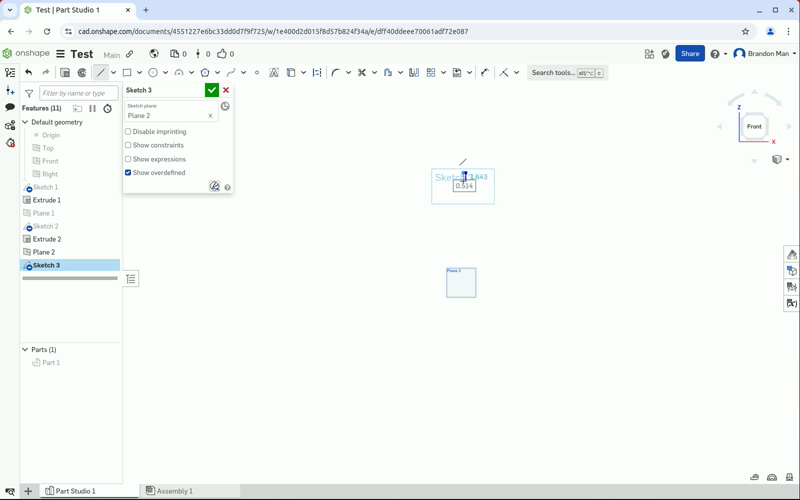
scroll(6)
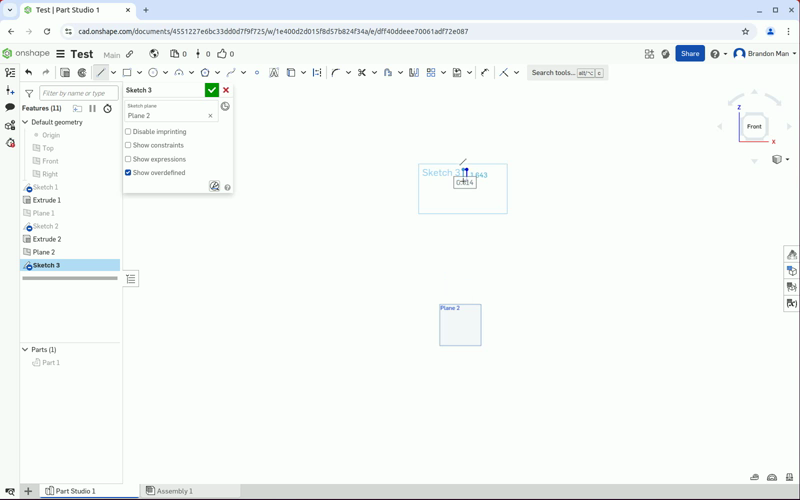
scroll(6)
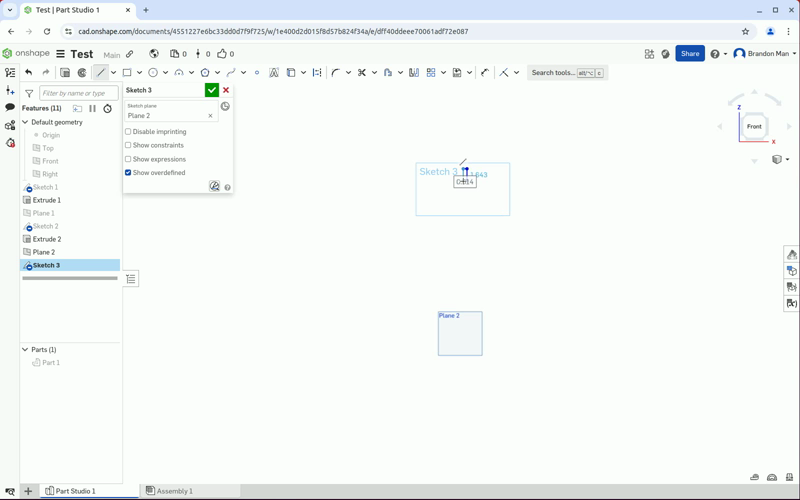
scroll(6)
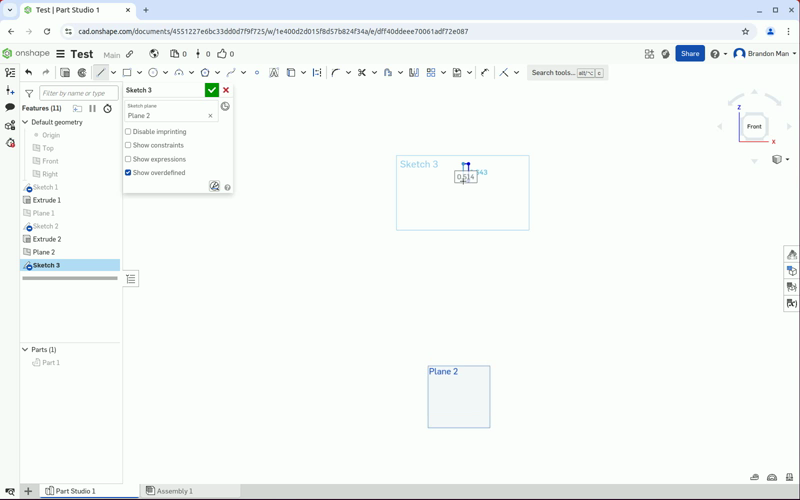
scroll(6)
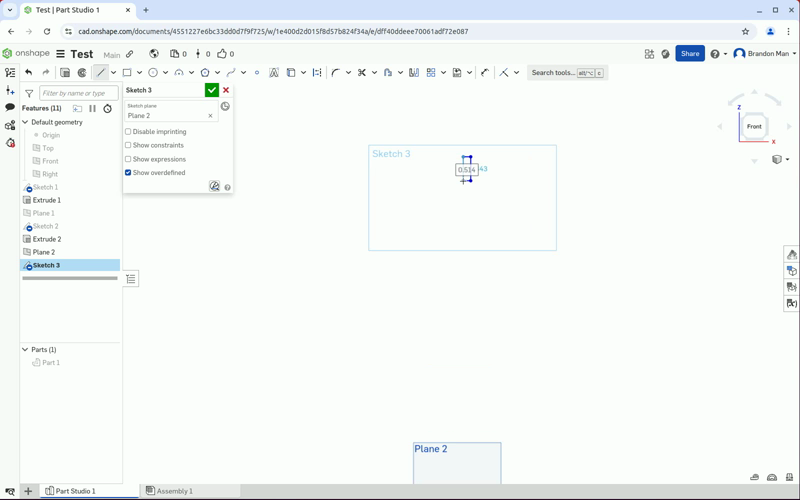
scroll(6)
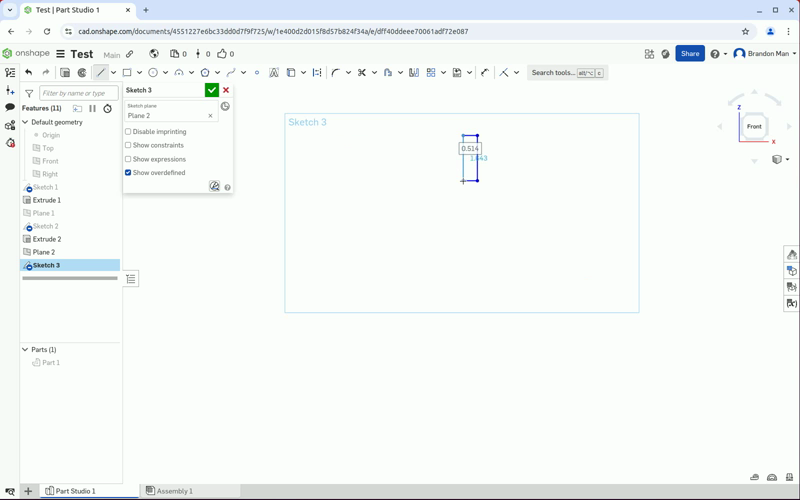
scroll(6)
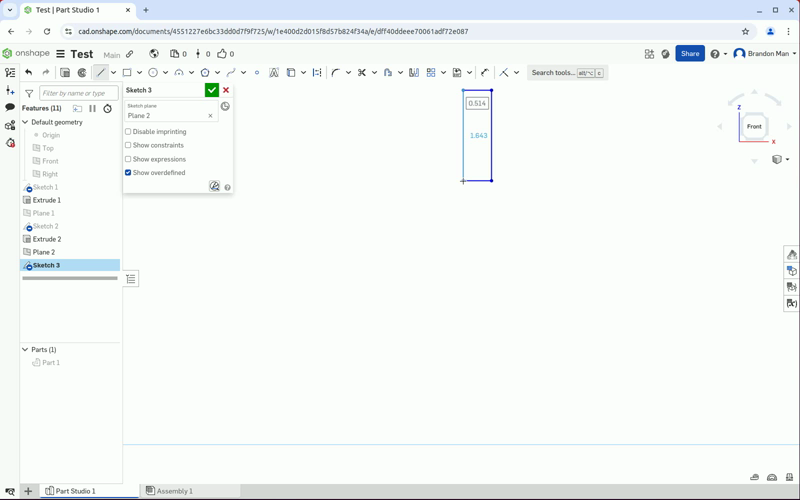
key_up(shift)
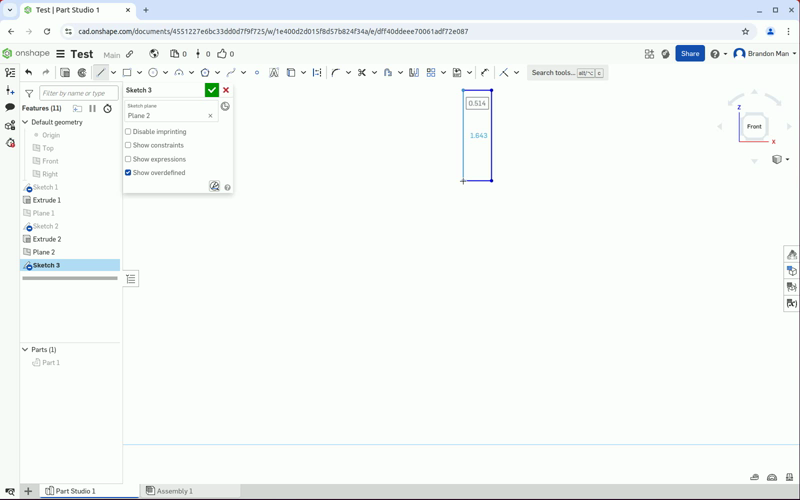
click(463, 180)
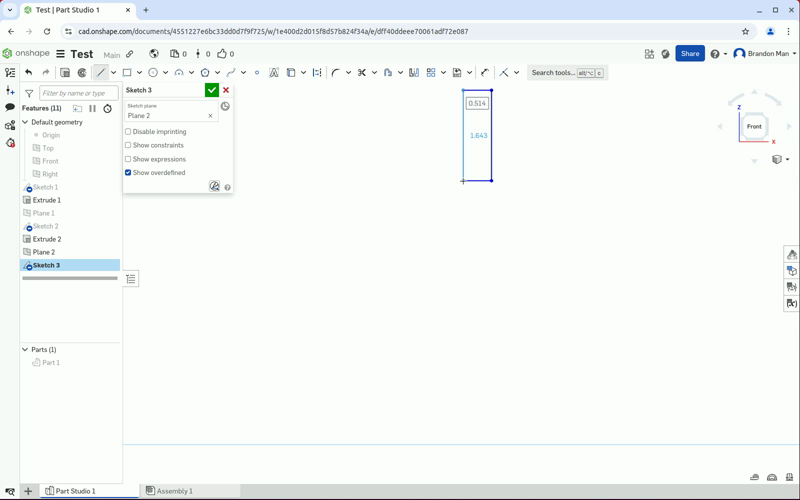
scroll(-6)
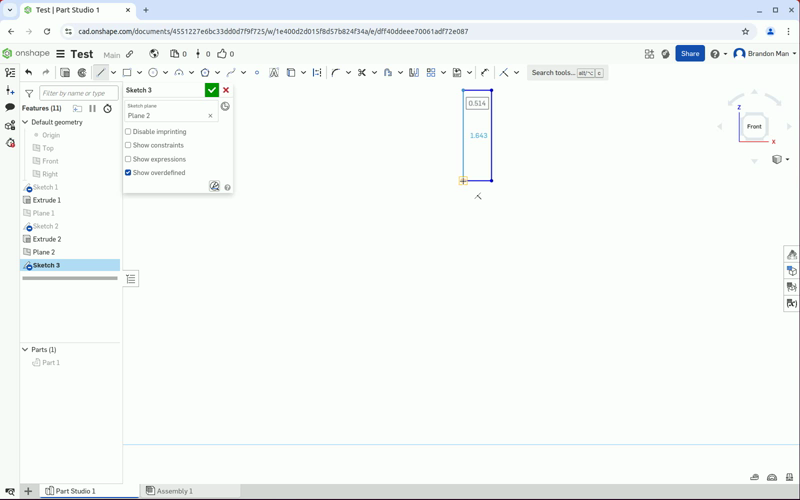
scroll(-6)
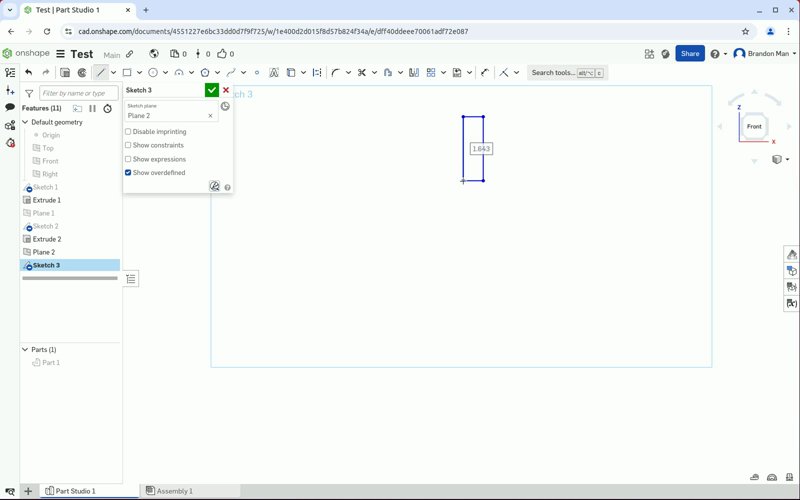
scroll(-6)
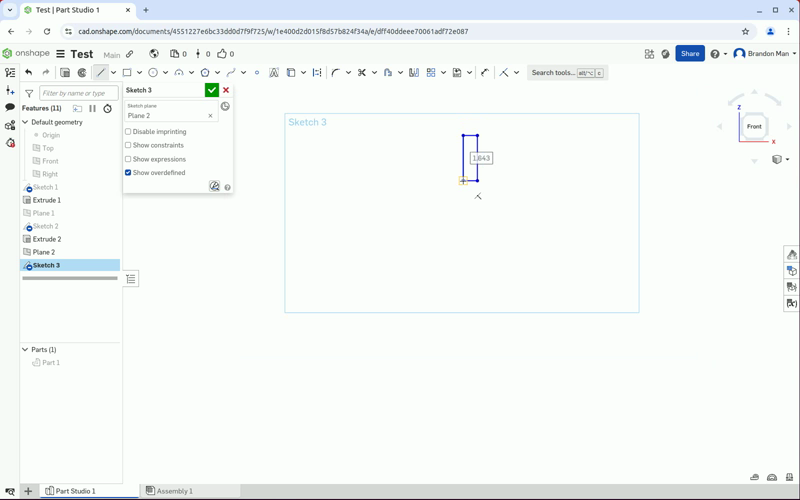
scroll(-6)
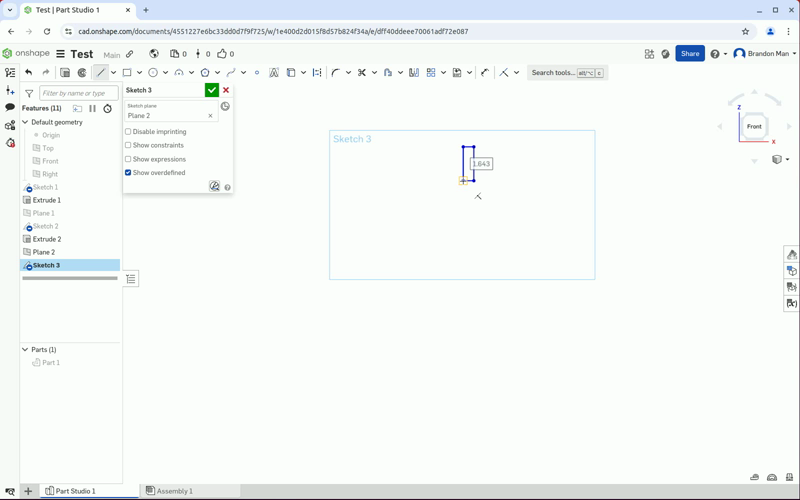
scroll(-6)
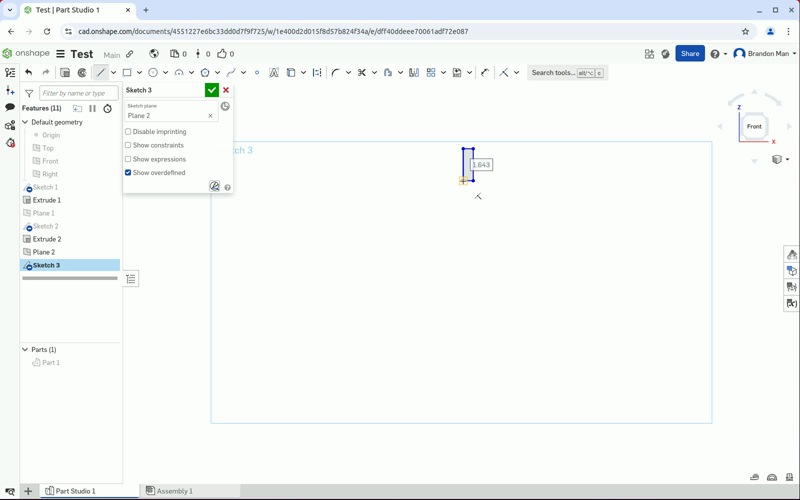
scroll(-6)
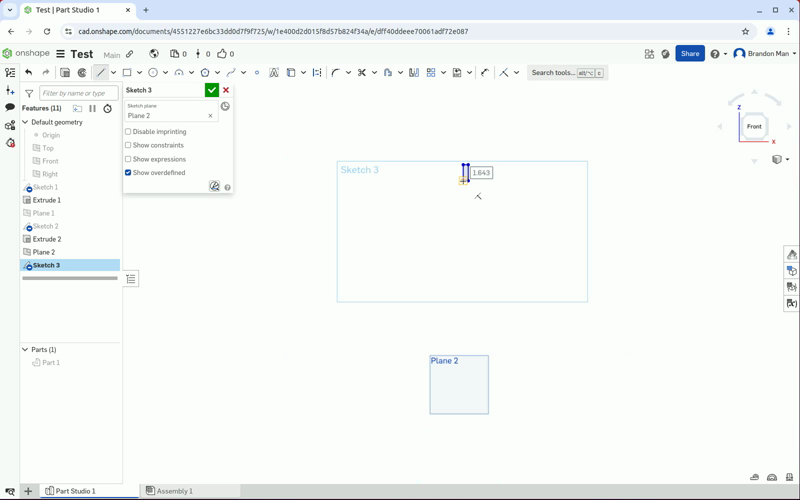
scroll(-6)
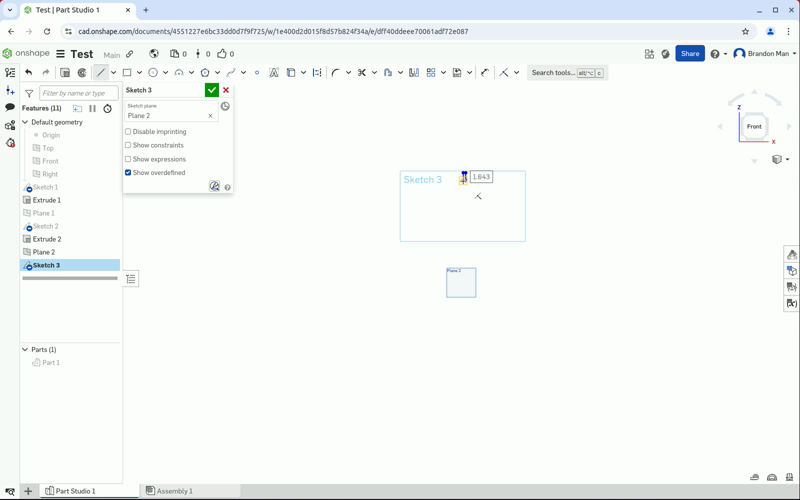
key(esc)
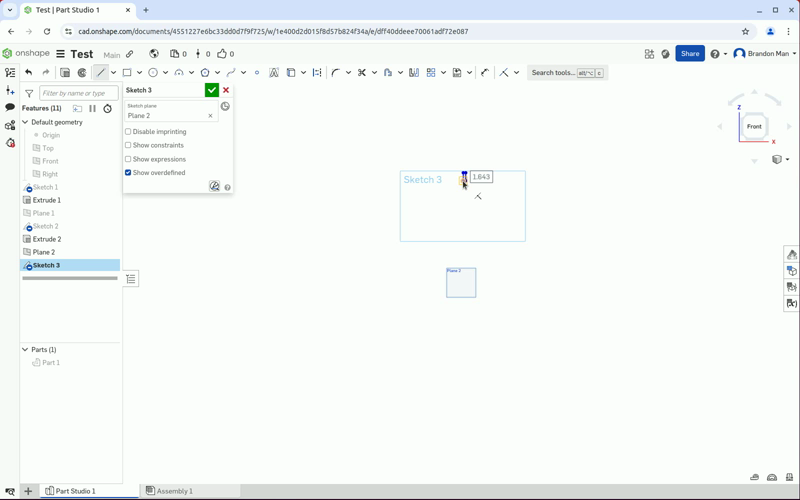
mouse_move(464, 178)
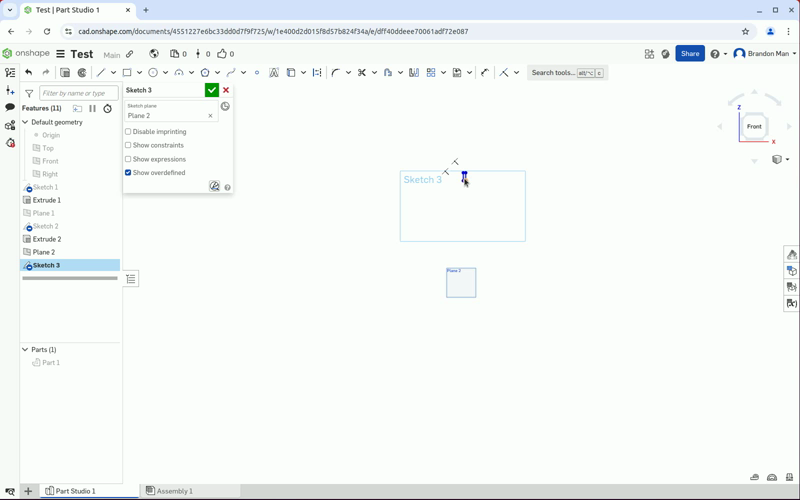
scroll(6)
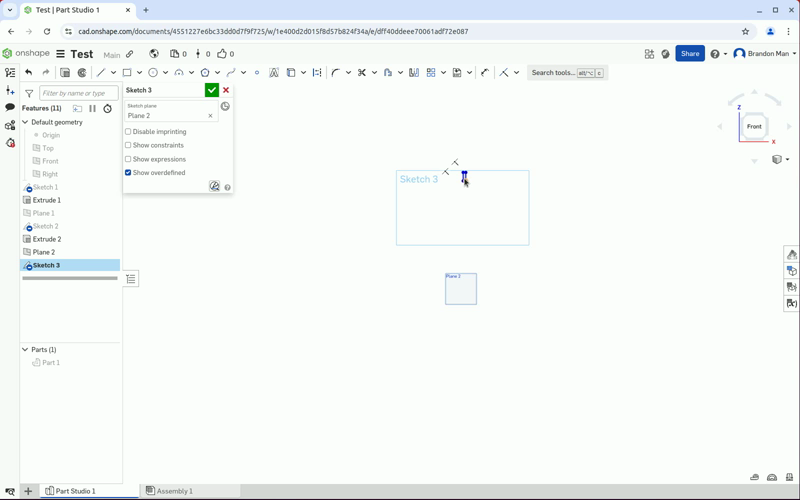
scroll(6)
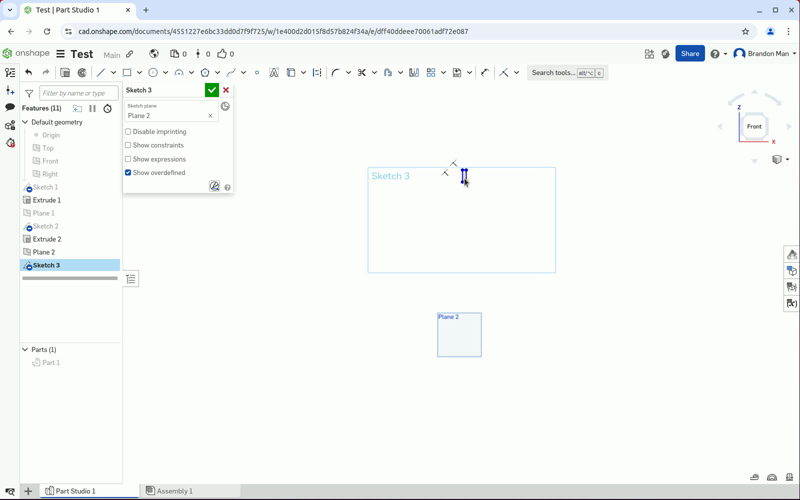
scroll(6)
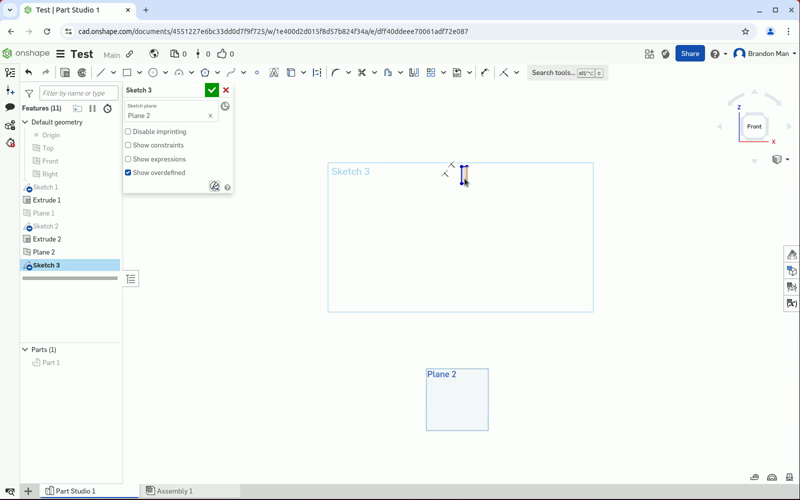
scroll(6)
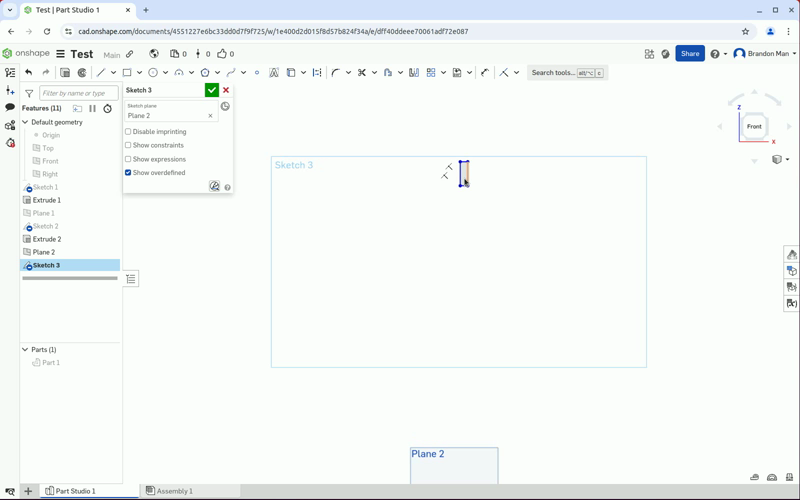
scroll(6)
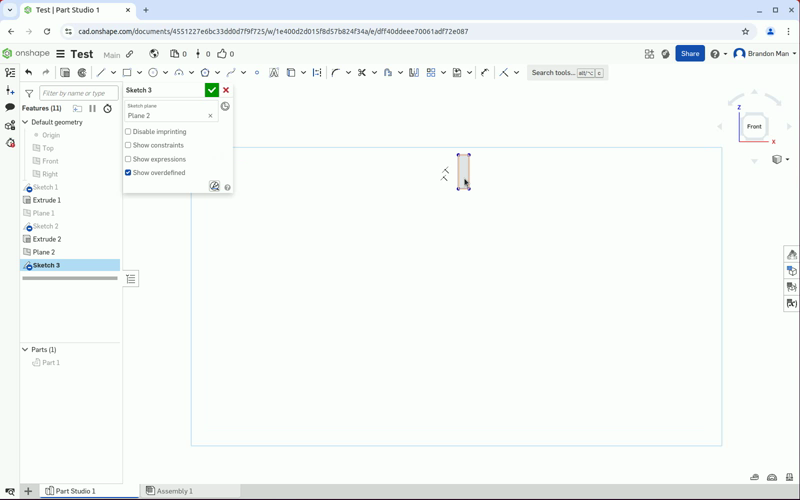
scroll(6)
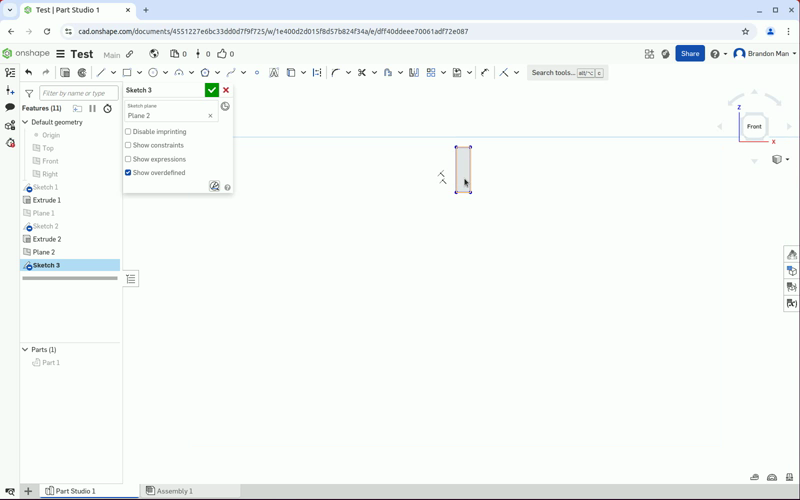
scroll(6)
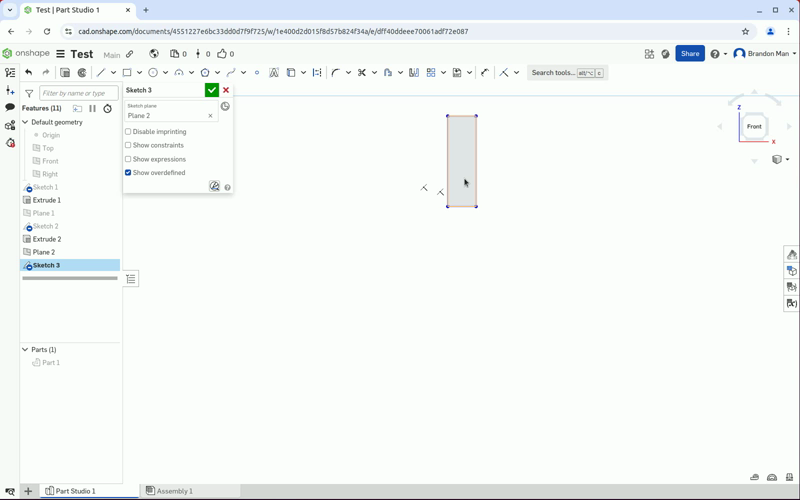
click(464, 178)
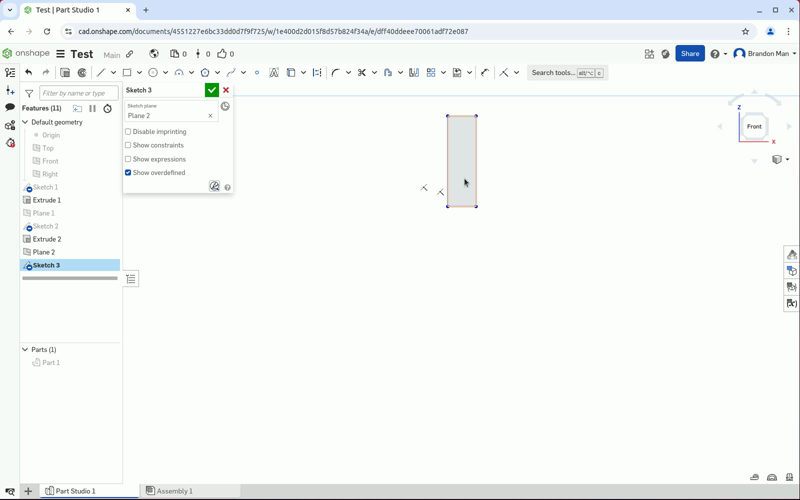
scroll(-6)
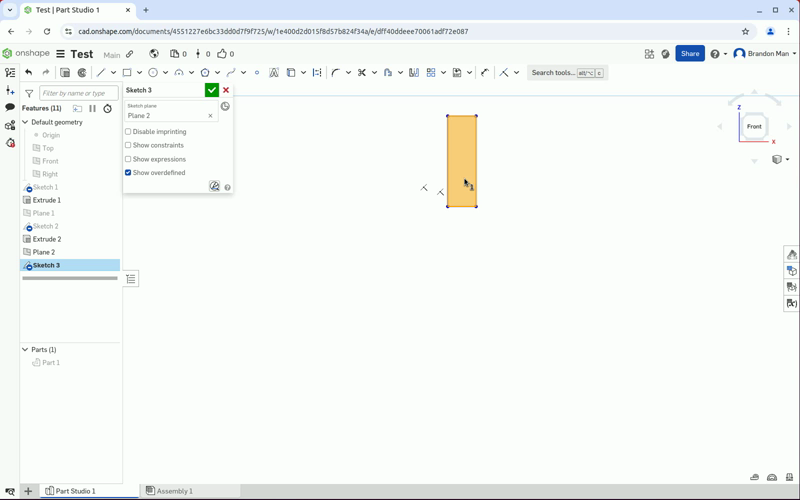
scroll(-6)
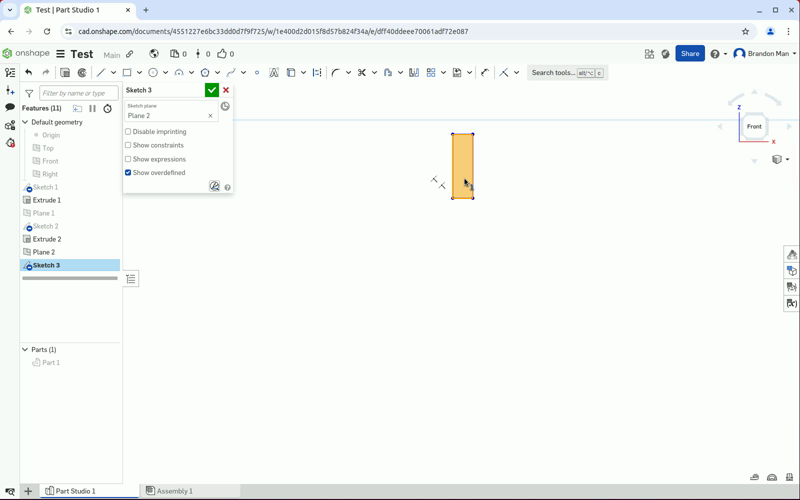
scroll(-6)
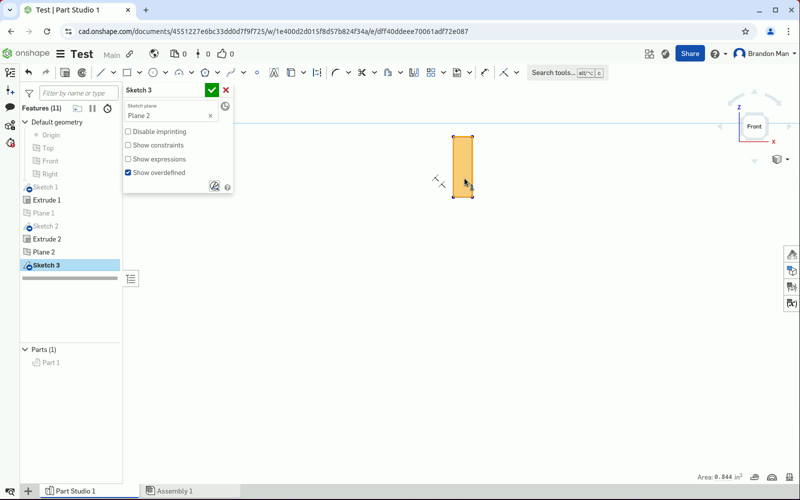
scroll(-6)
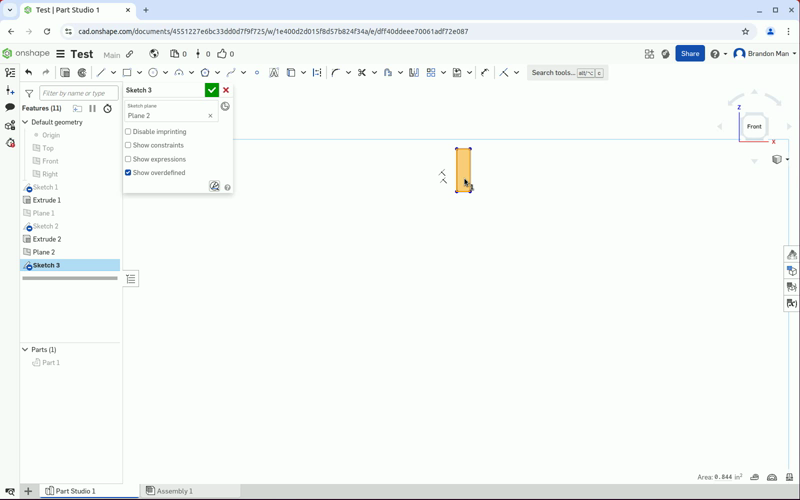
scroll(-6)
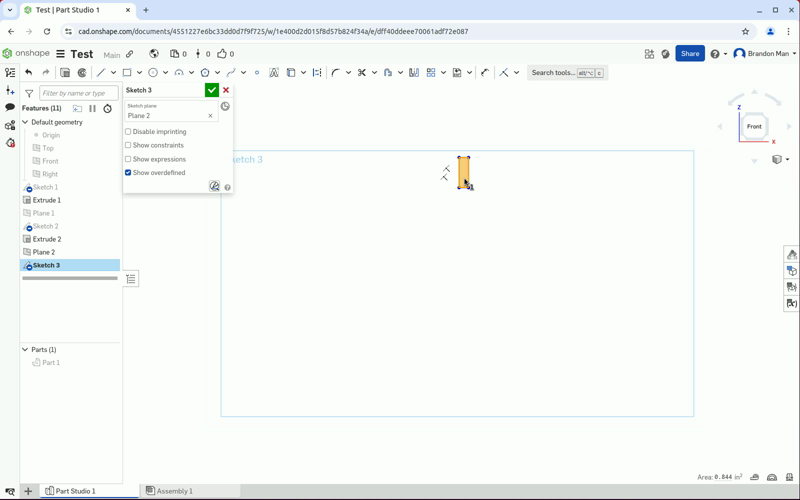
scroll(-6)
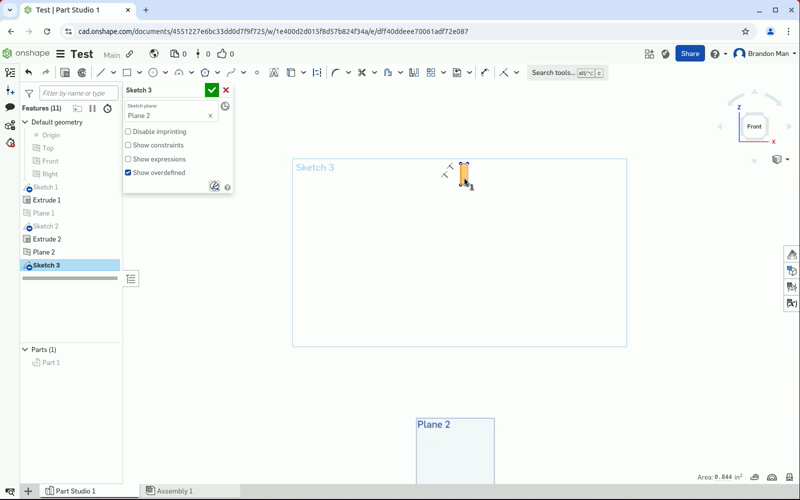
scroll(-6)
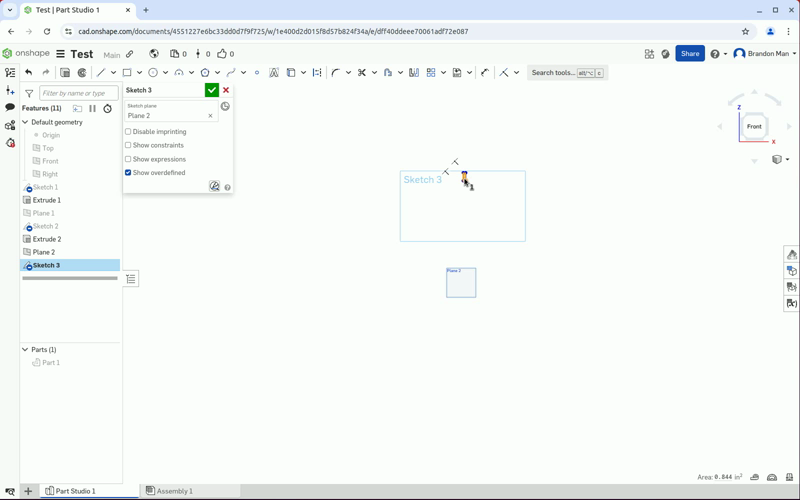
mouse_move(73, 352)
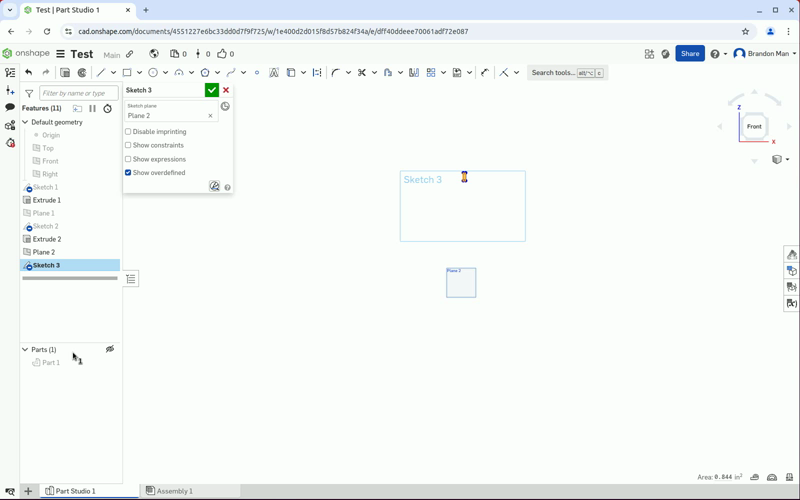
key(shift+y)
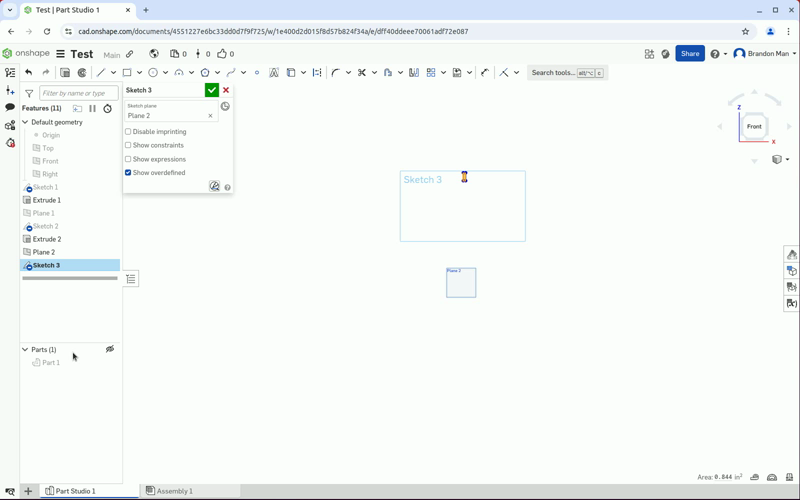
key(shift+e)
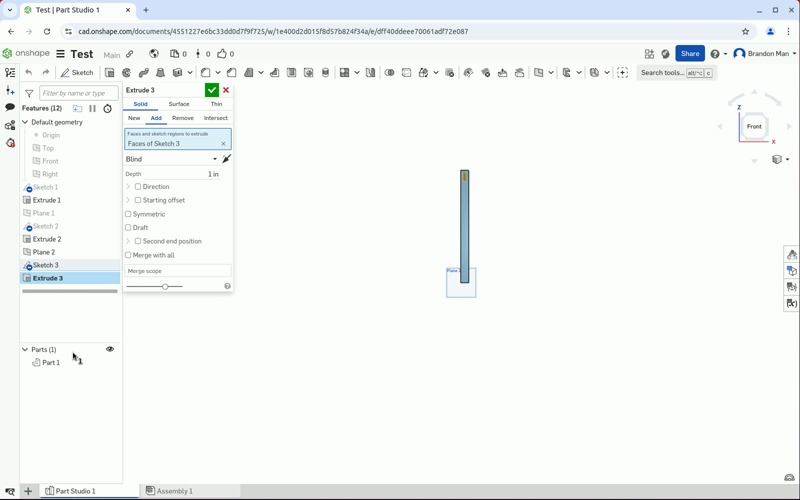
mouse_move(143, 106)
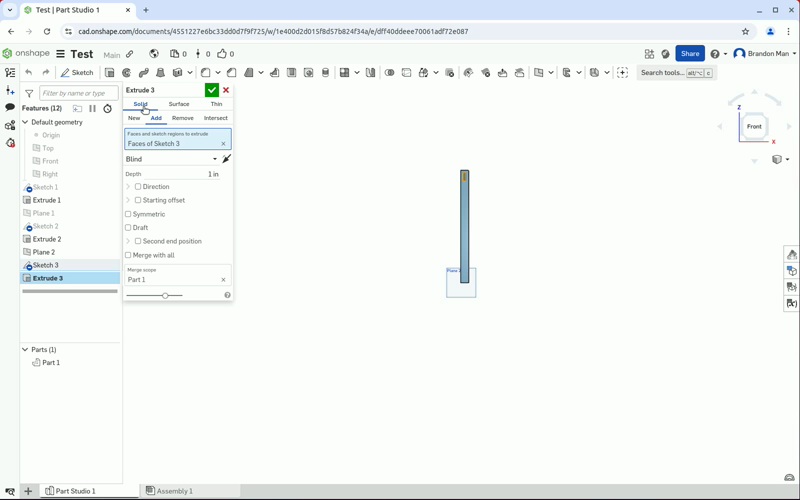
click(143, 106)
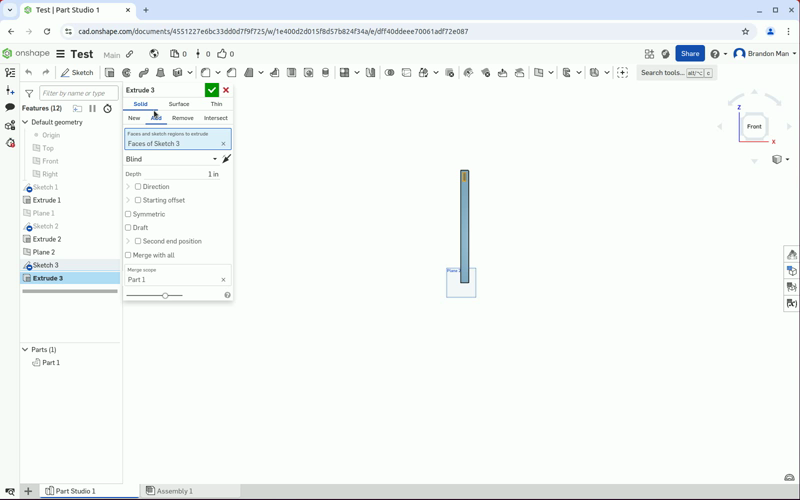
mouse_move(186, 120)
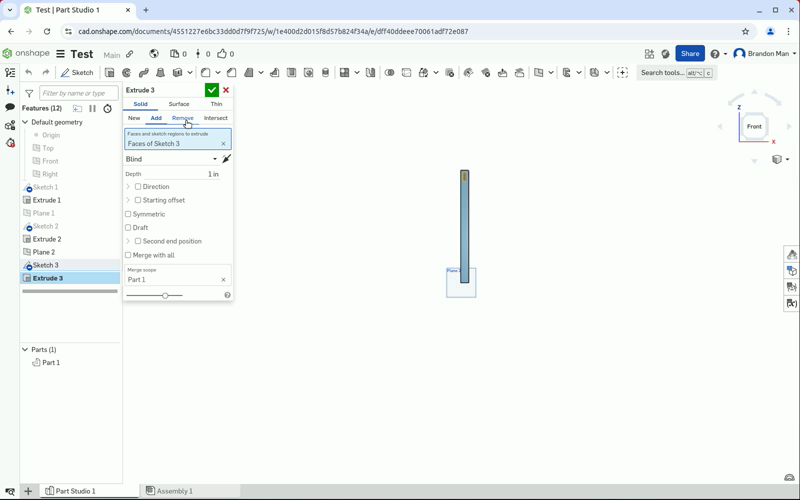
click(186, 120)
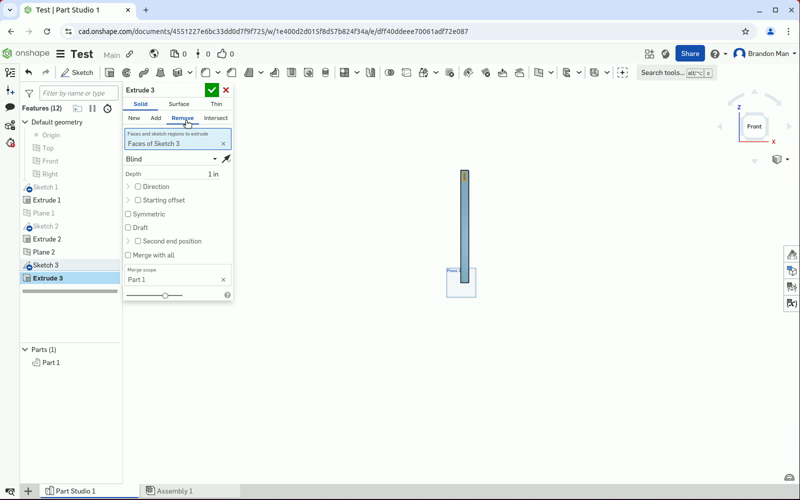
key(tab, 4)
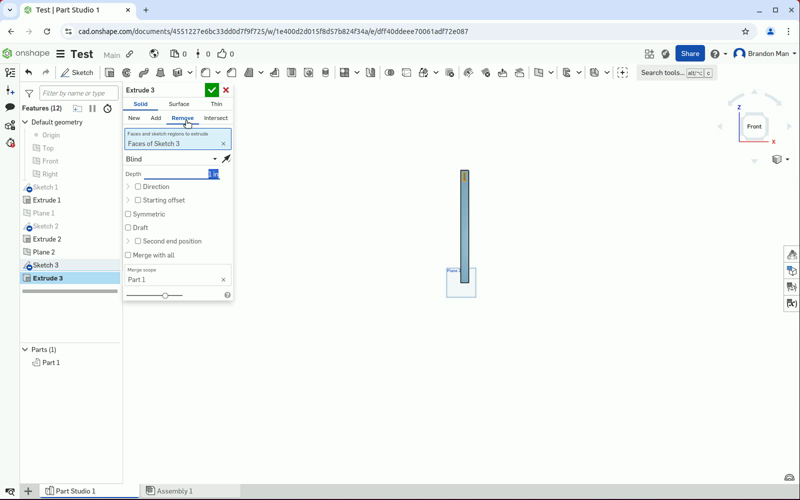
text(0.481)
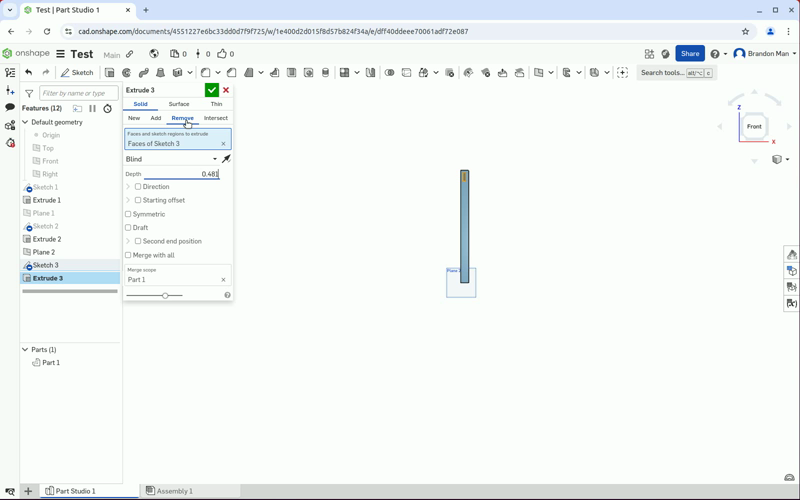
key(tab, 6)
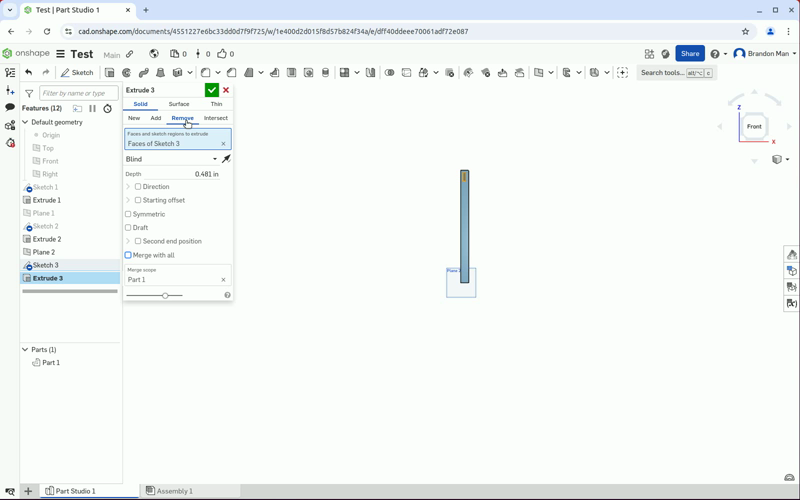
key(space)
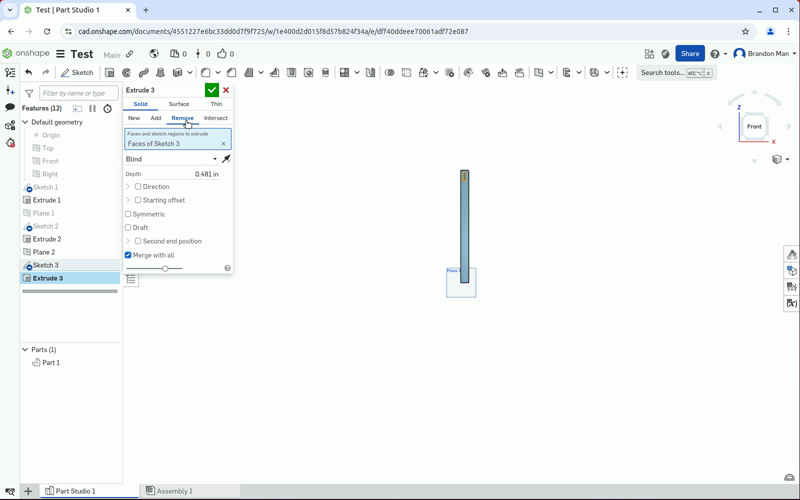
key(enter)
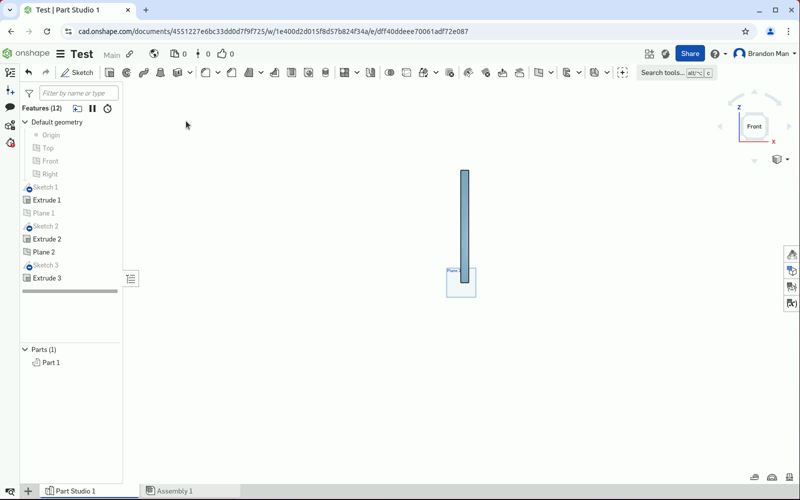
key(shift+h)
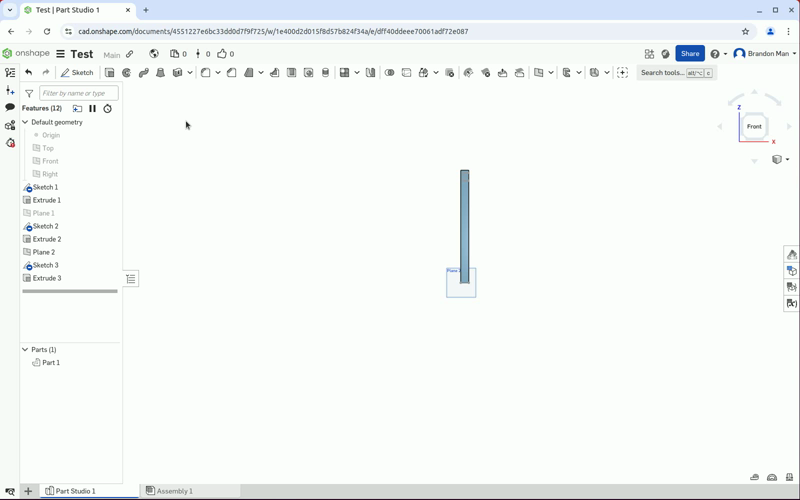
key(shift+h)
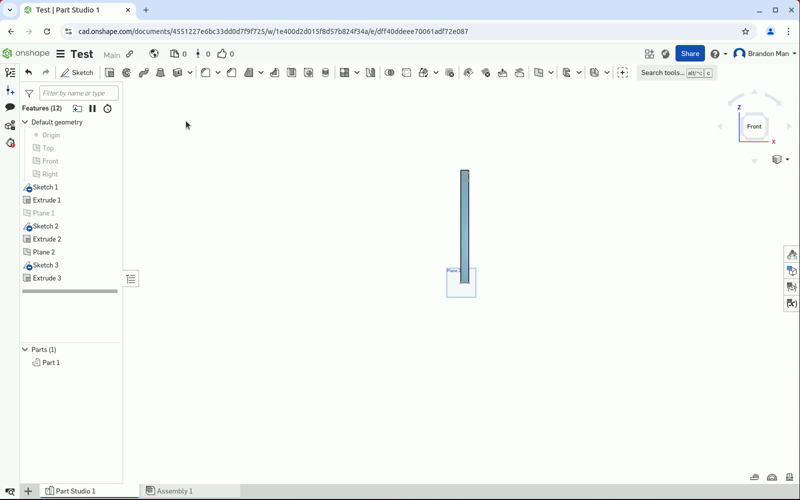
key(shift+7)
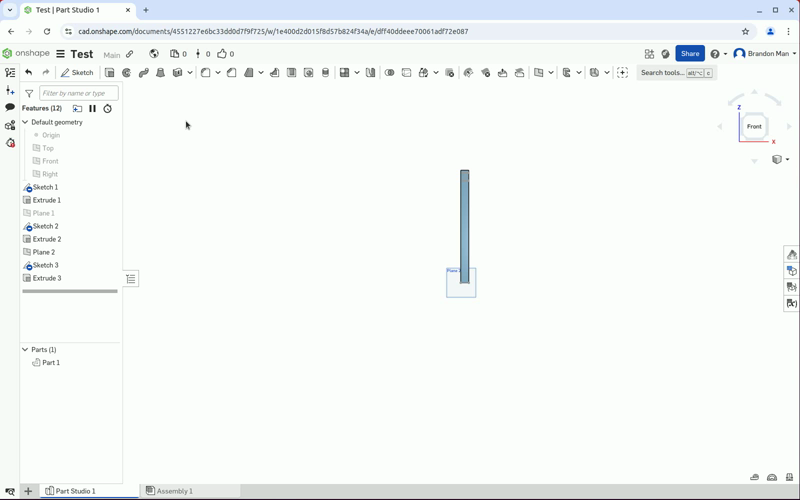
key(left, 2)
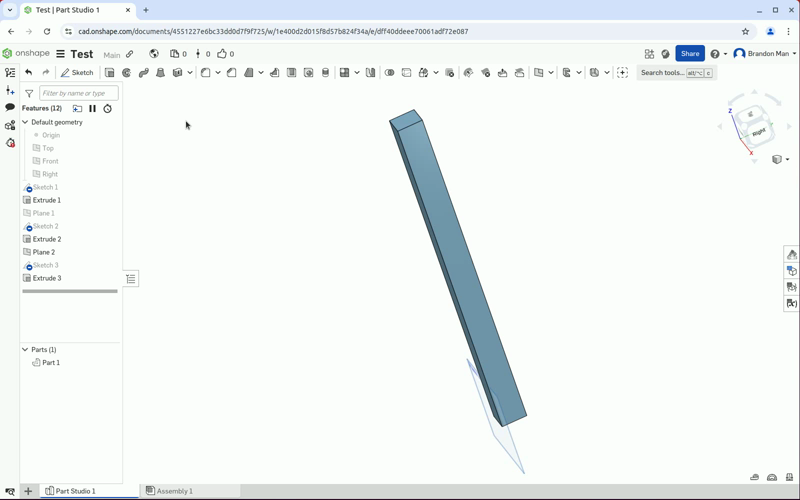
key(down, 2)
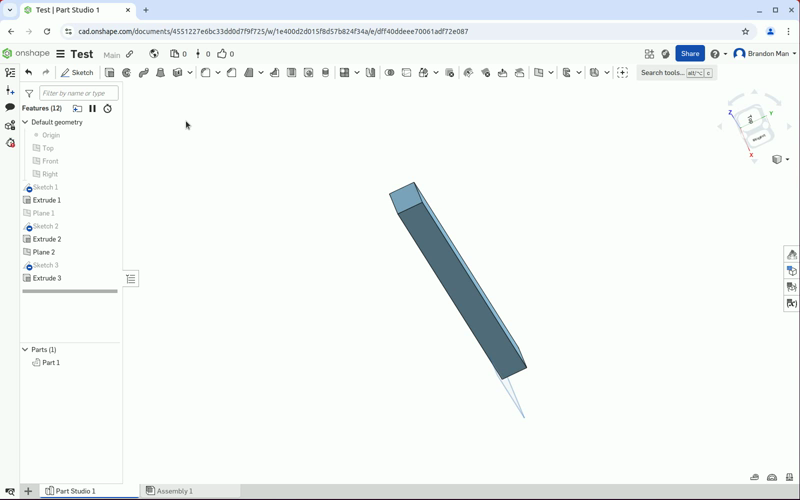
key(up, 2)
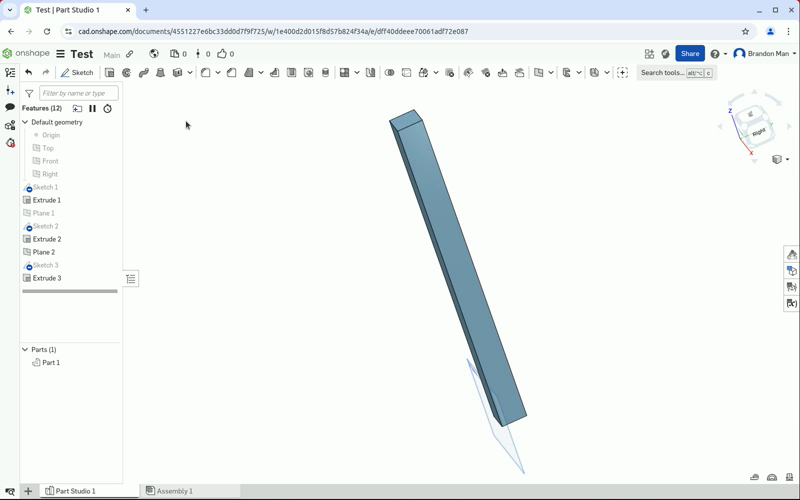
key(right, 2)
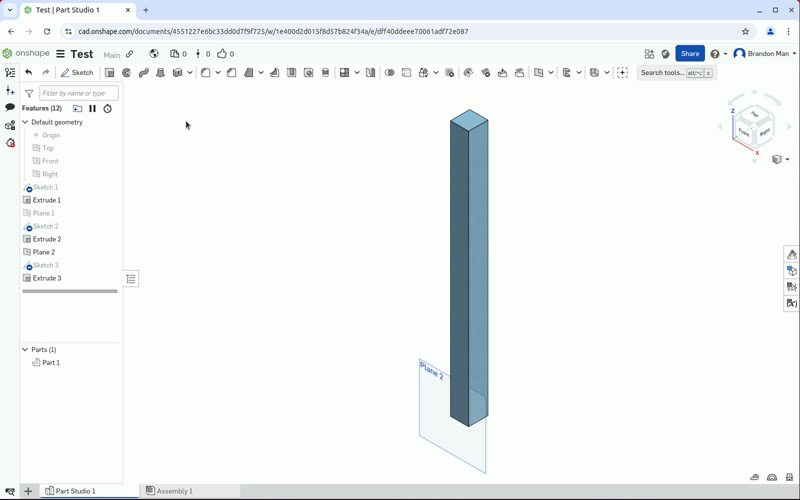
mouse_move(73, 189)
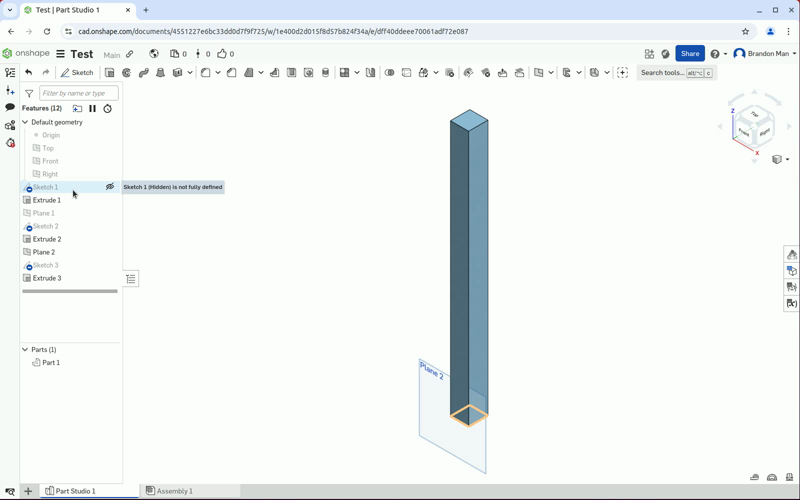
click(73, 189)